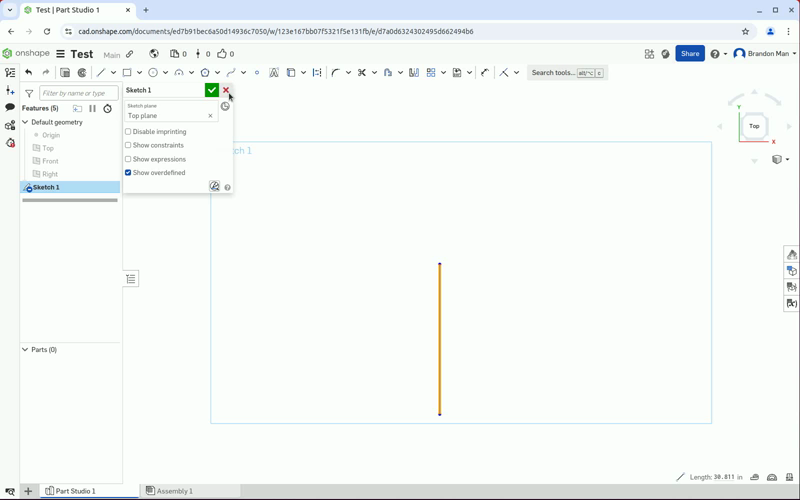
key(shift+h)
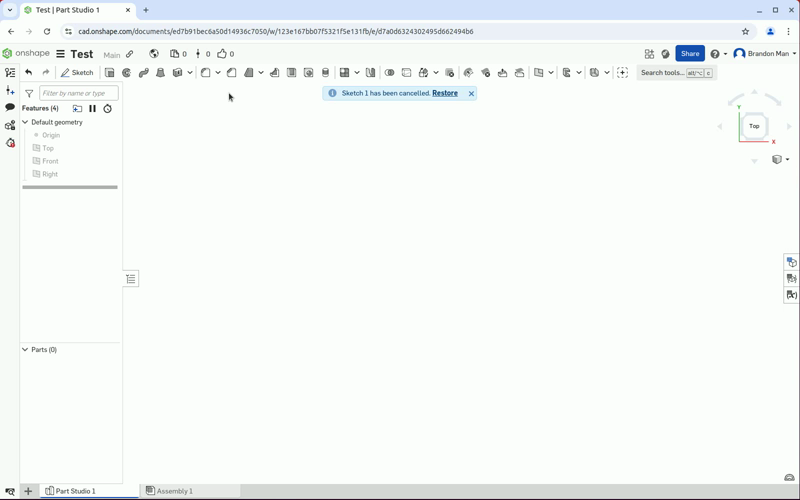
mouse_move(73, 352)
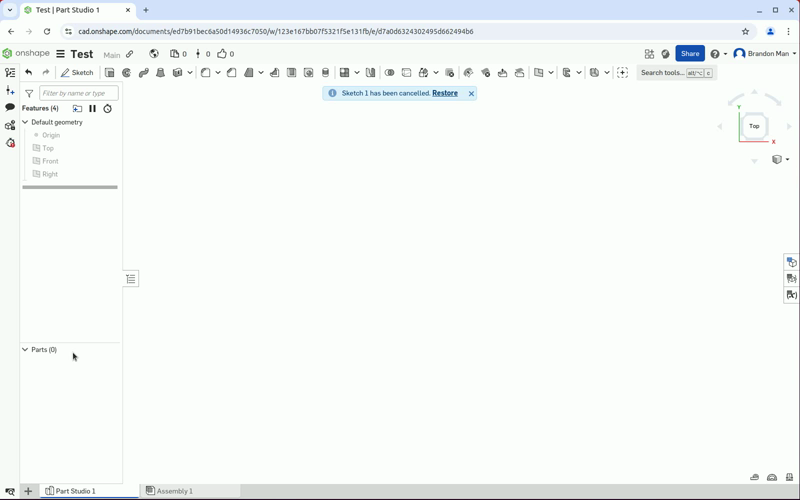
key(y)
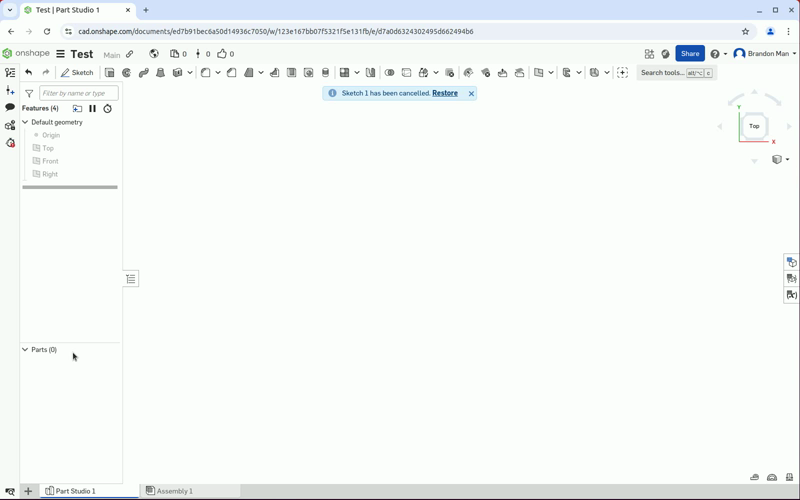
key(shift+p)
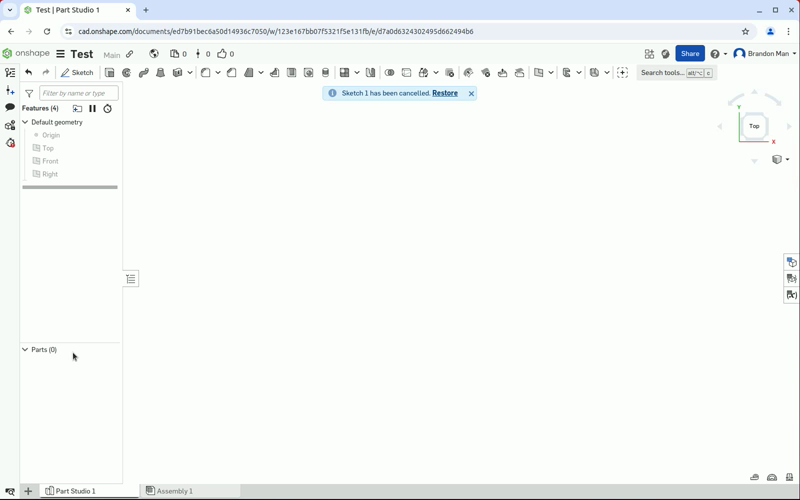
key(space)
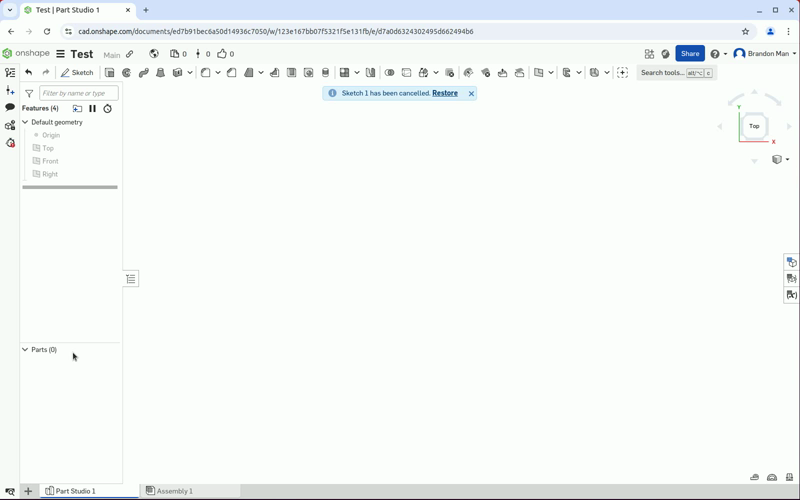
key_down(shift)
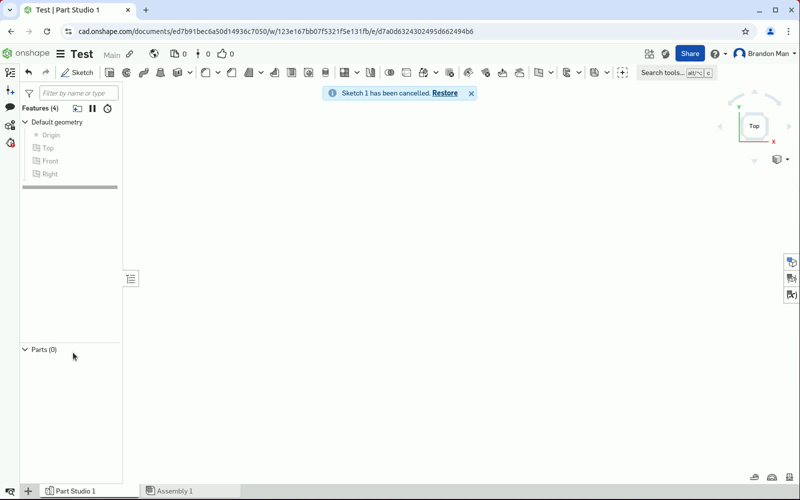
key(up)
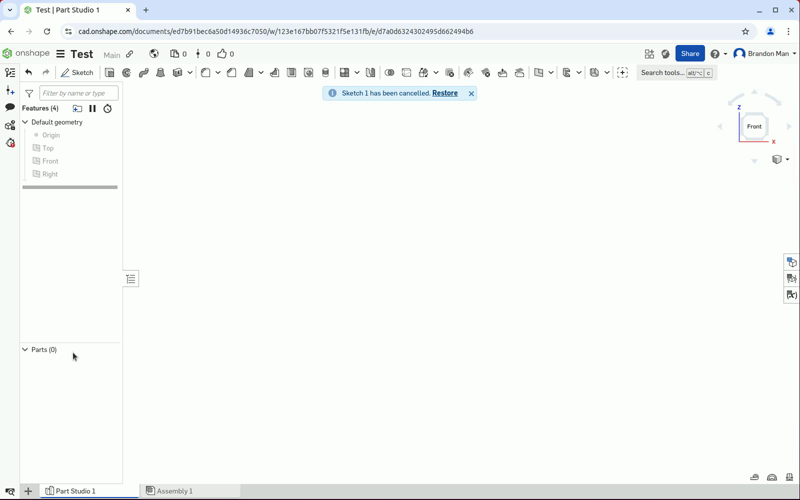
key_up(shift)
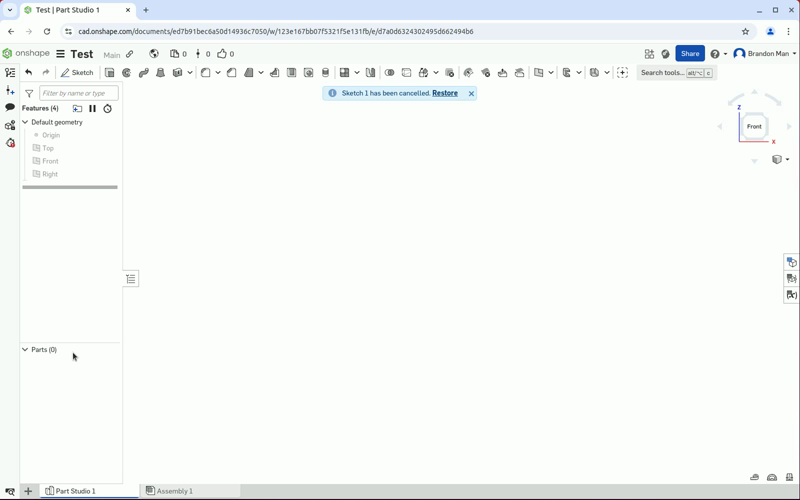
mouse_move(73, 352)
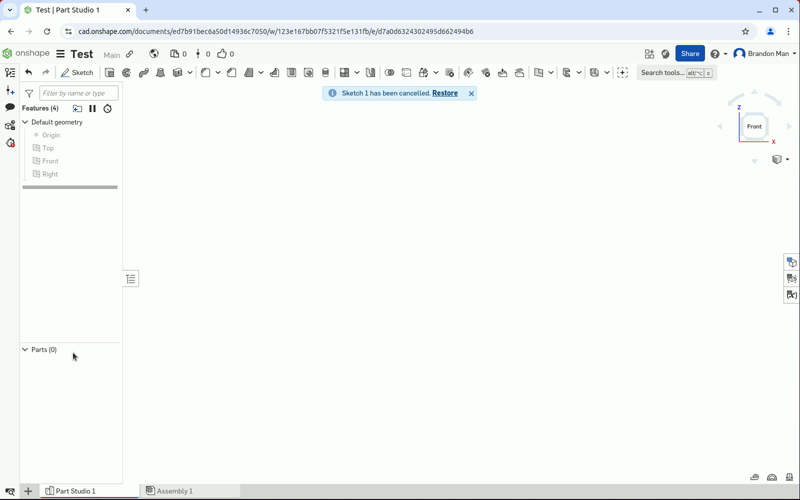
key(shift+y)
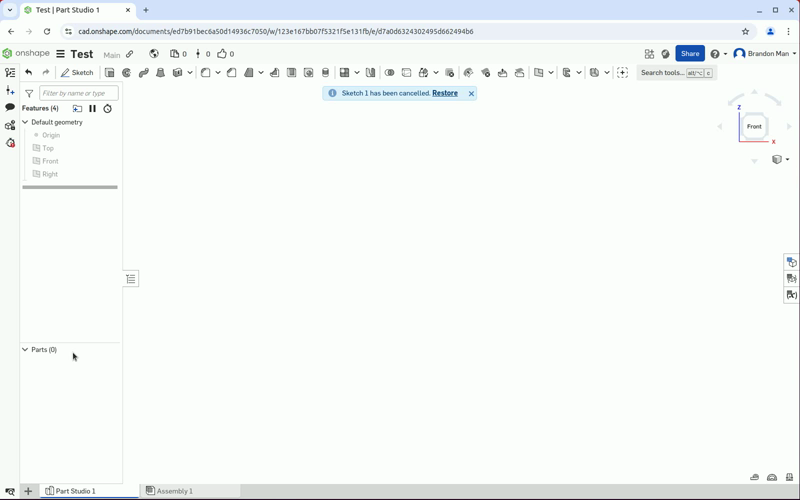
key(shift+s)
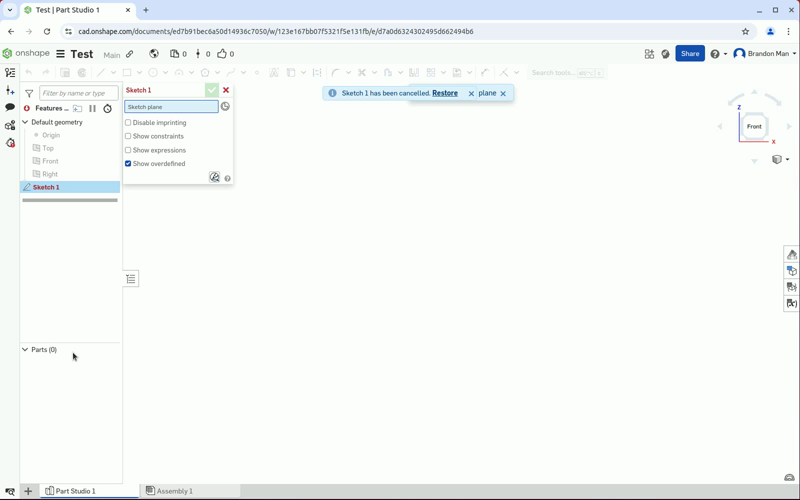
mouse_move(73, 163)
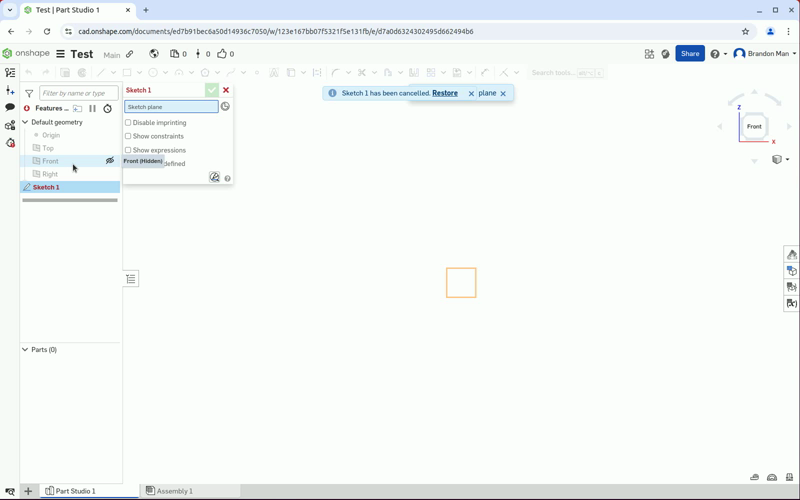
click(73, 163)
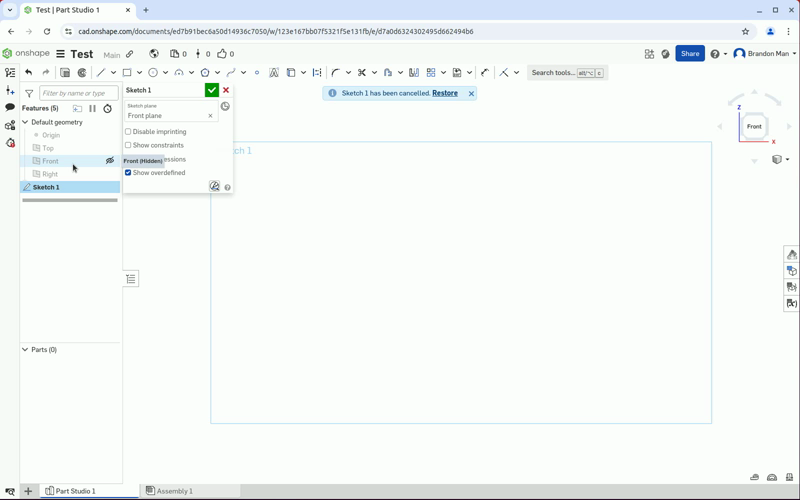
mouse_move(73, 352)
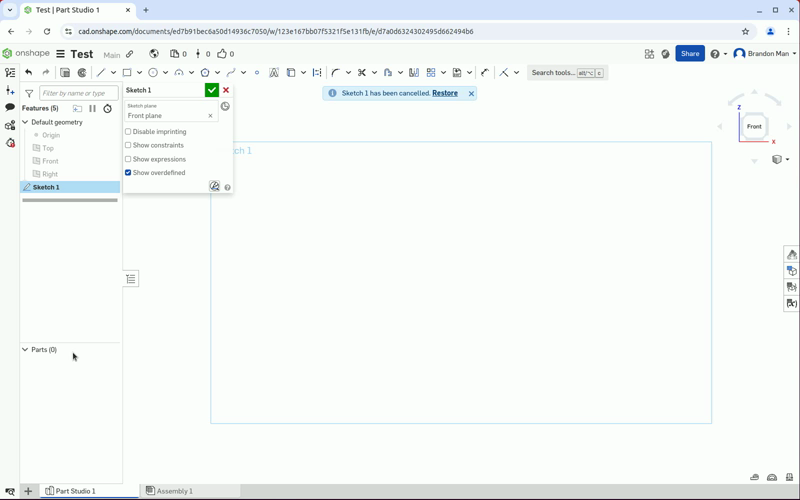
key(y)
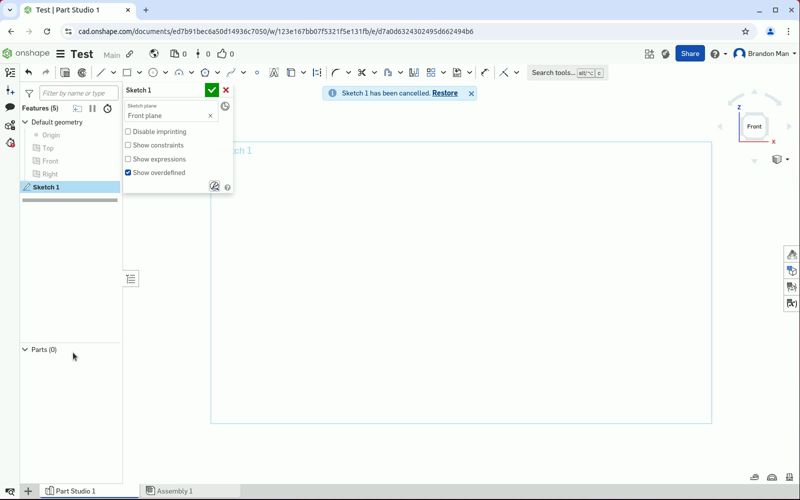
key(l)
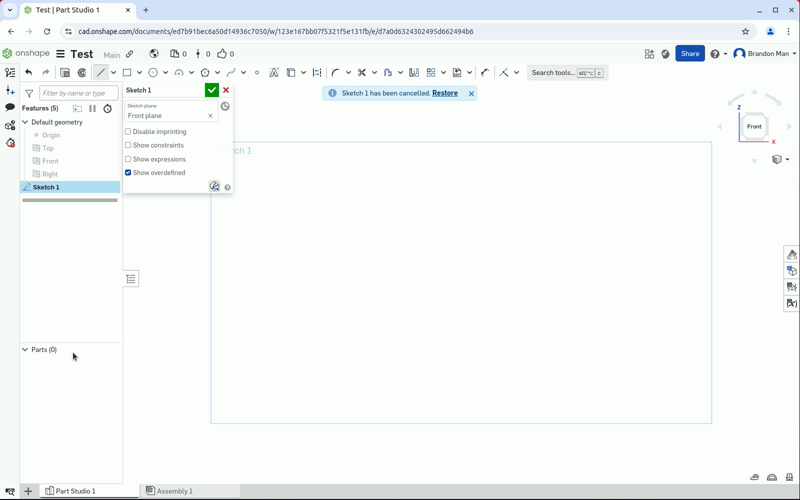
key_down(shift)
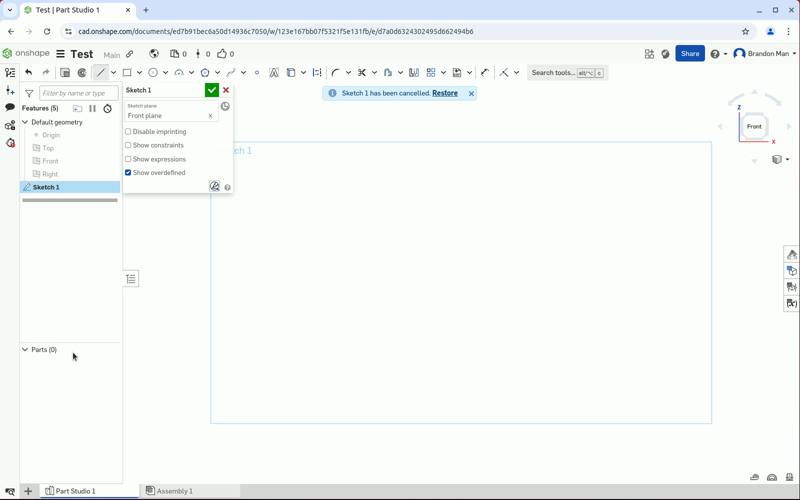
mouse_move(392, 282)
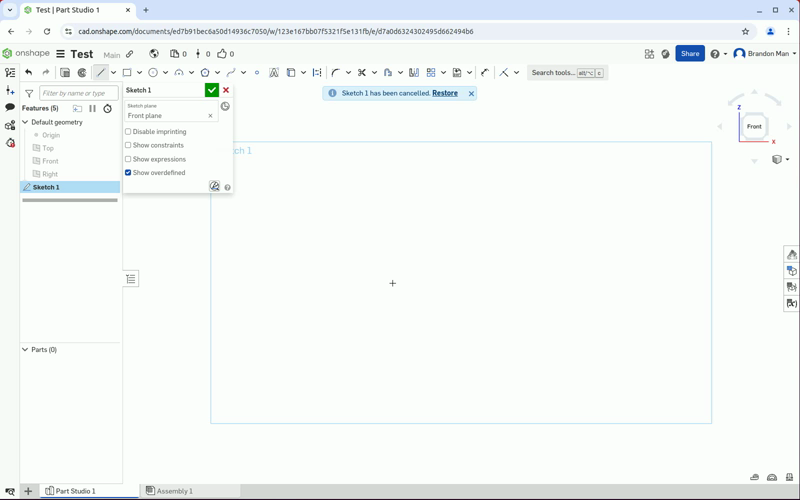
click(392, 282)
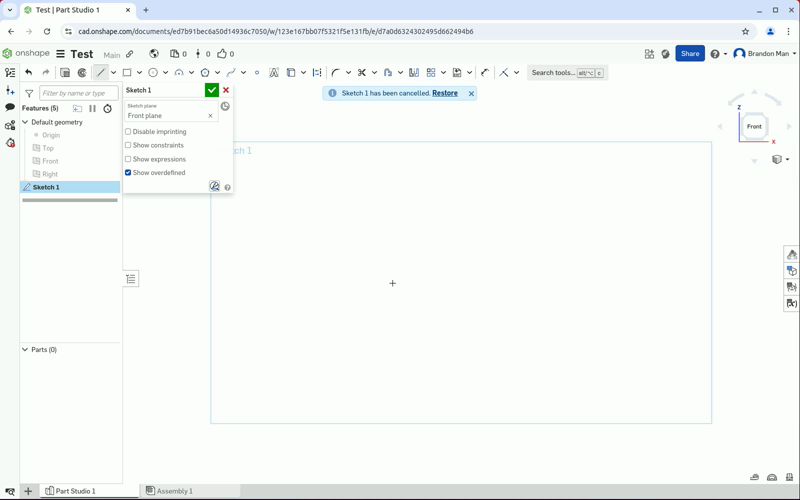
key_up(shift)
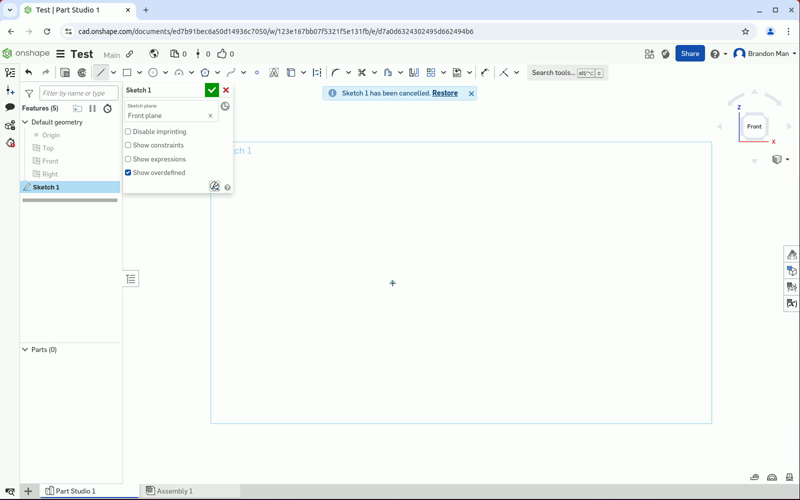
key_down(shift)
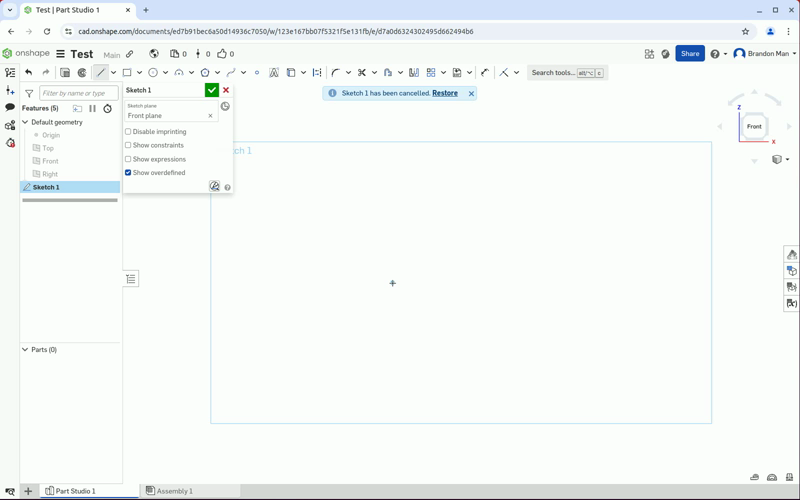
mouse_move(422, 282)
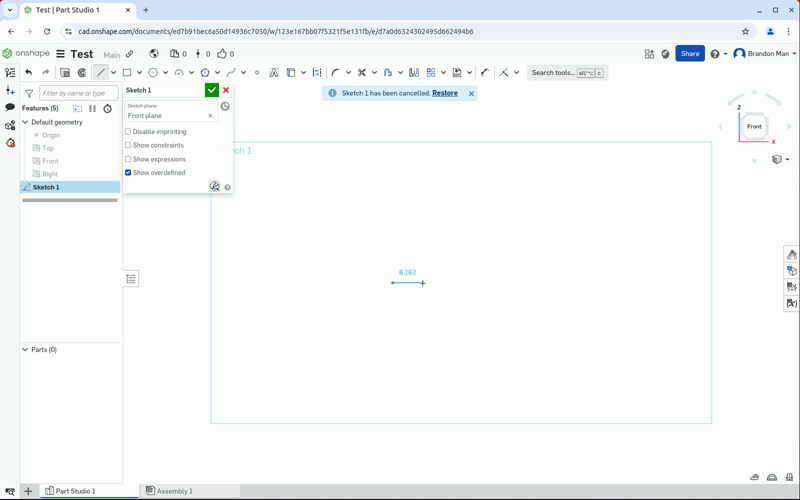
mouse_move(394, 284)
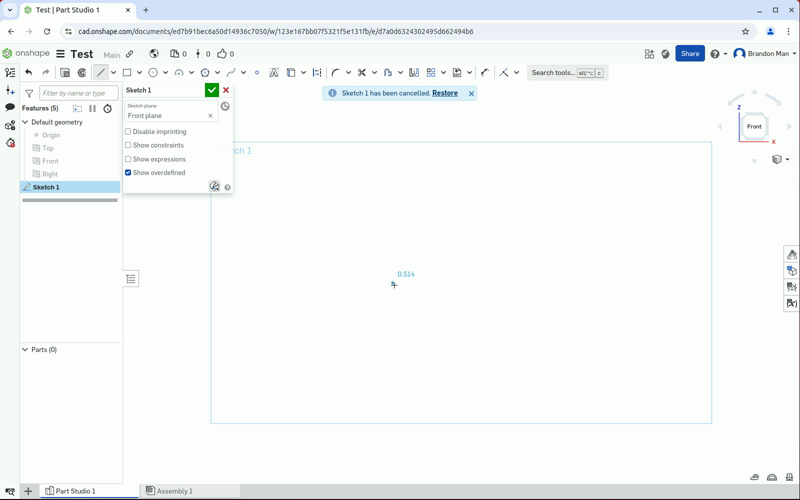
scroll(6)
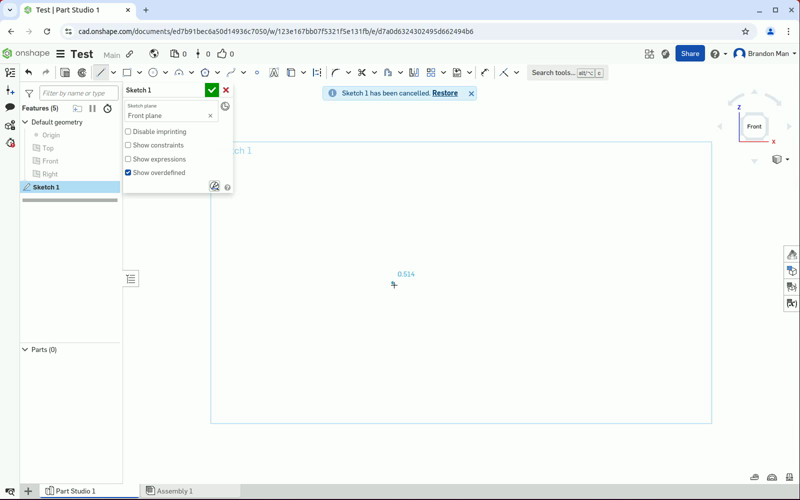
scroll(6)
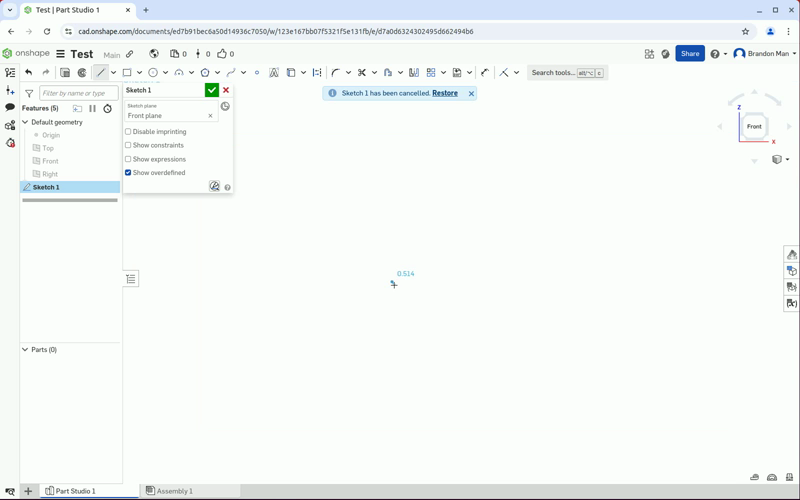
scroll(6)
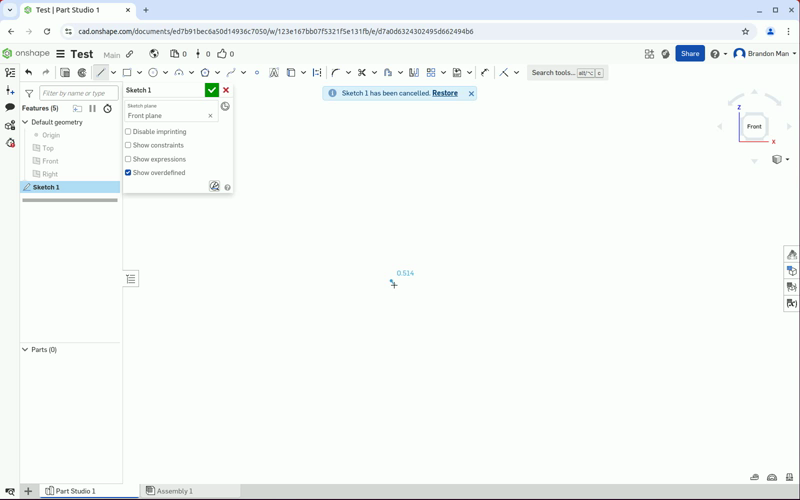
scroll(6)
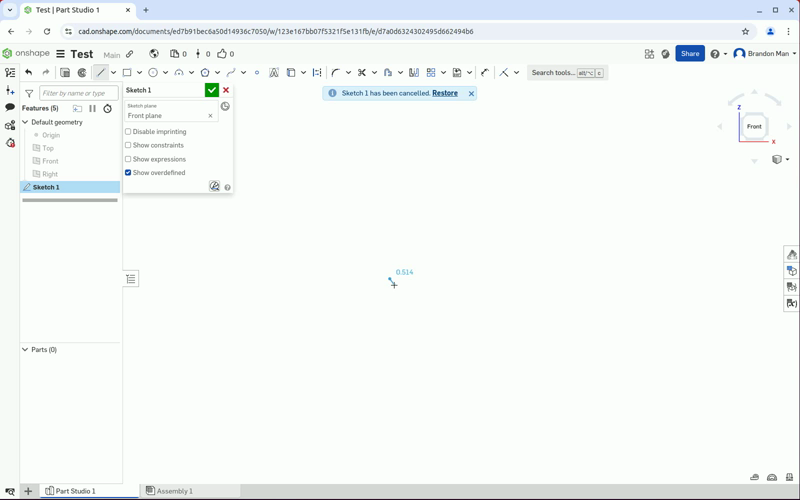
scroll(6)
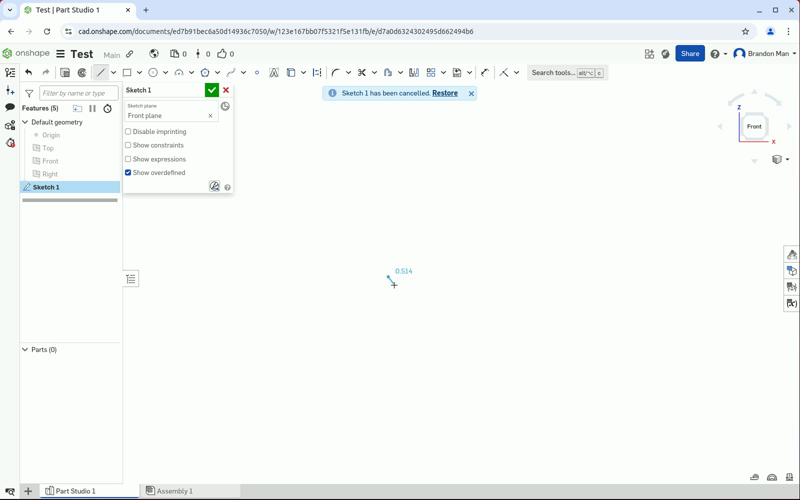
scroll(6)
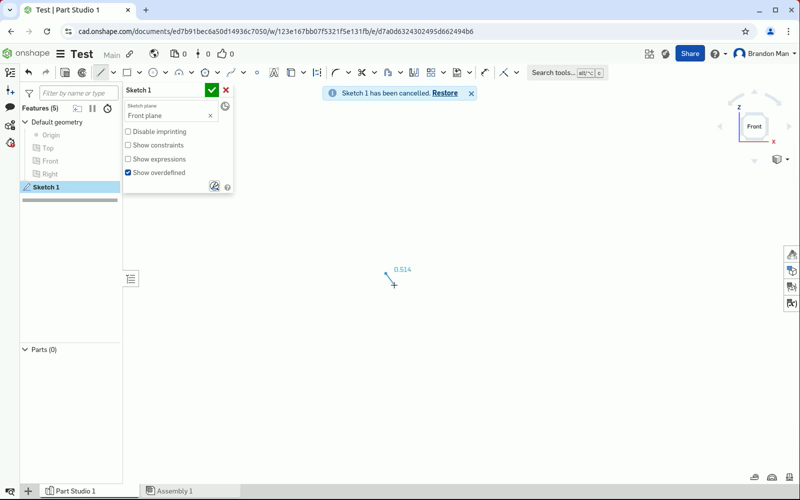
scroll(6)
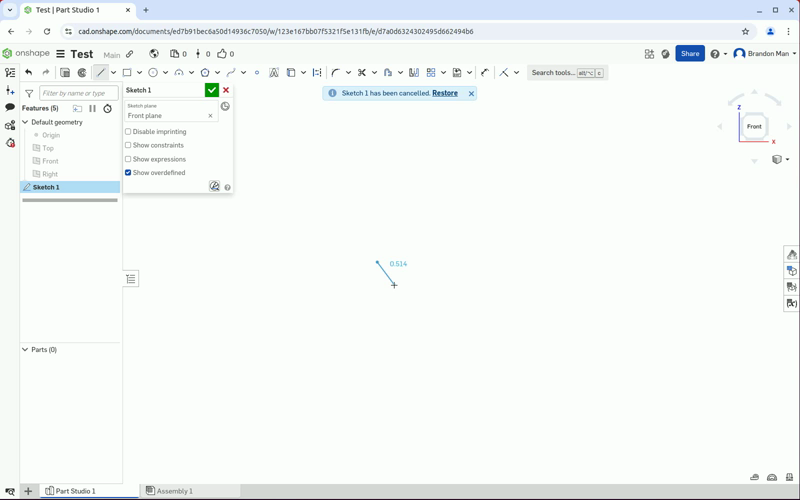
click(394, 284)
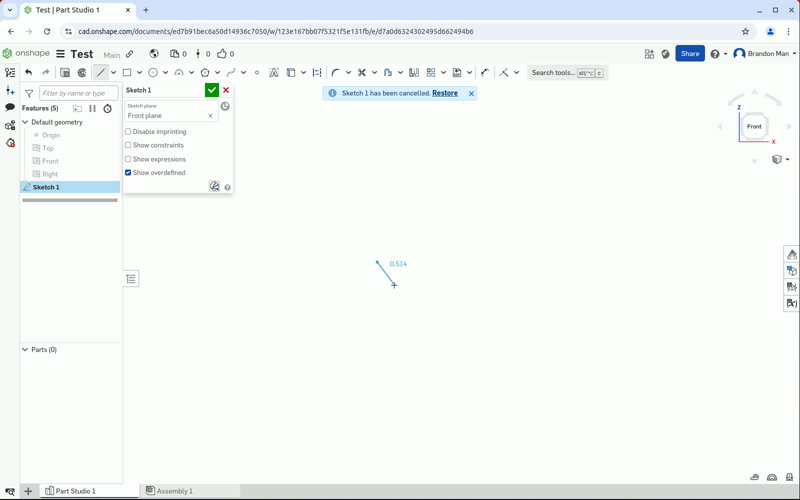
scroll(-6)
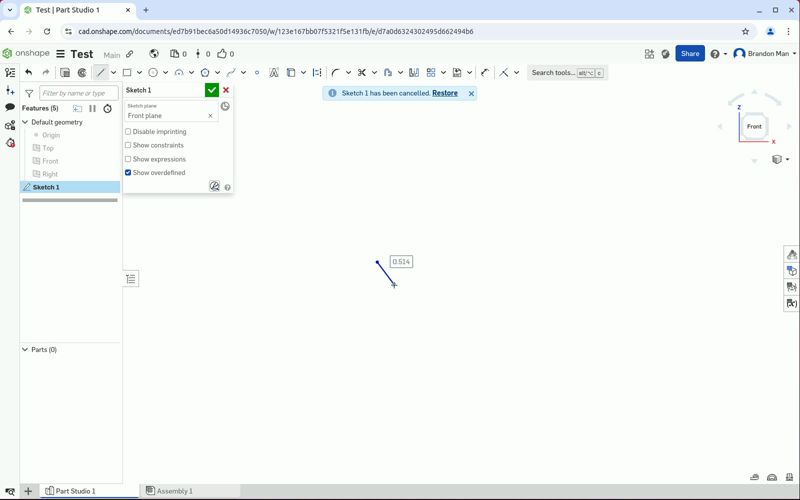
scroll(-6)
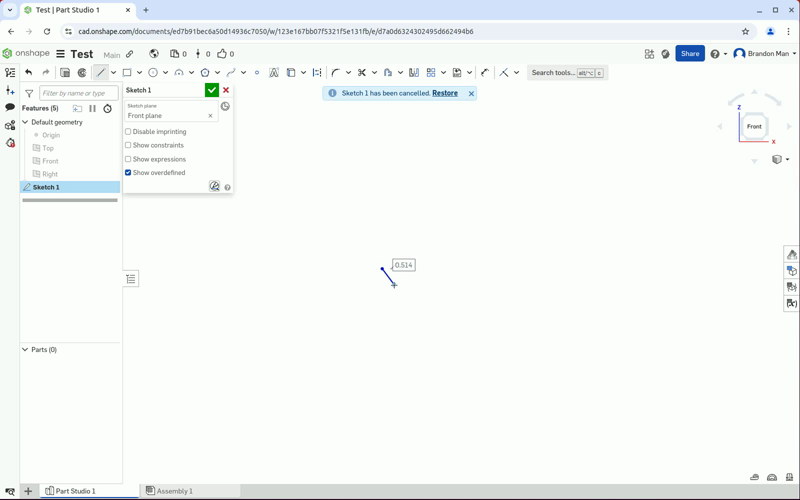
scroll(-6)
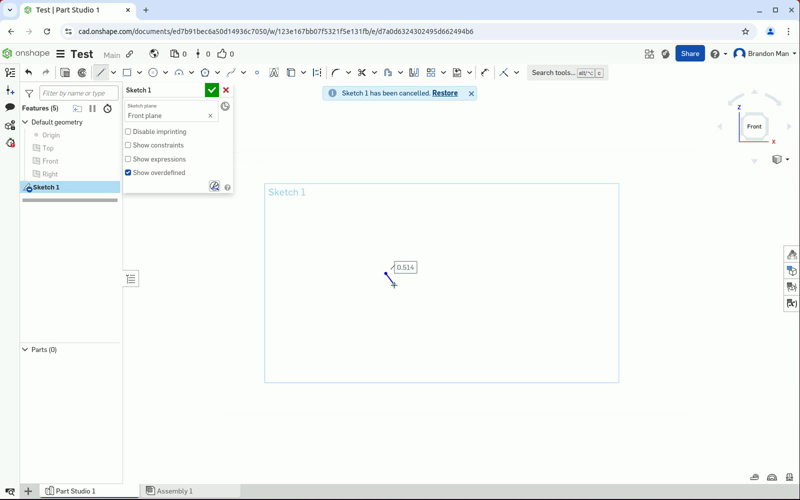
scroll(-6)
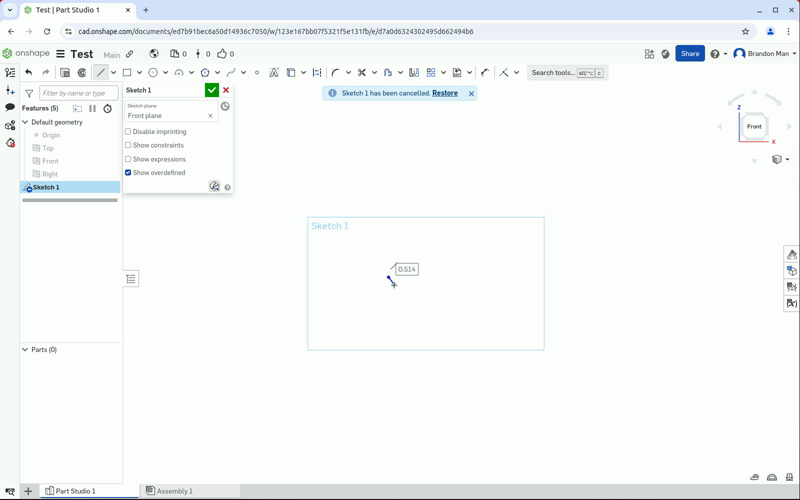
scroll(-6)
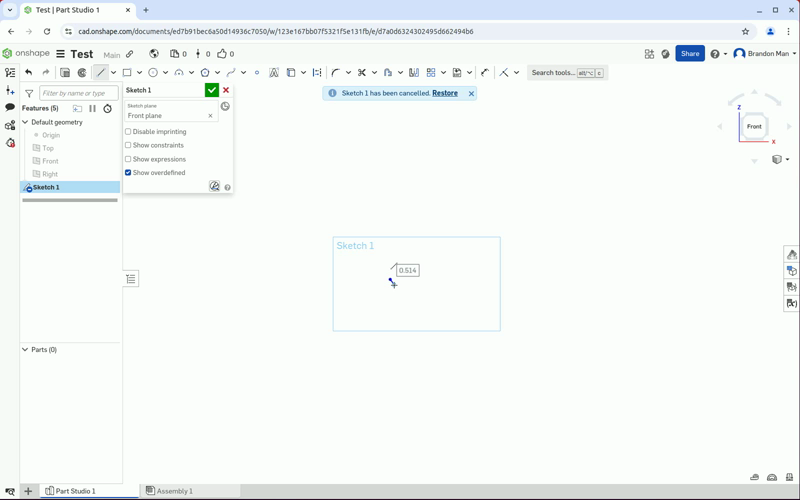
scroll(-6)
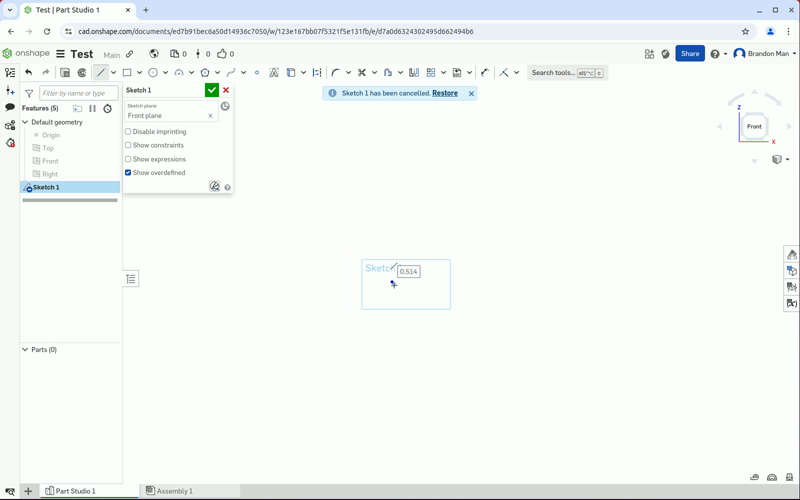
scroll(-6)
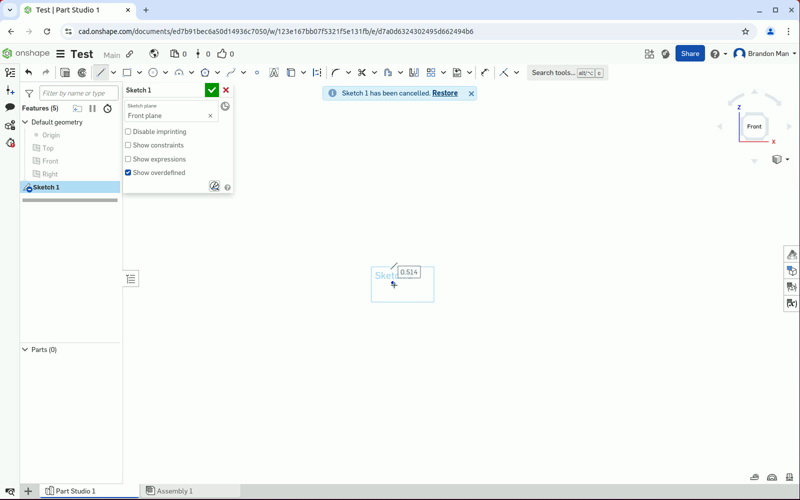
key_up(shift)
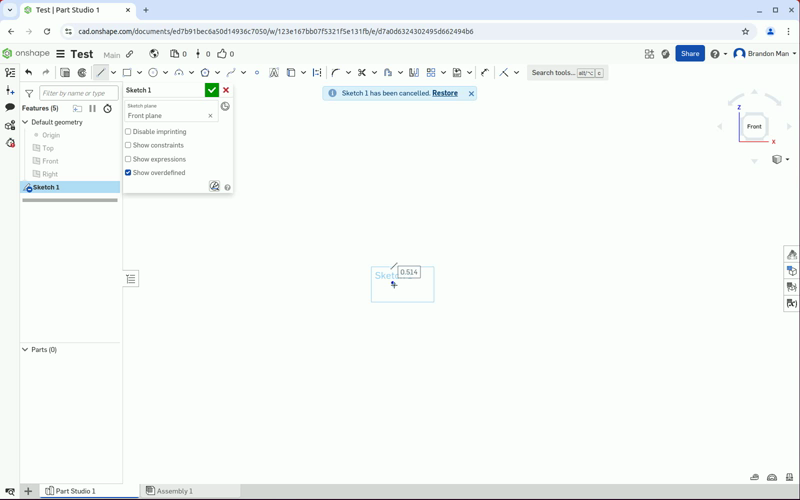
key_down(shift)
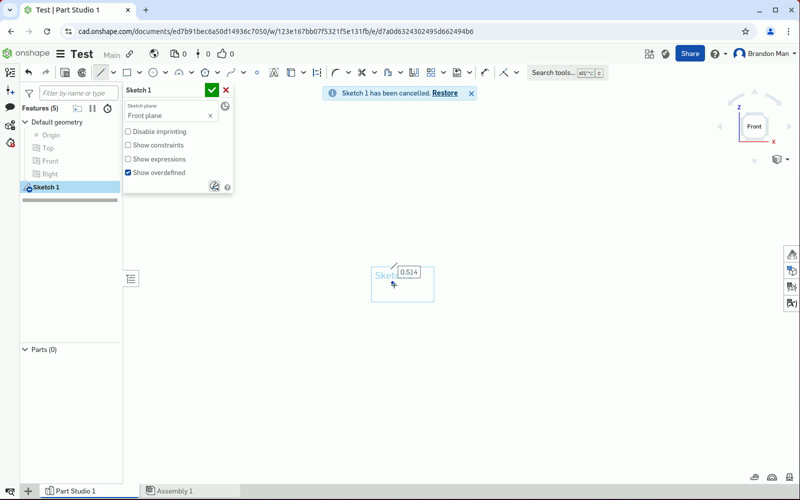
mouse_move(424, 284)
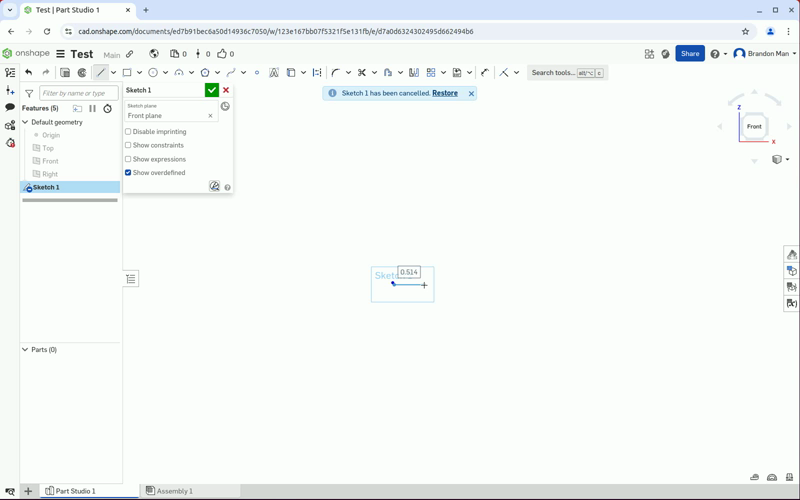
mouse_move(430, 284)
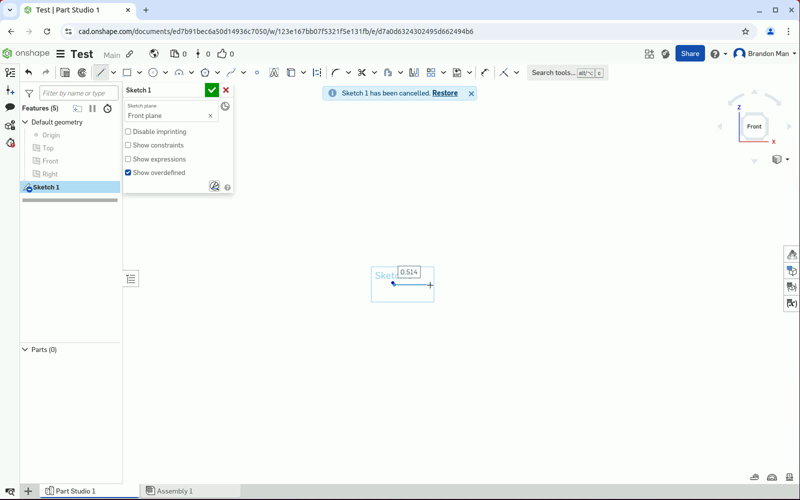
click(430, 284)
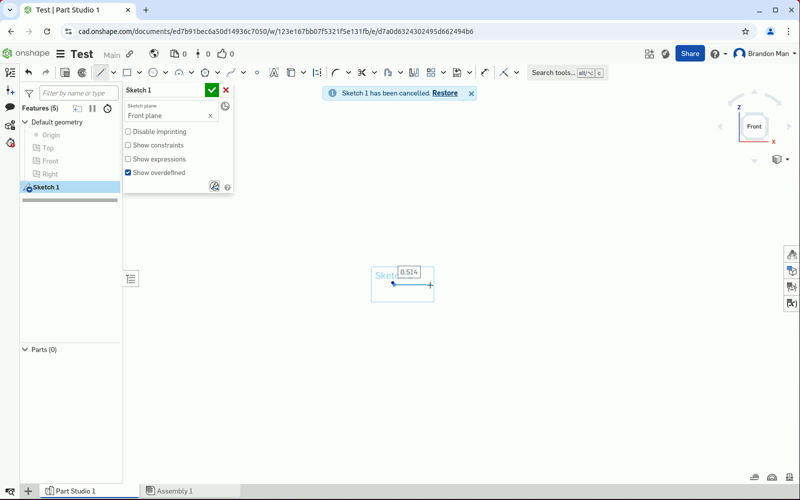
key_up(shift)
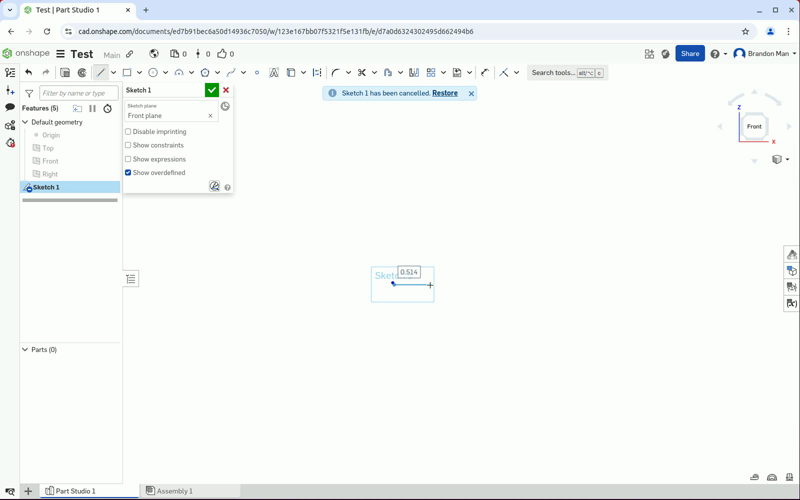
key_down(shift)
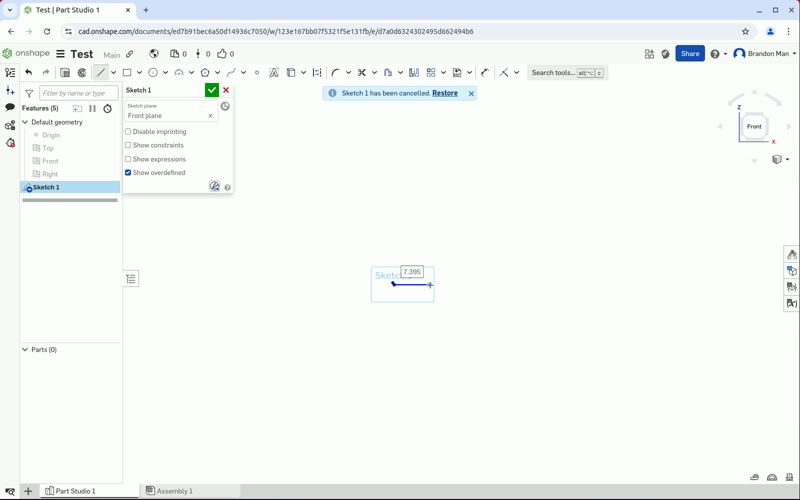
mouse_move(460, 284)
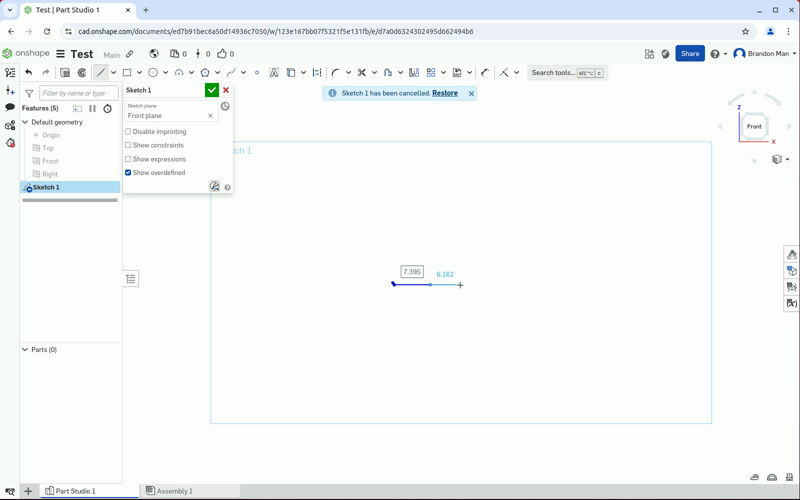
mouse_move(432, 282)
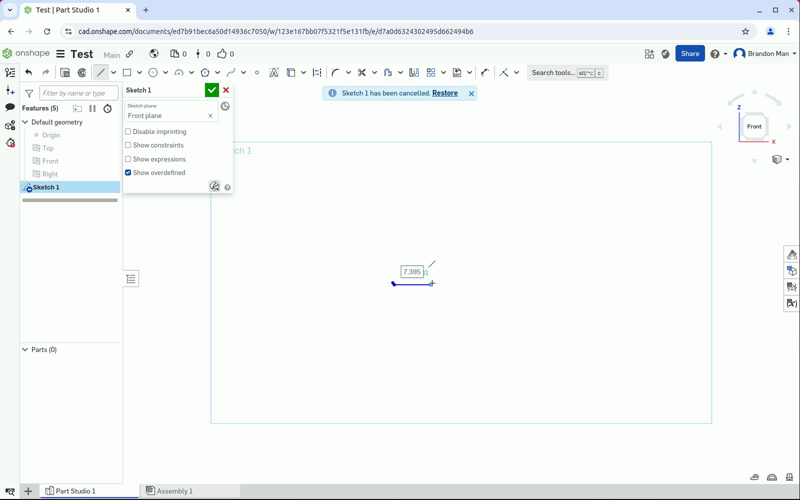
scroll(6)
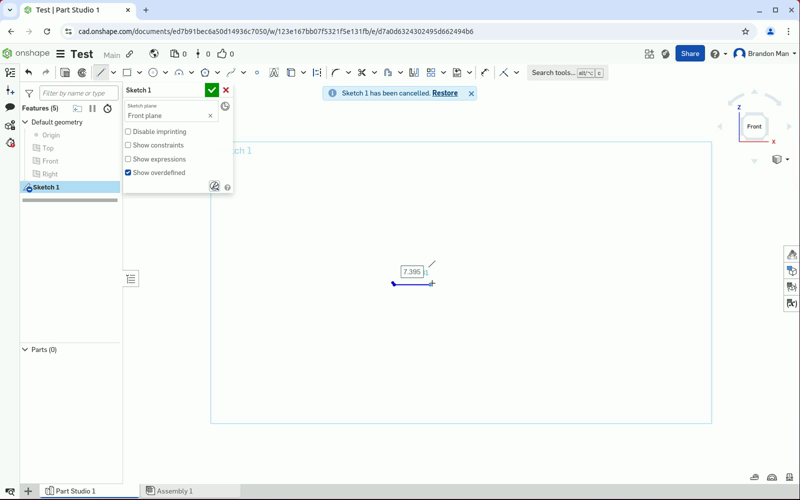
scroll(6)
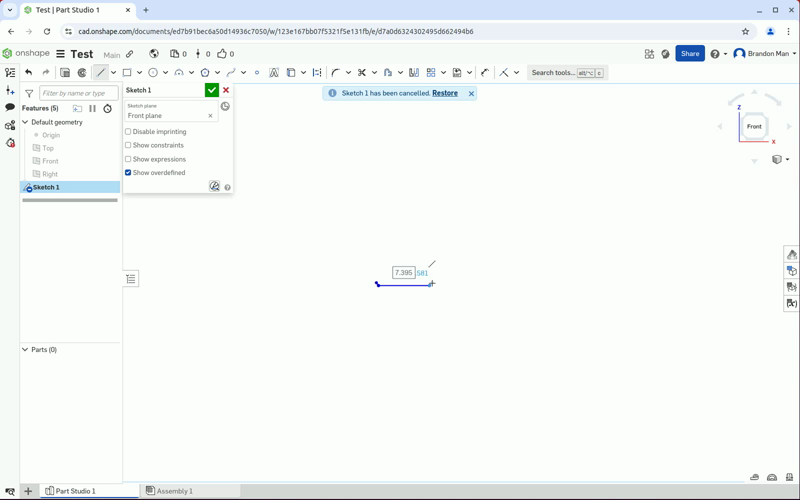
scroll(6)
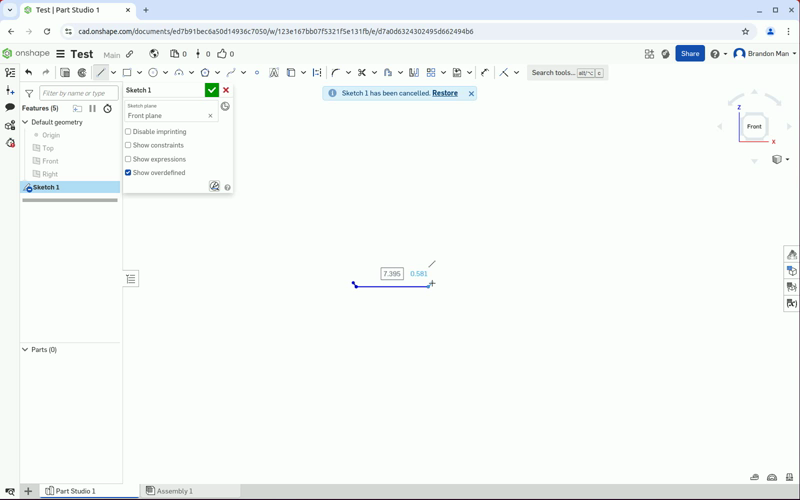
scroll(6)
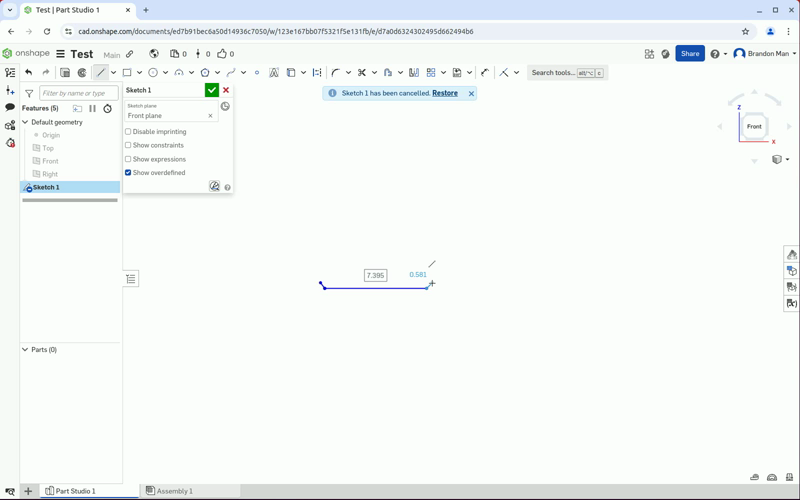
scroll(6)
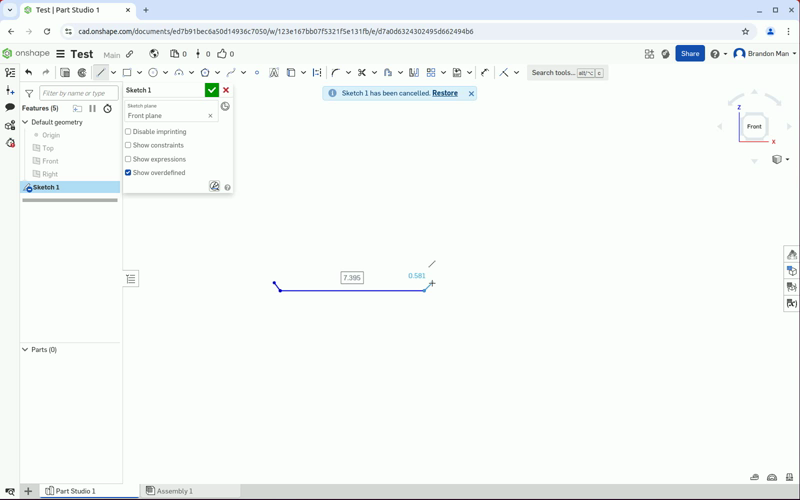
scroll(6)
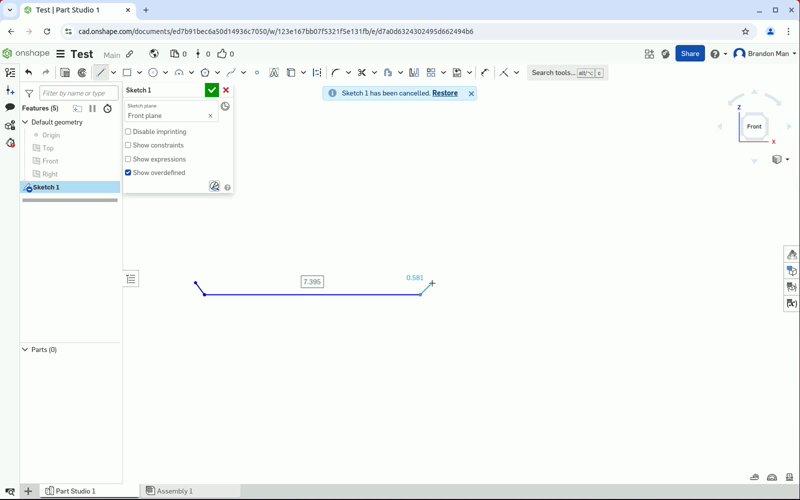
scroll(6)
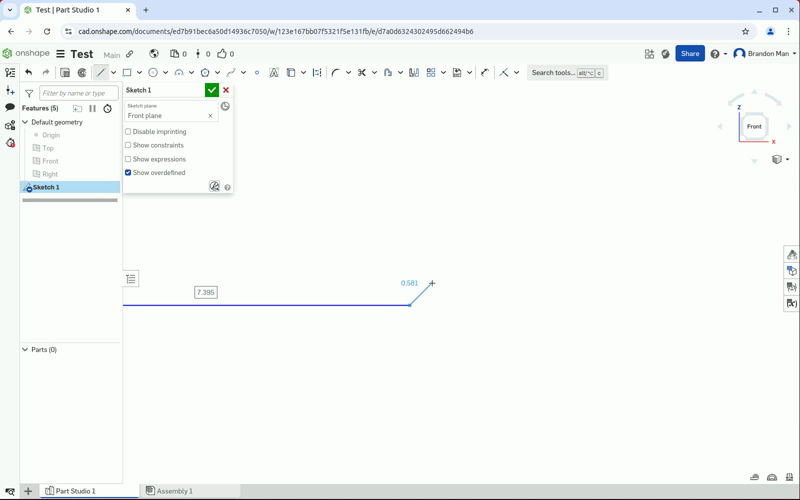
click(432, 282)
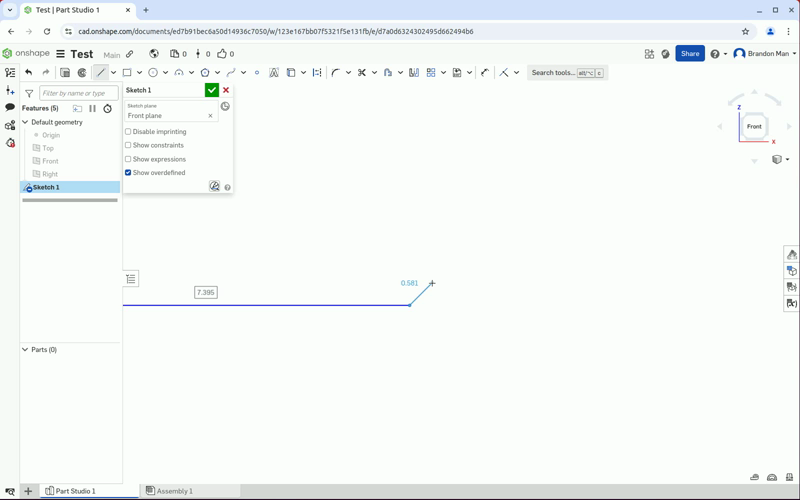
scroll(-6)
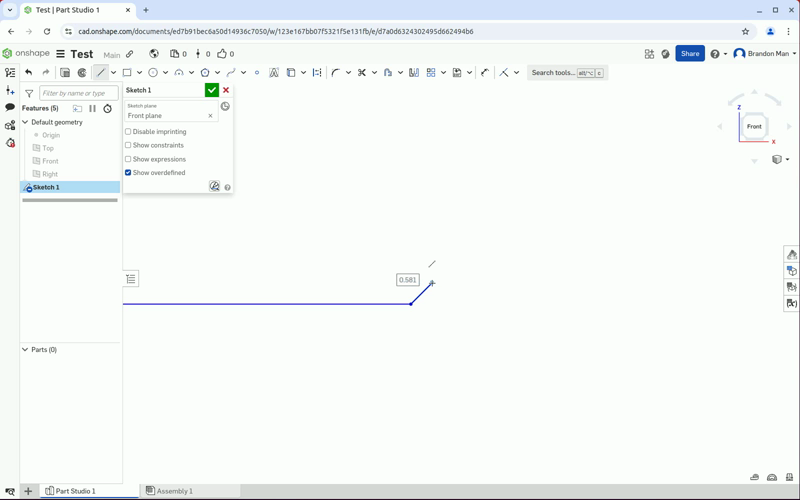
scroll(-6)
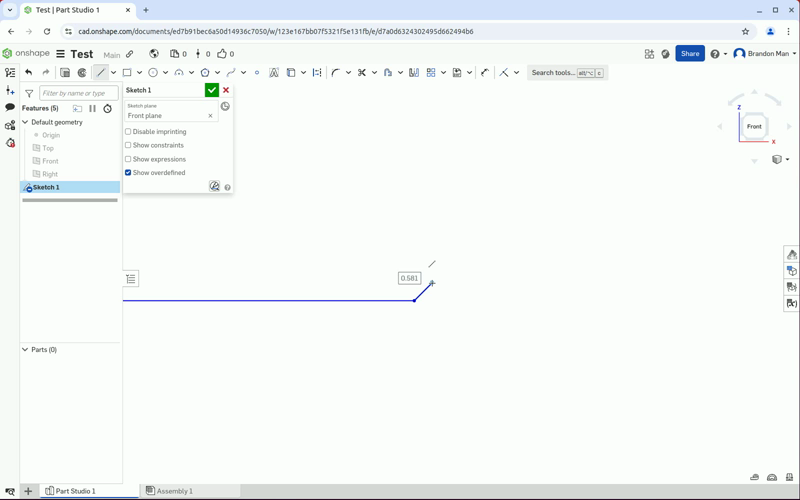
scroll(-6)
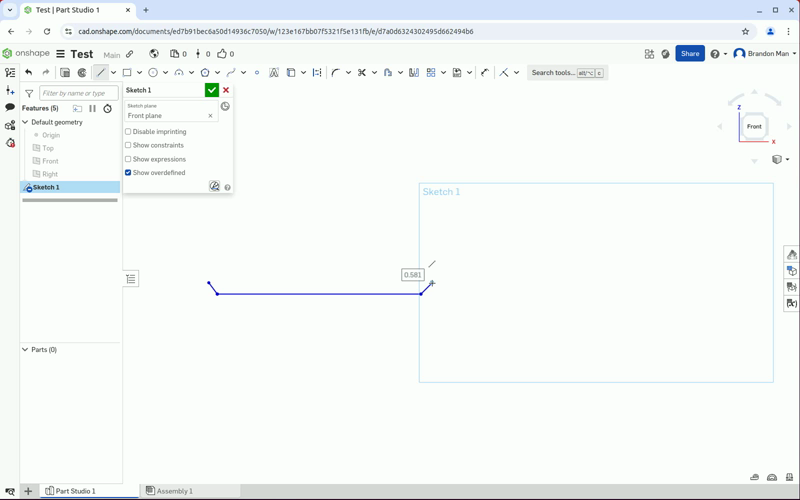
scroll(-6)
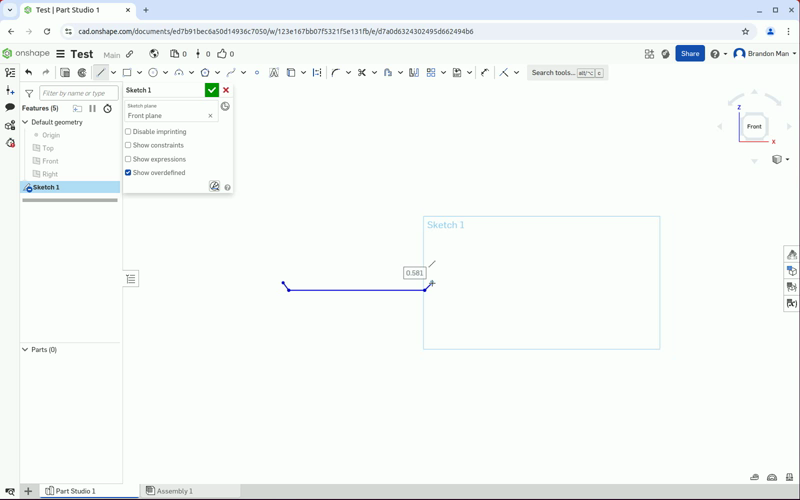
scroll(-6)
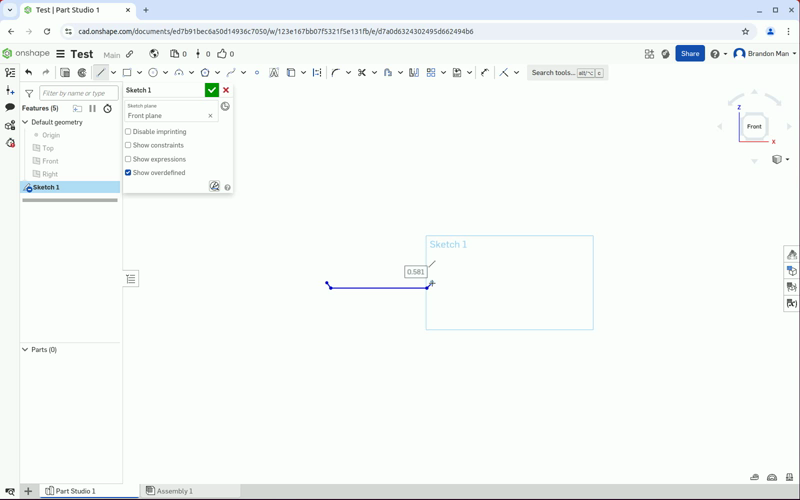
scroll(-6)
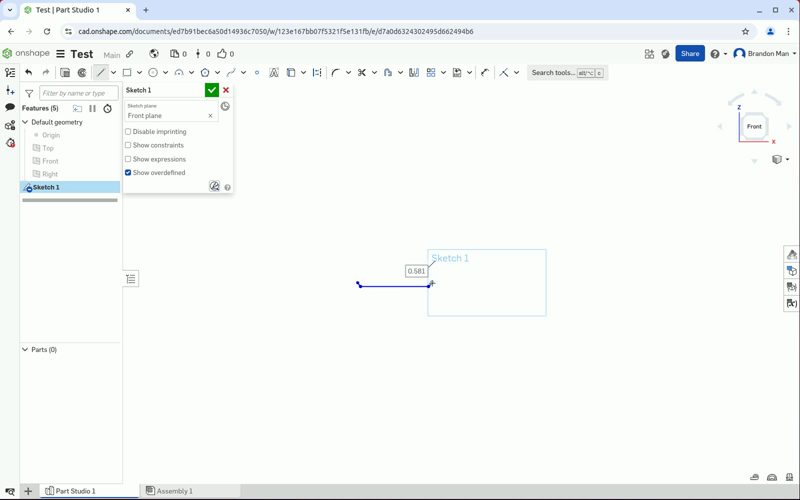
scroll(-6)
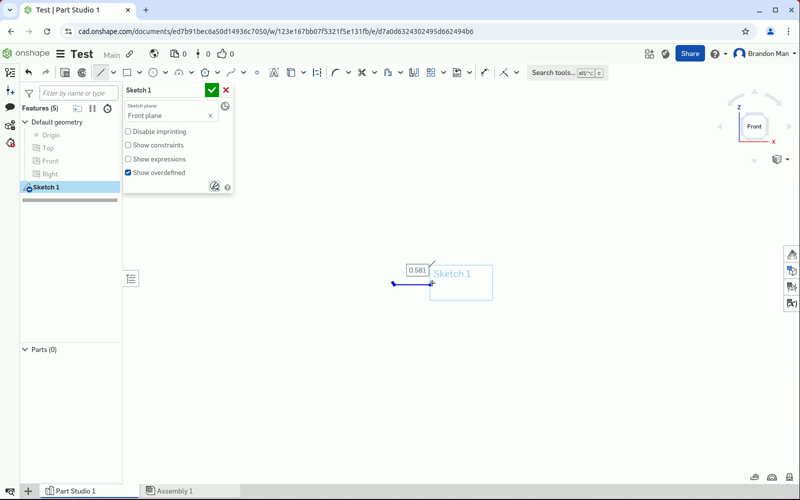
key_up(shift)
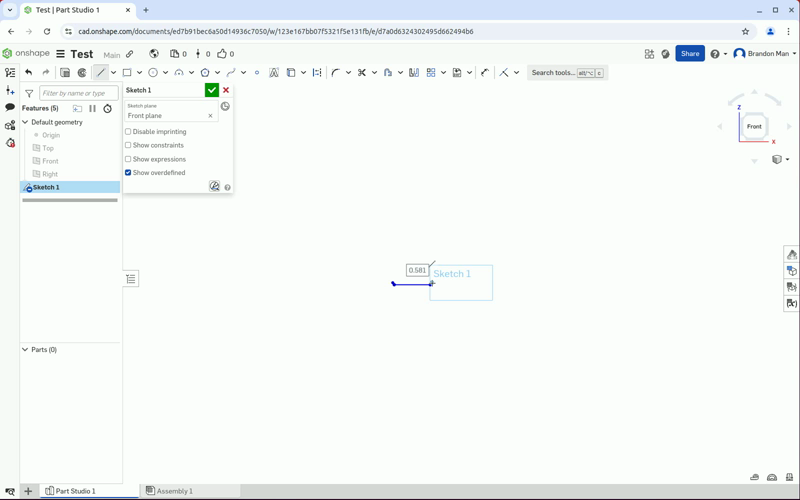
mouse_move(462, 282)
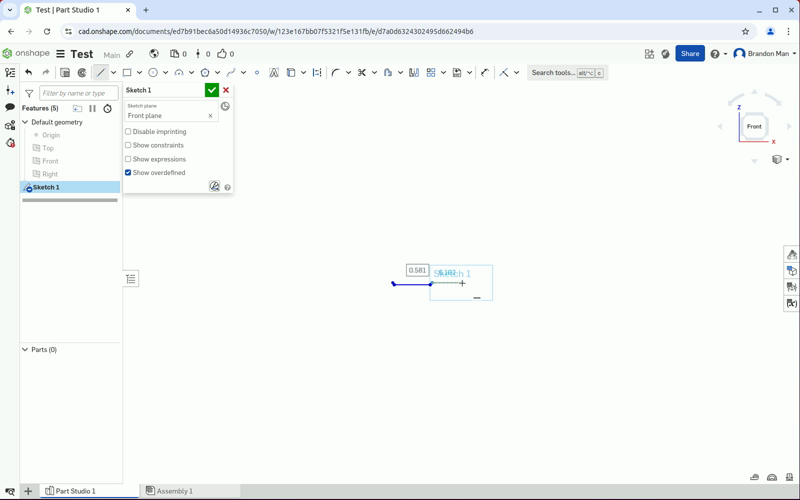
key_down(shift)
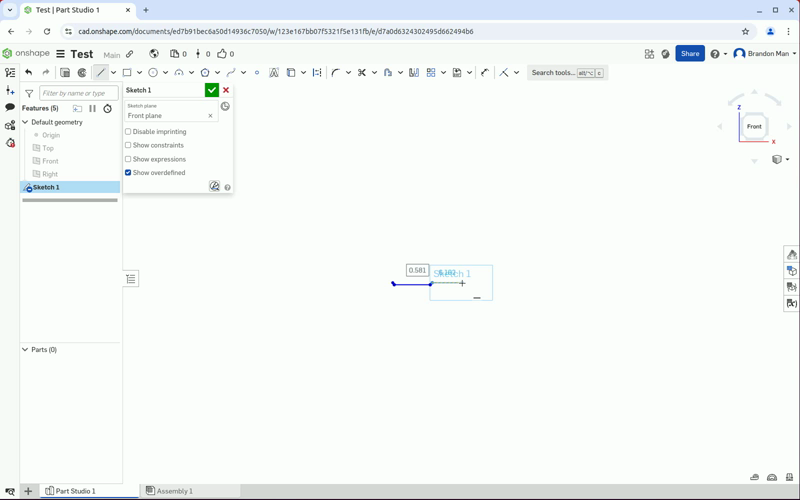
mouse_move(392, 282)
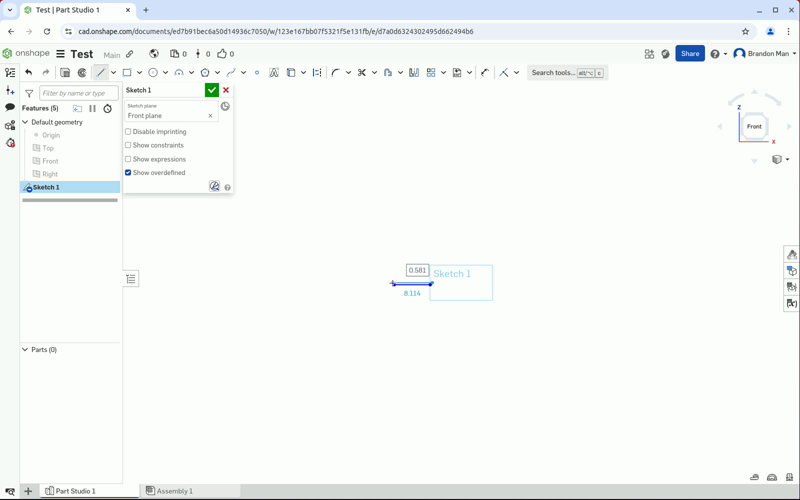
scroll(6)
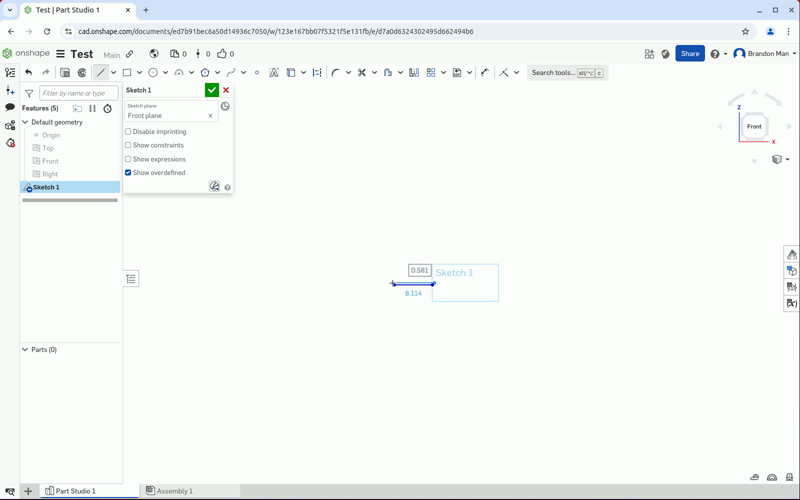
scroll(6)
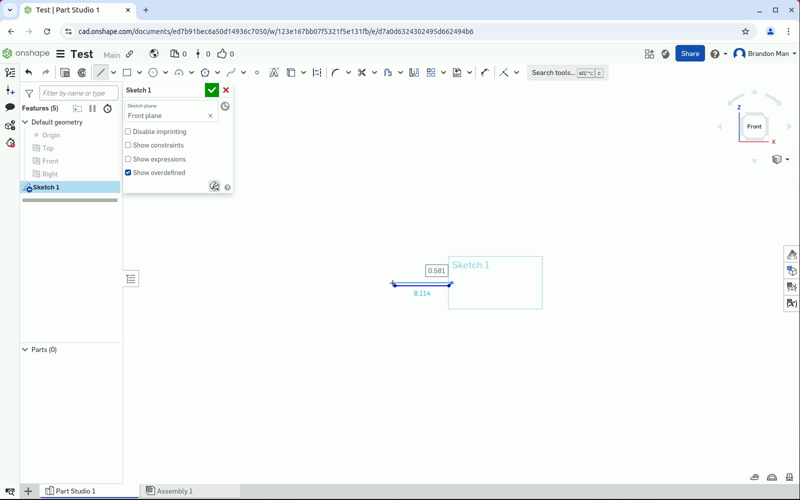
scroll(6)
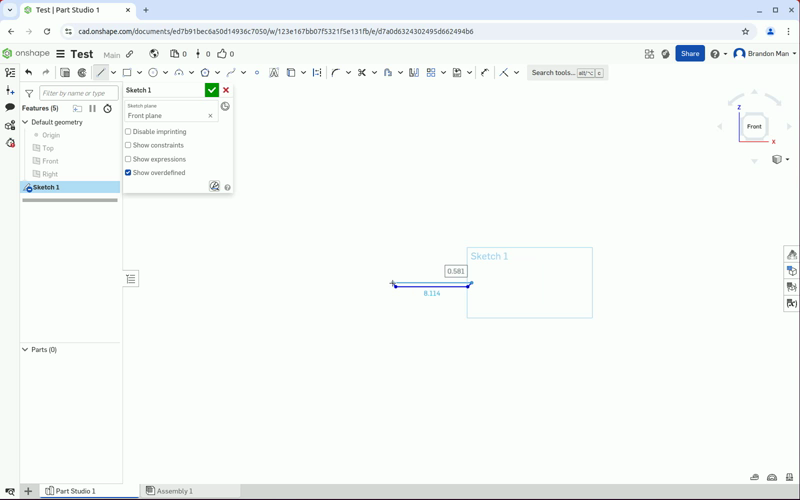
scroll(6)
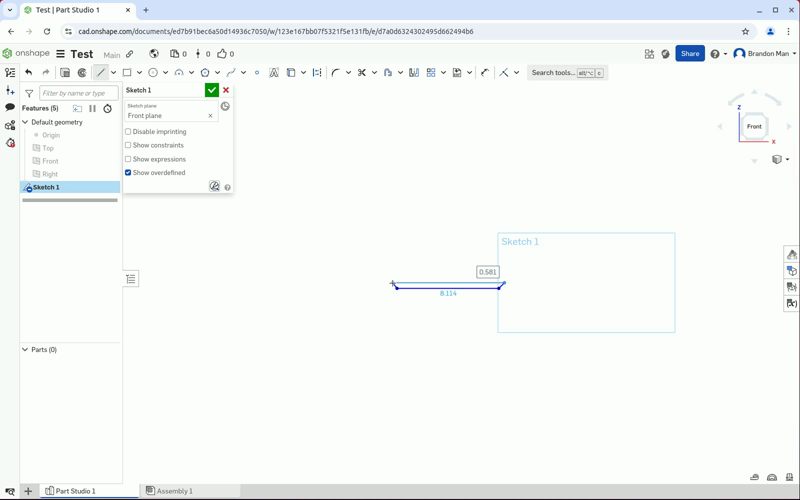
scroll(6)
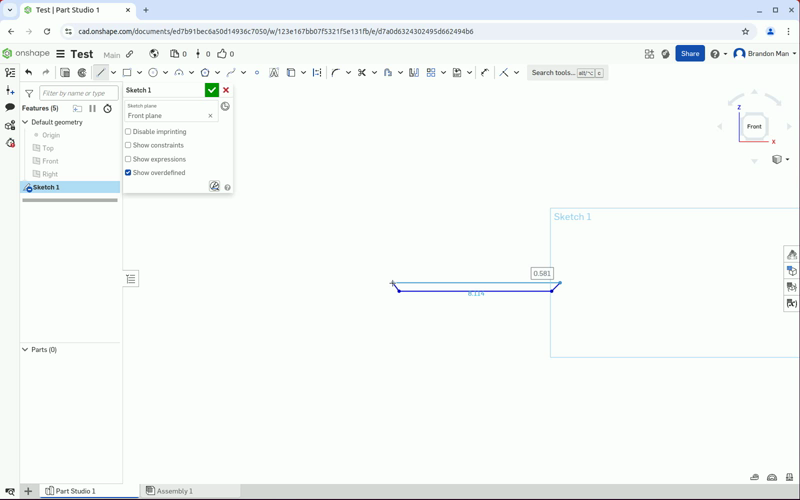
scroll(6)
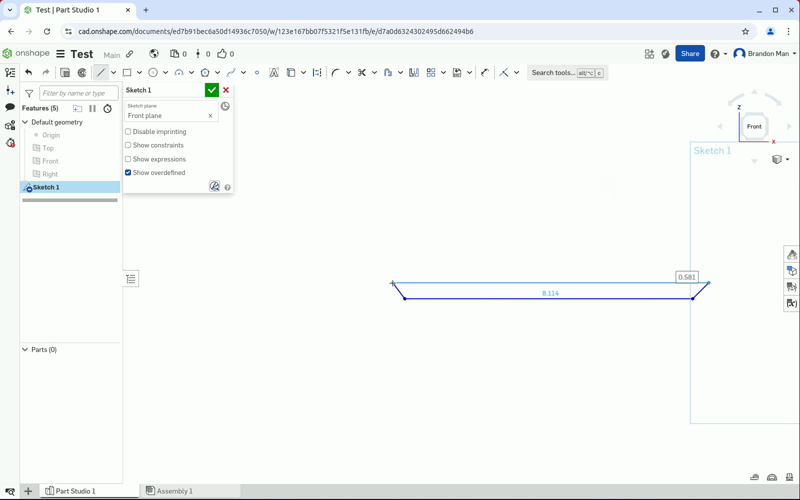
scroll(6)
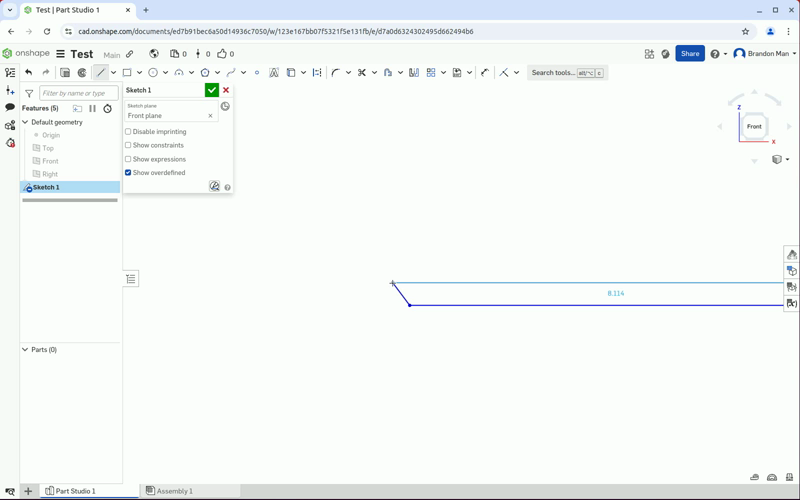
key_up(shift)
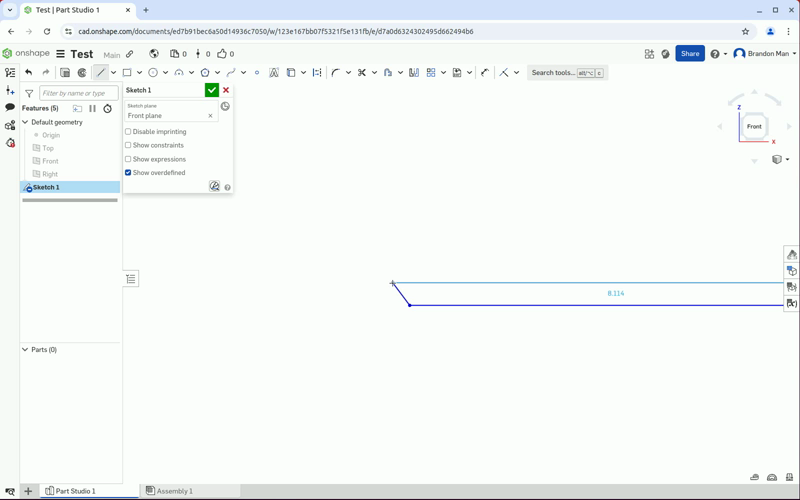
click(392, 282)
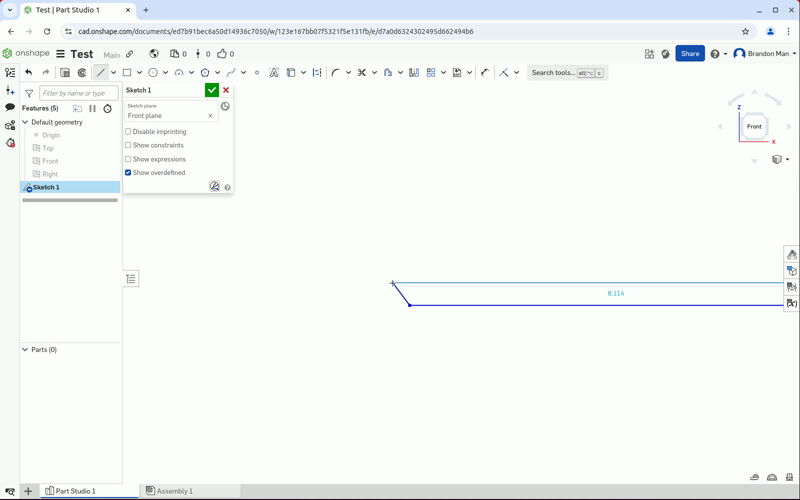
scroll(-6)
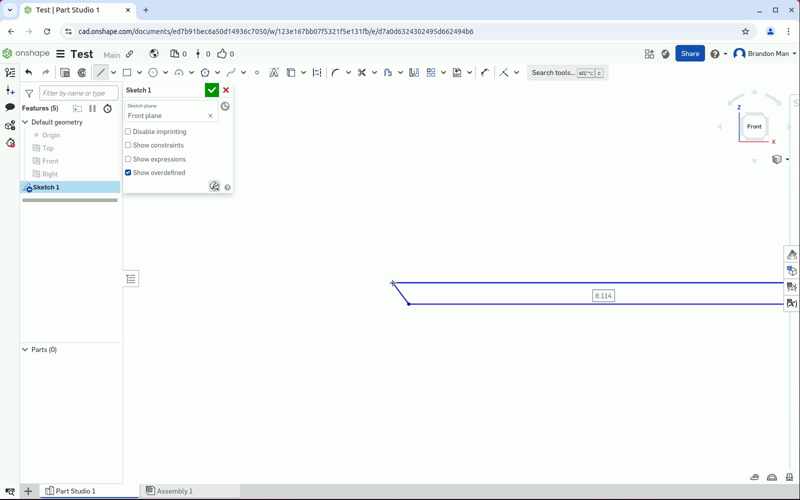
scroll(-6)
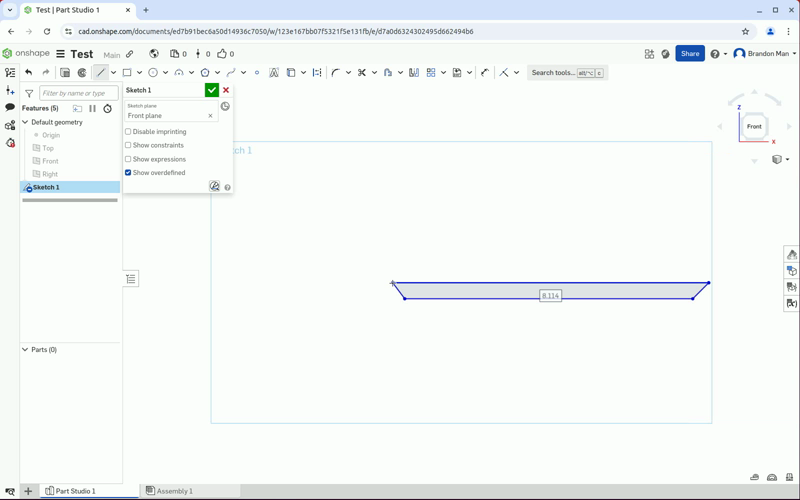
scroll(-6)
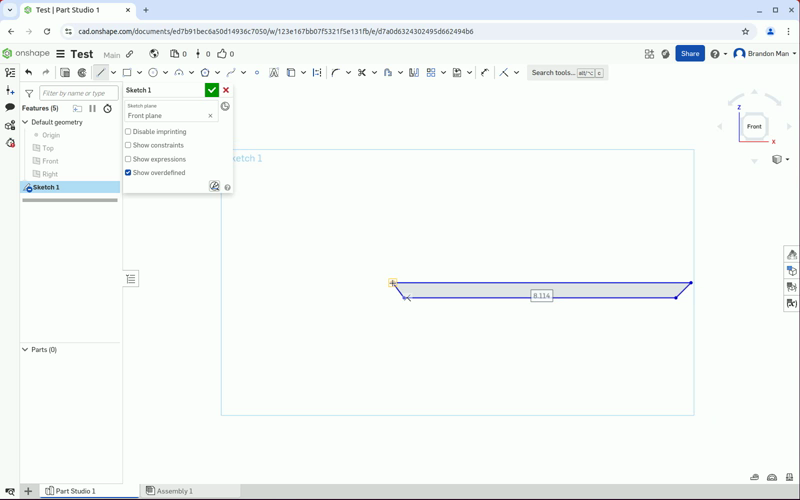
scroll(-6)
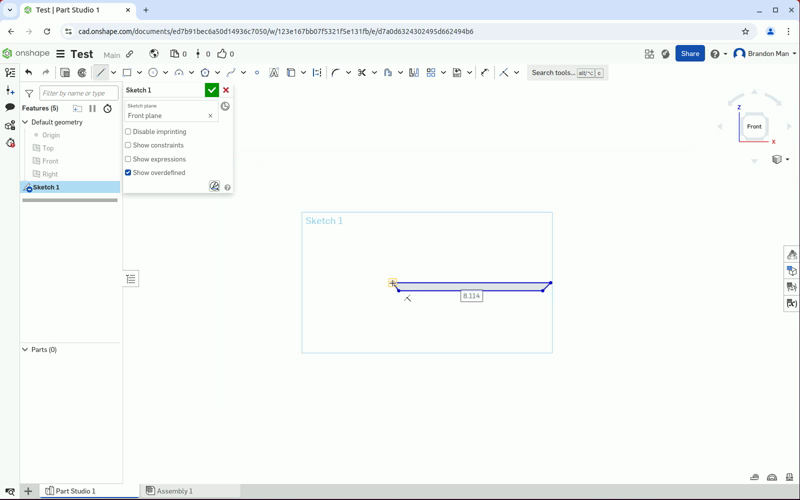
scroll(-6)
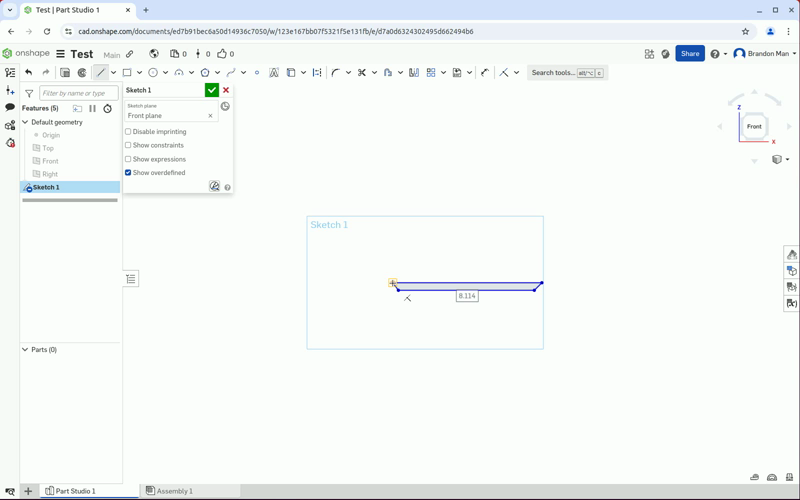
scroll(-6)
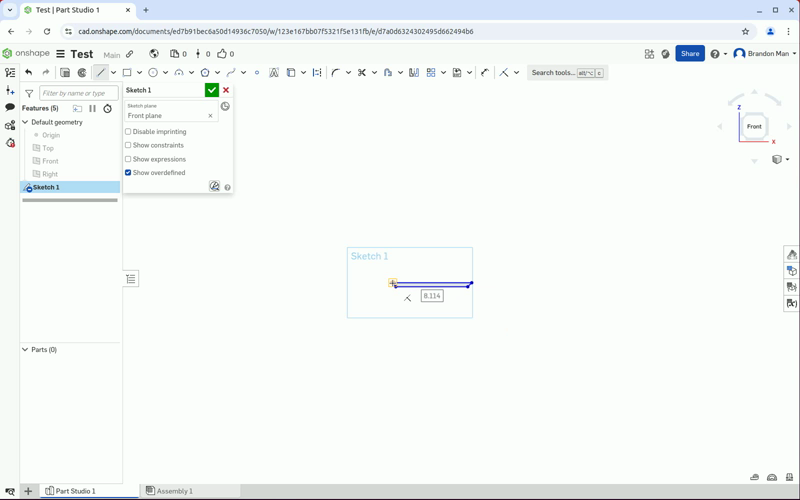
scroll(-6)
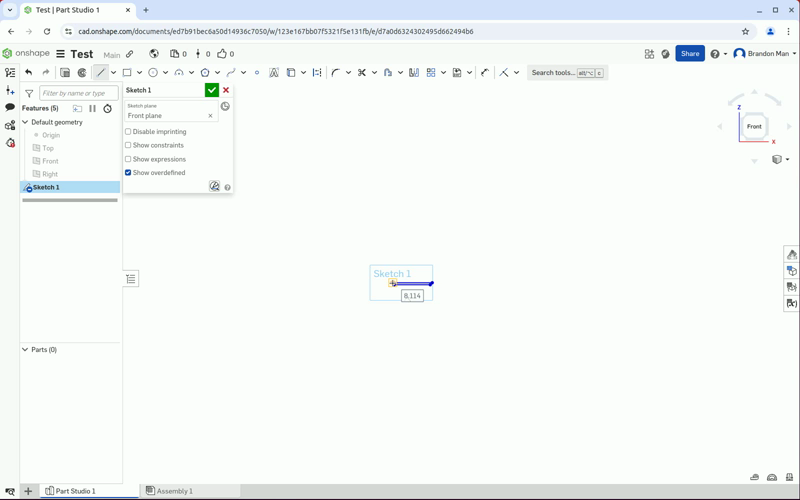
key(esc)
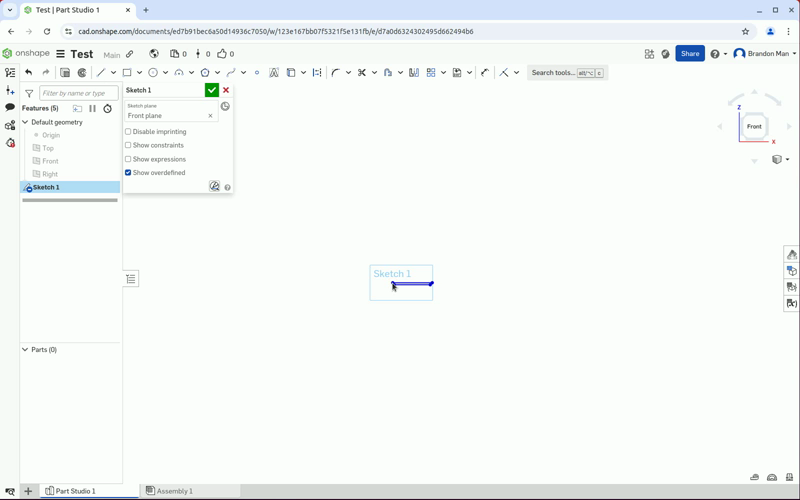
mouse_move(423, 283)
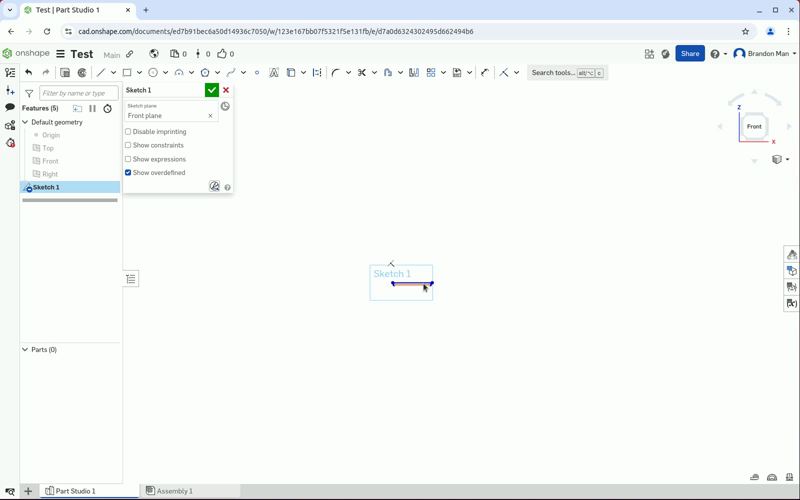
scroll(6)
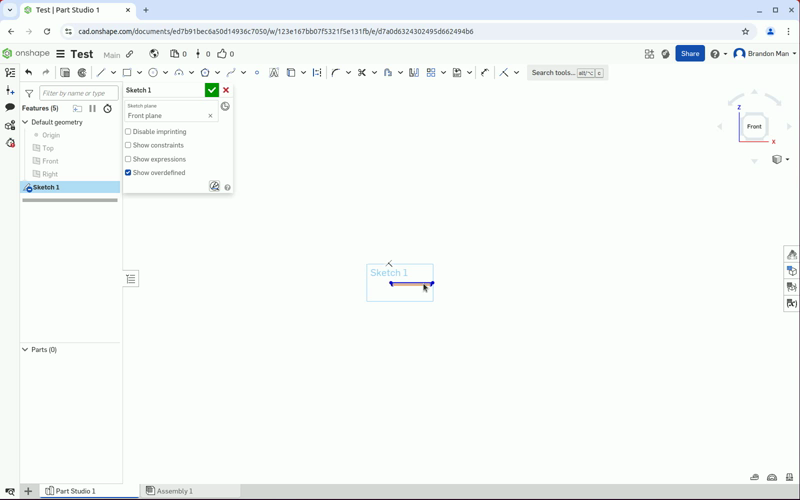
scroll(6)
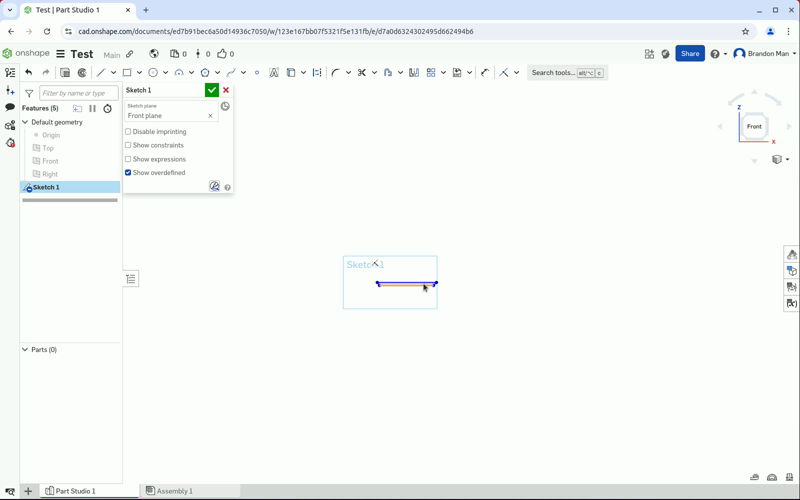
scroll(6)
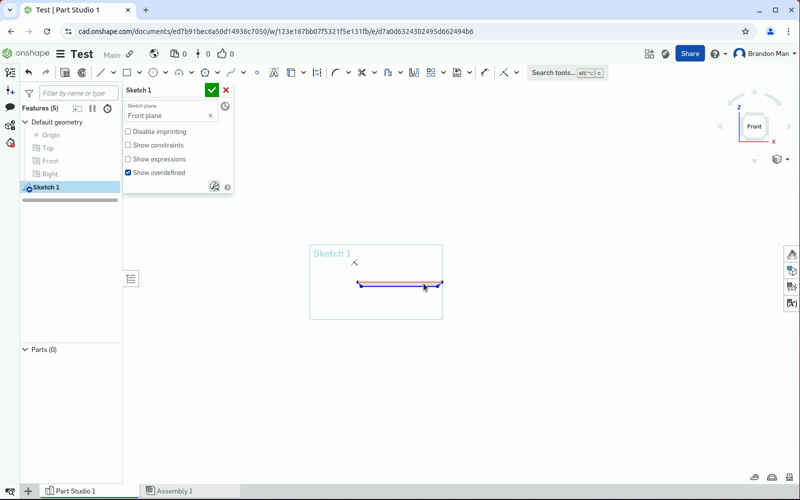
scroll(6)
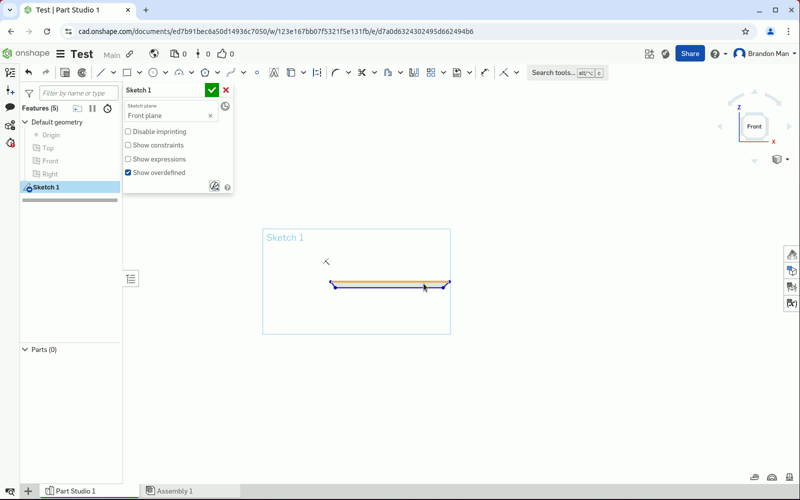
scroll(6)
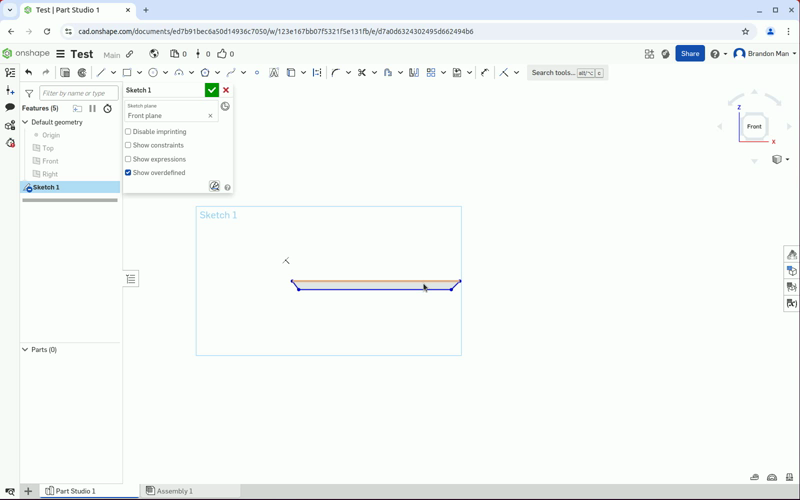
scroll(6)
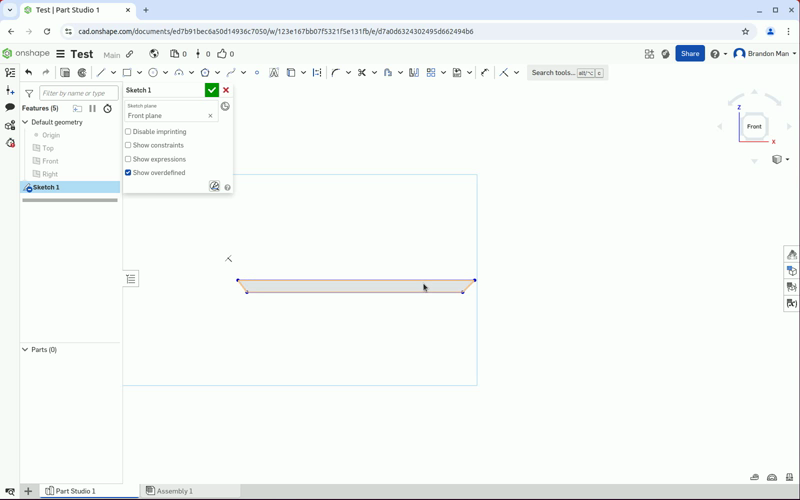
scroll(6)
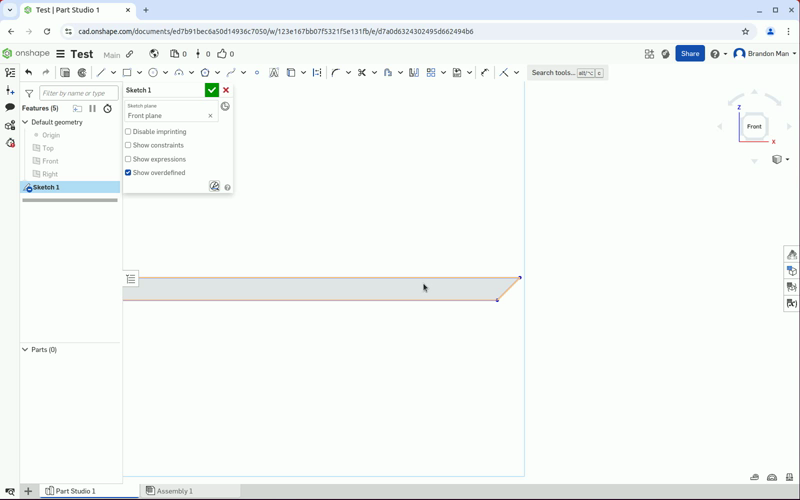
click(423, 283)
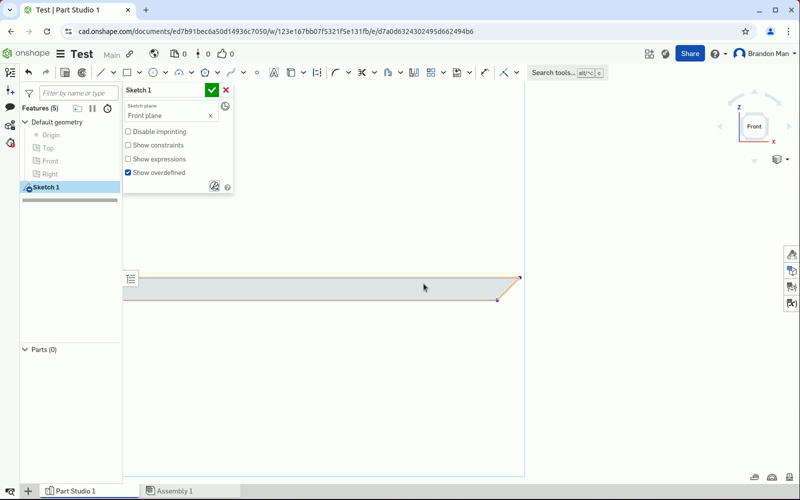
scroll(-6)
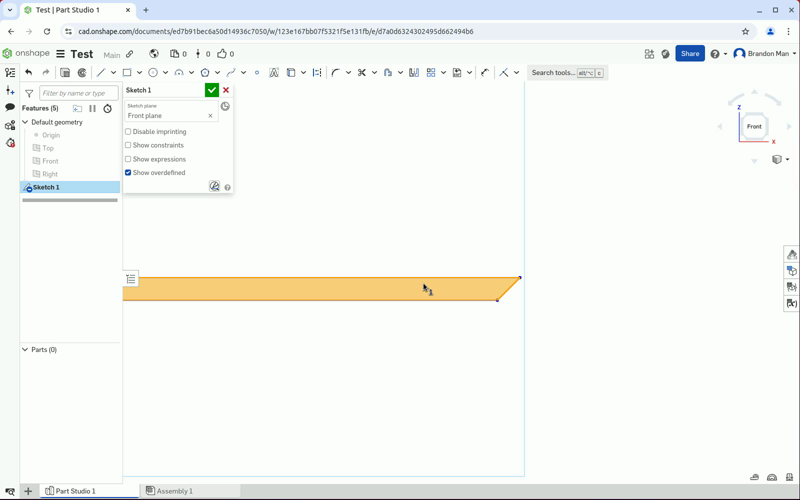
scroll(-6)
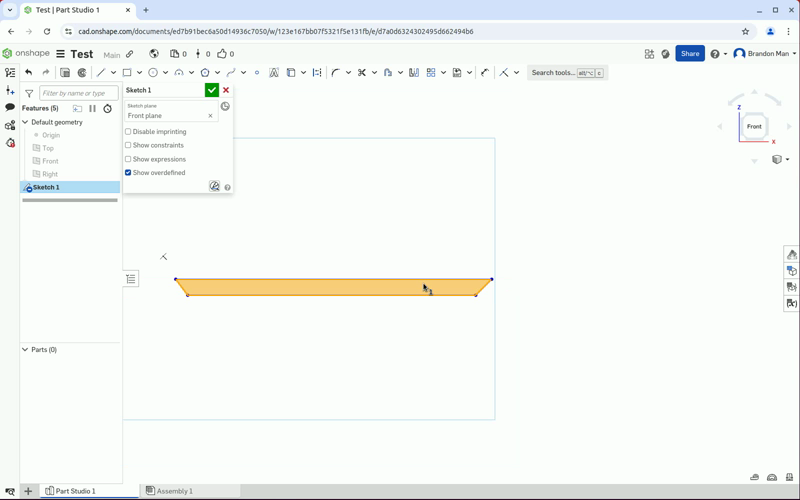
scroll(-6)
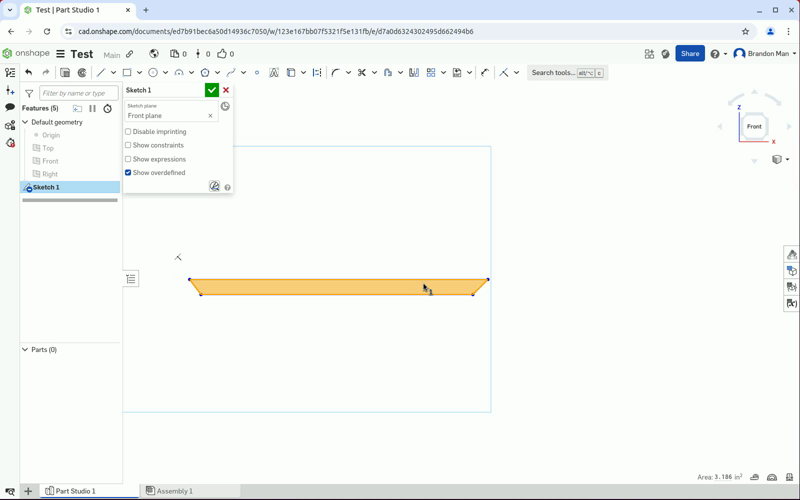
scroll(-6)
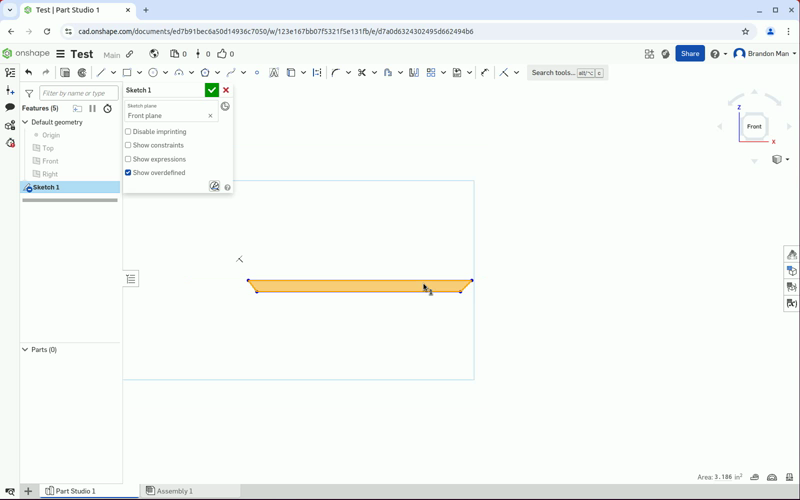
scroll(-6)
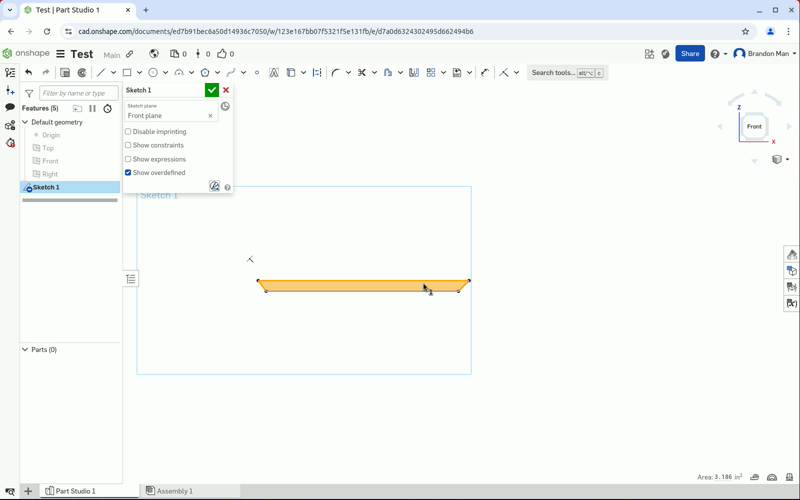
scroll(-6)
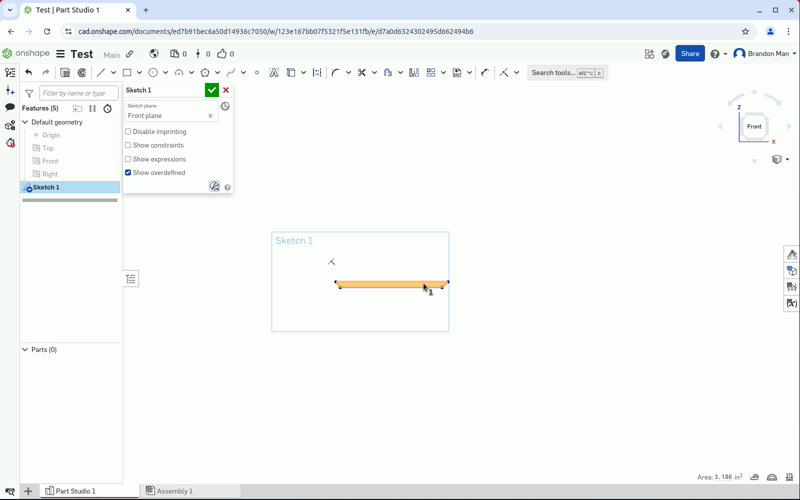
scroll(-6)
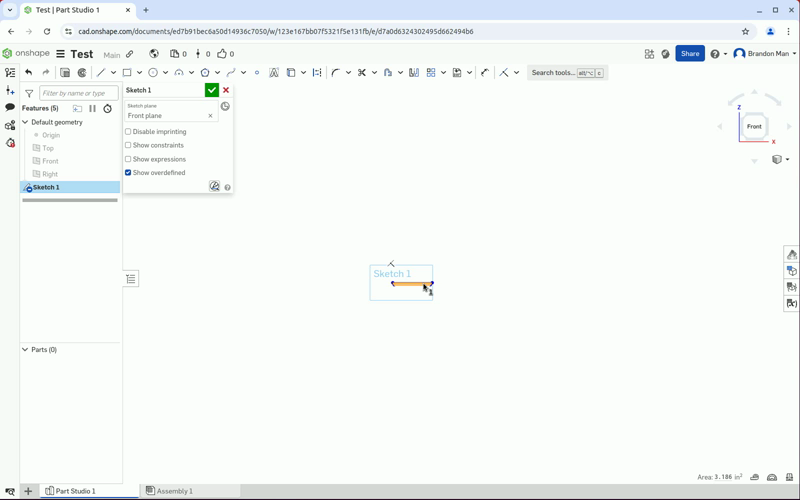
mouse_move(73, 352)
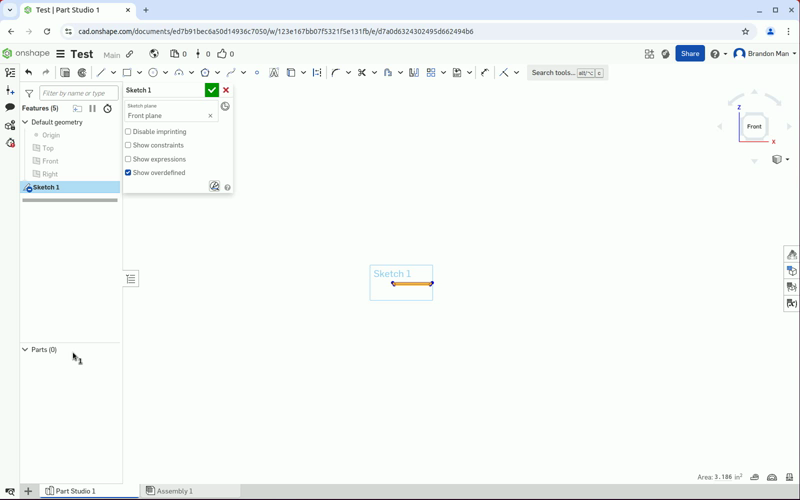
key(shift+y)
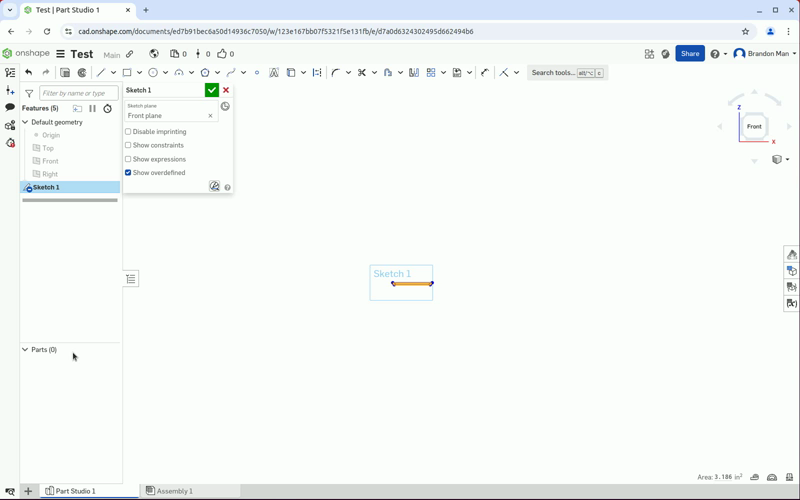
key(shift+e)
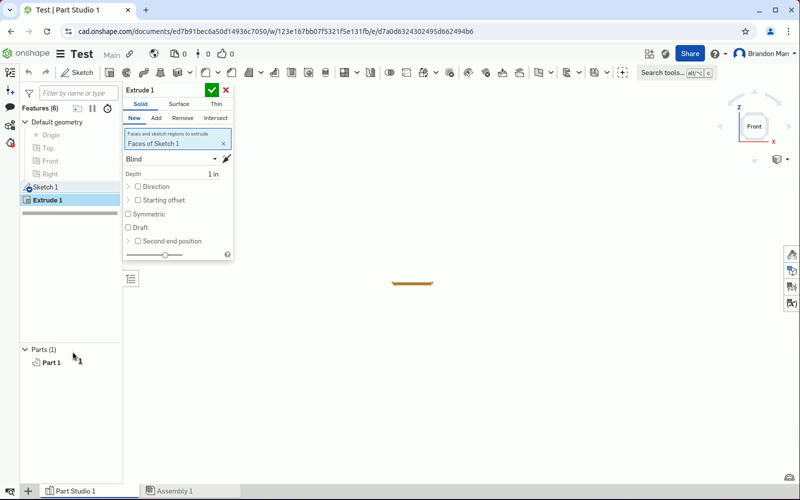
mouse_move(143, 106)
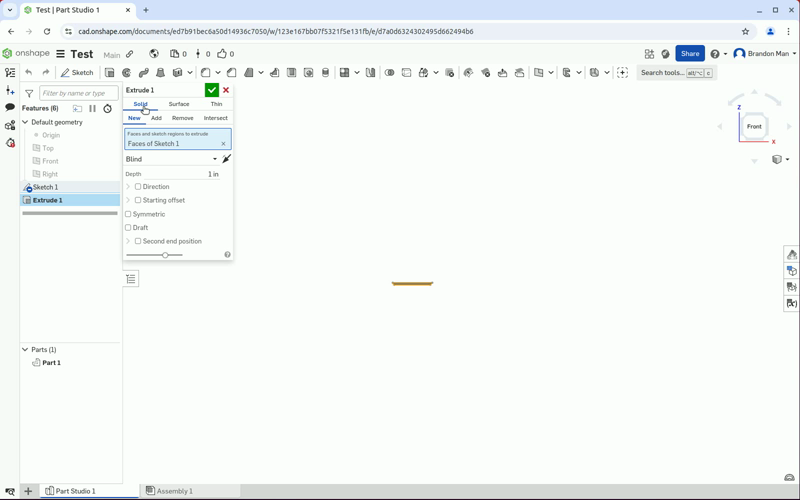
click(143, 106)
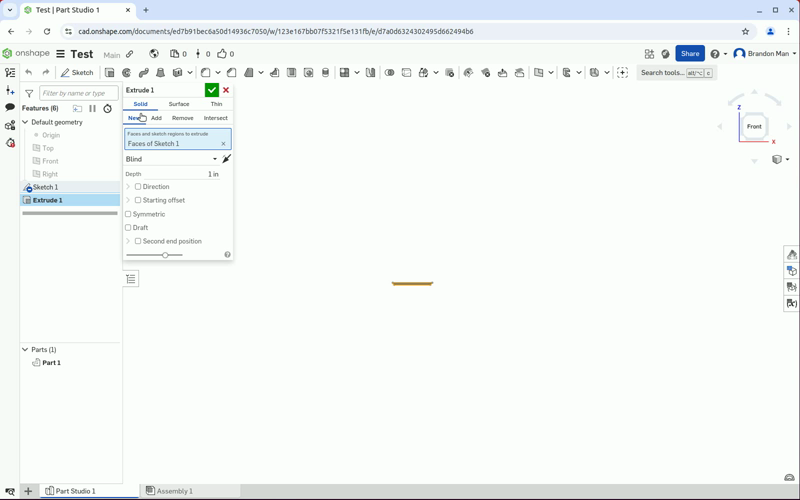
mouse_move(137, 120)
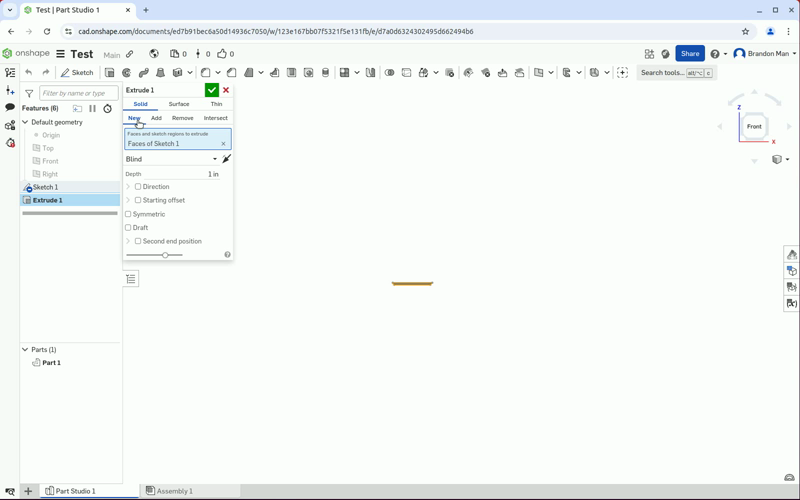
click(137, 120)
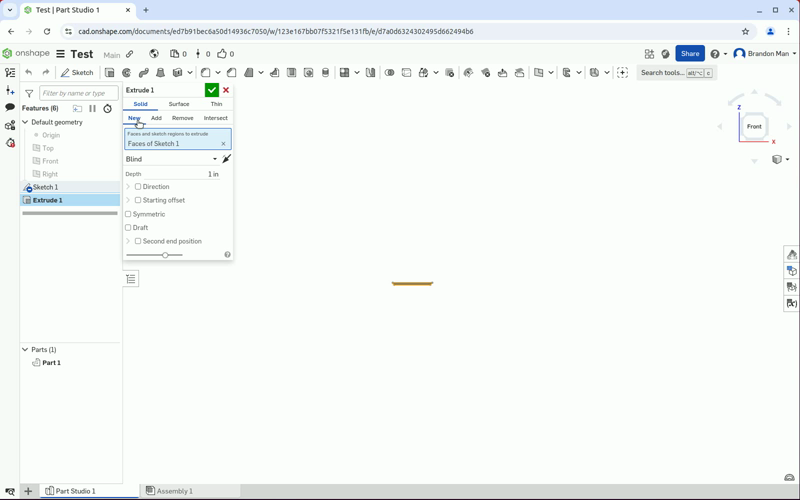
key(tab, 4)
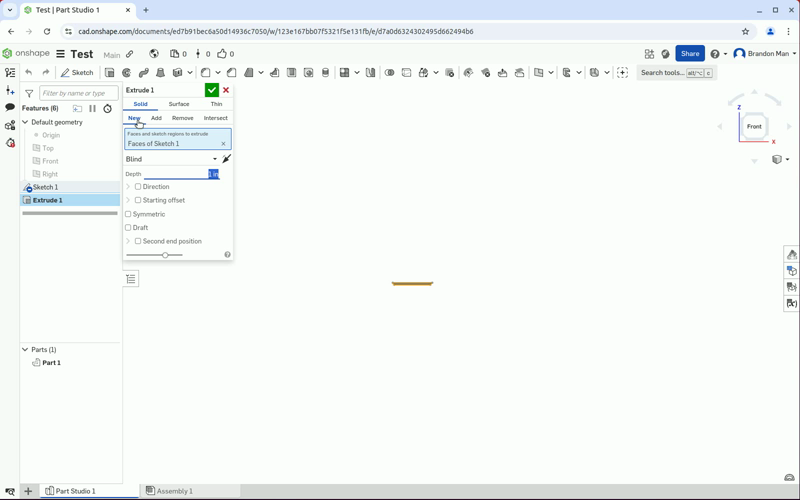
text(0.722)
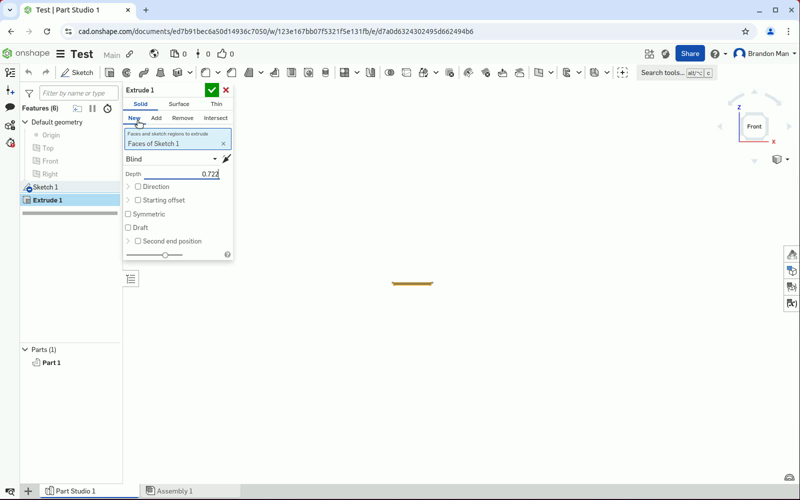
key(enter)
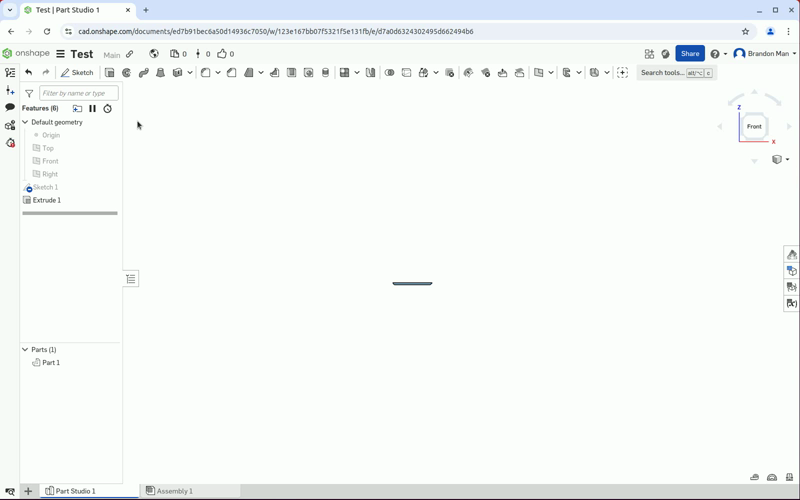
key(shift+h)
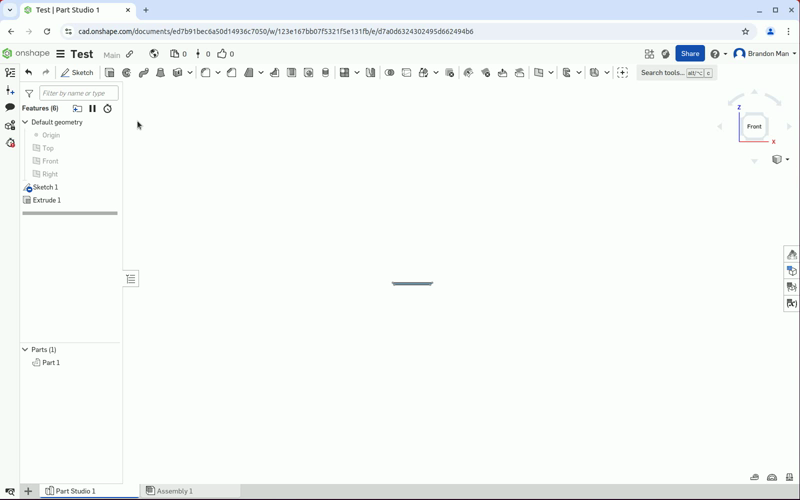
key(shift+h)
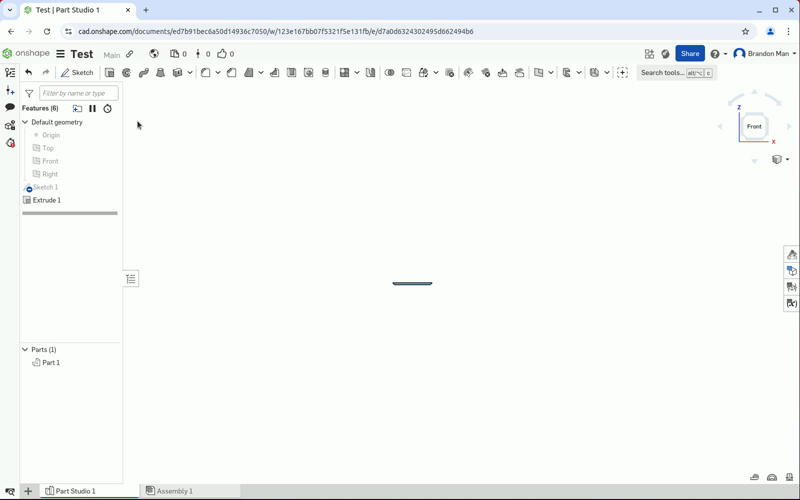
mouse_move(73, 189)
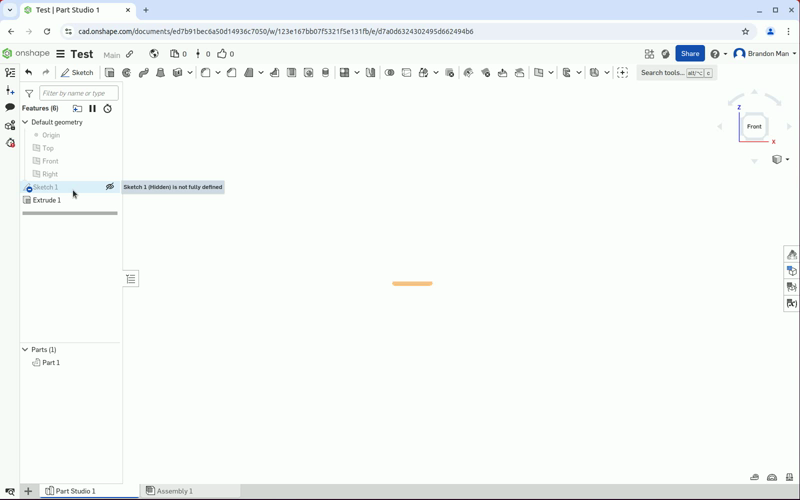
click(73, 189)
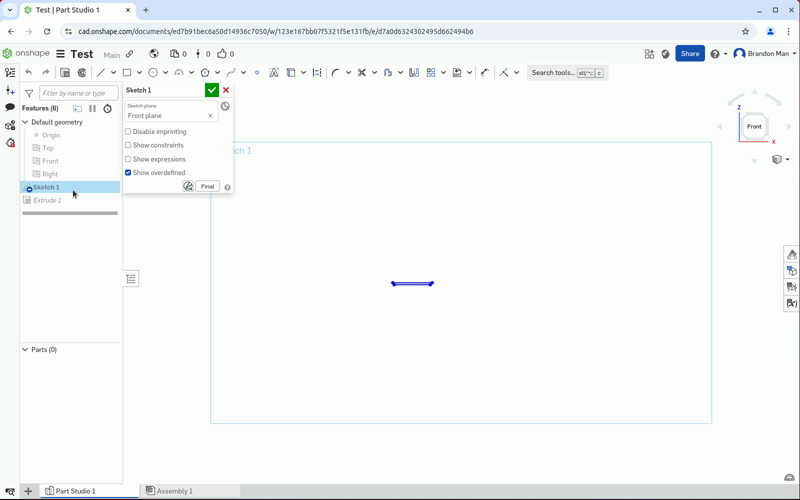
mouse_move(229, 92)
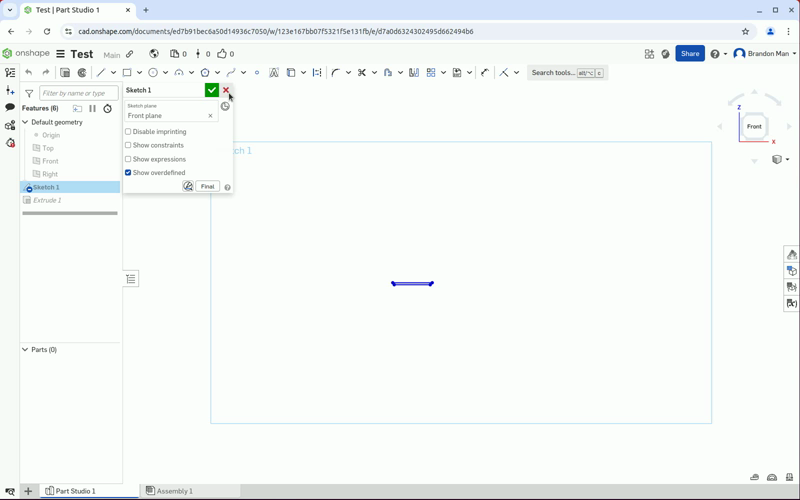
click(229, 92)
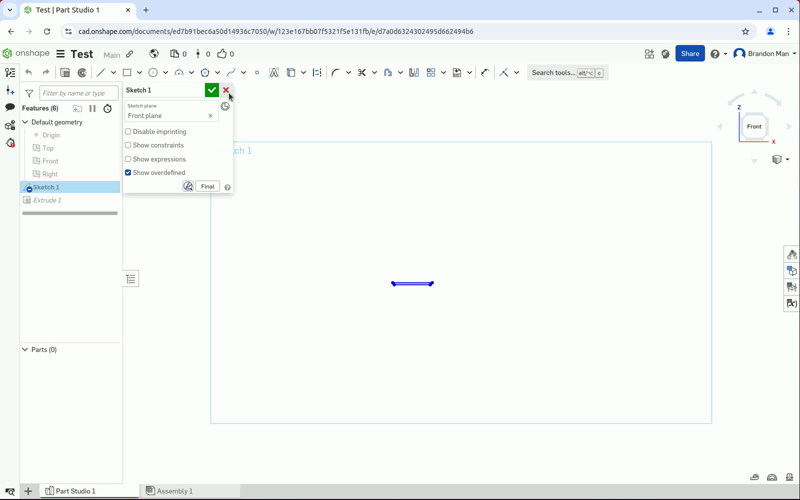
key(shift+s)
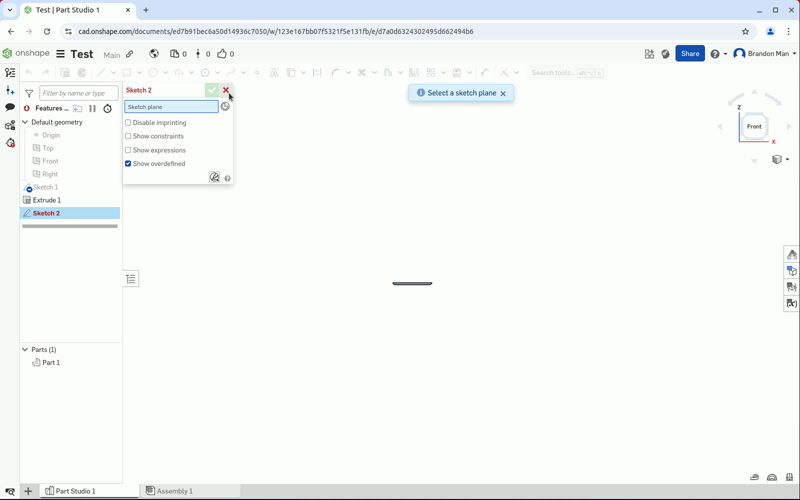
mouse_move(73, 163)
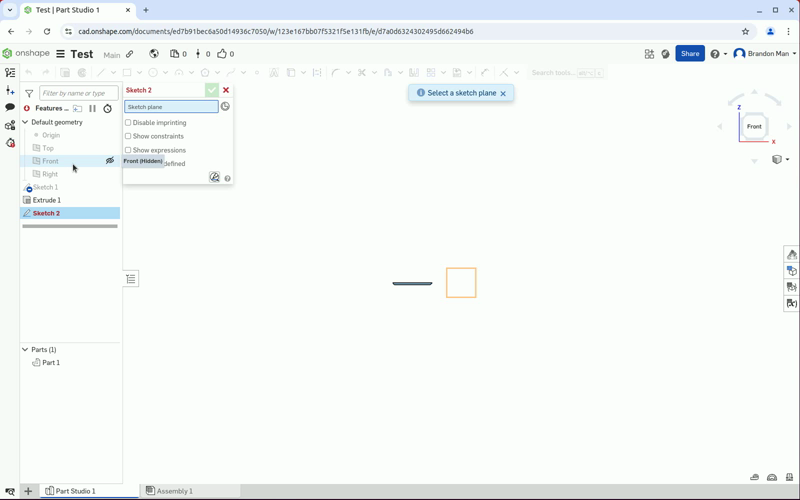
click(73, 163)
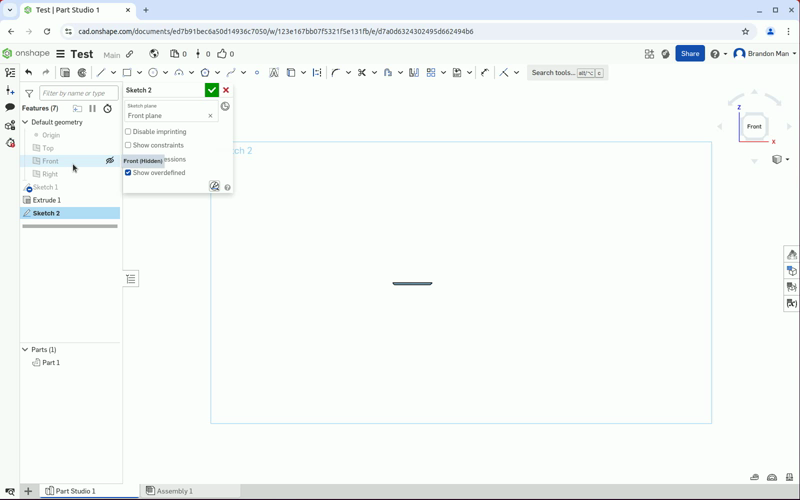
mouse_move(73, 352)
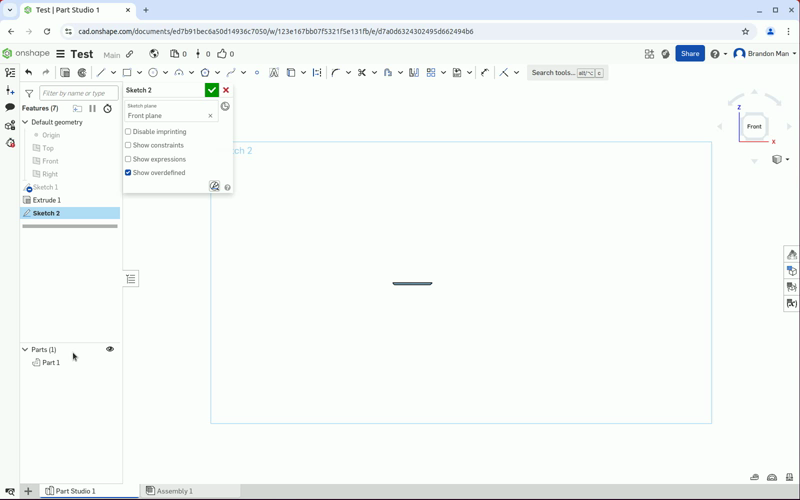
key(y)
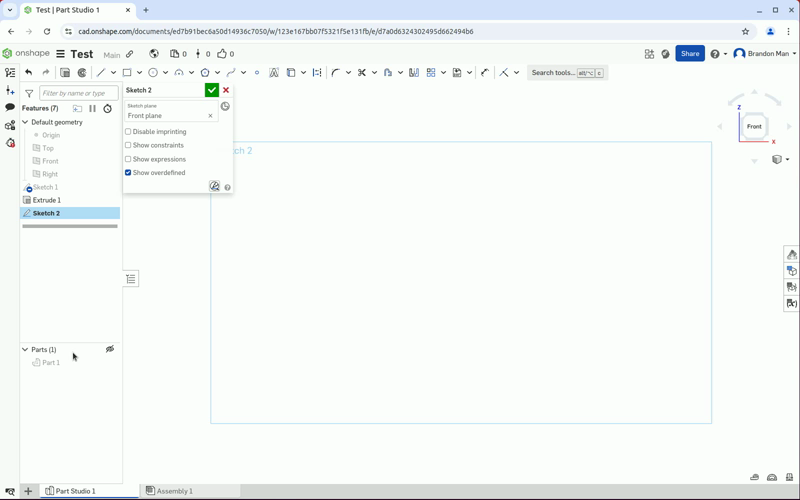
key(l)
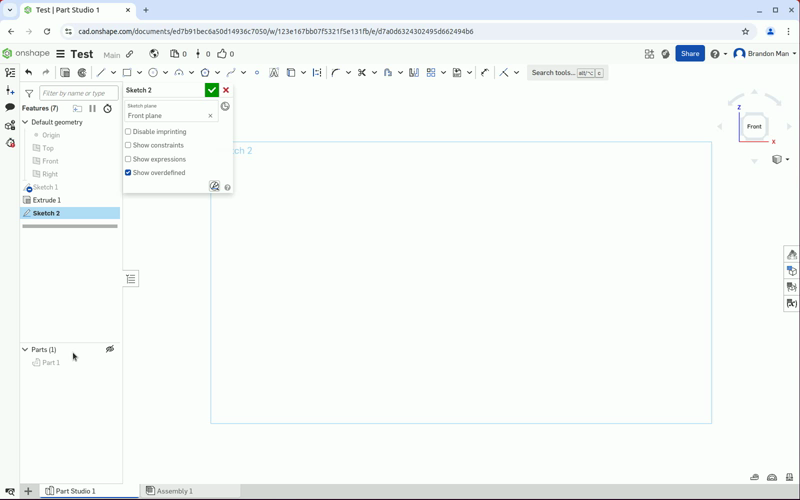
key_down(shift)
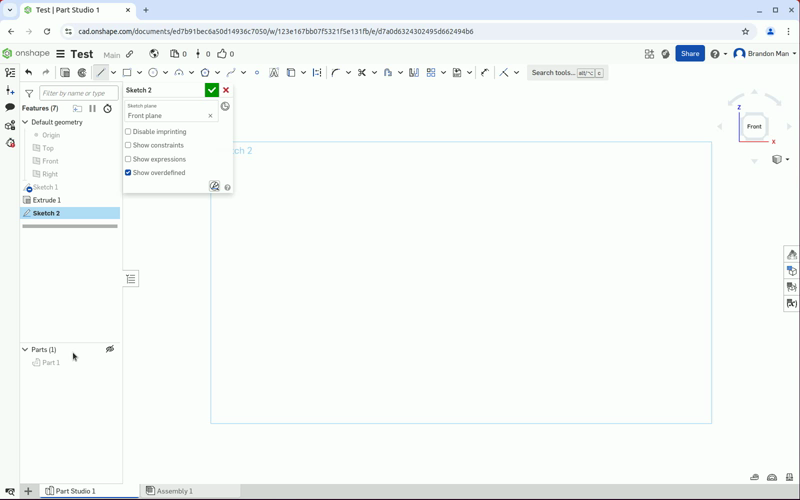
mouse_move(459, 282)
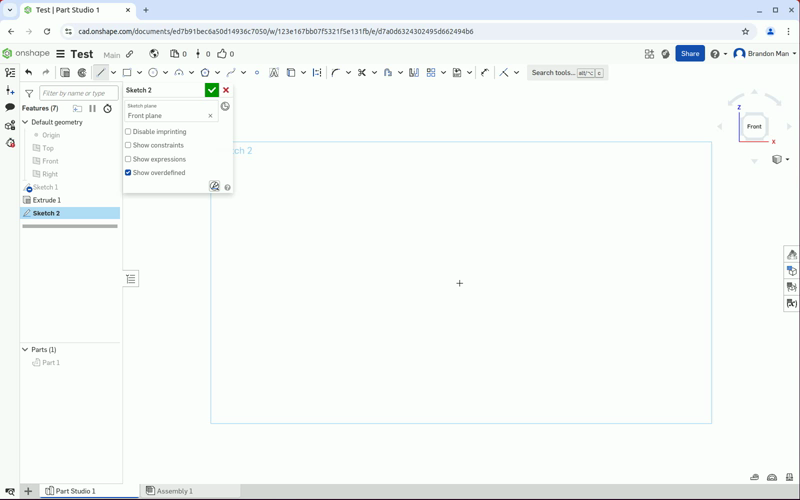
click(459, 282)
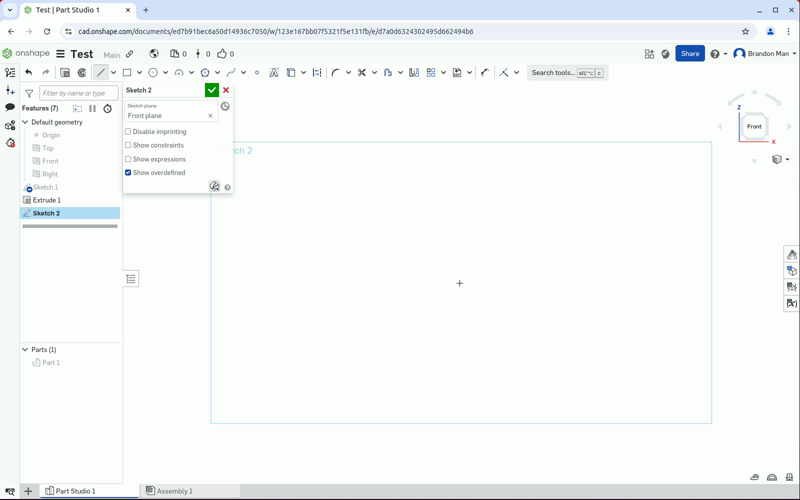
key_up(shift)
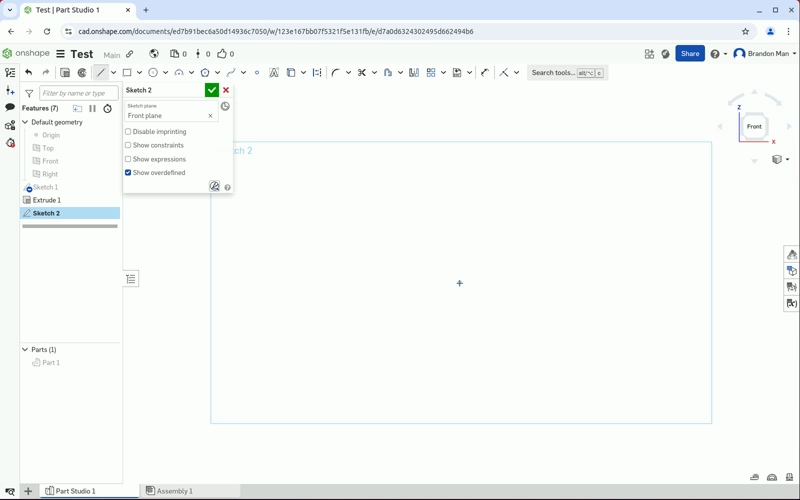
key_down(shift)
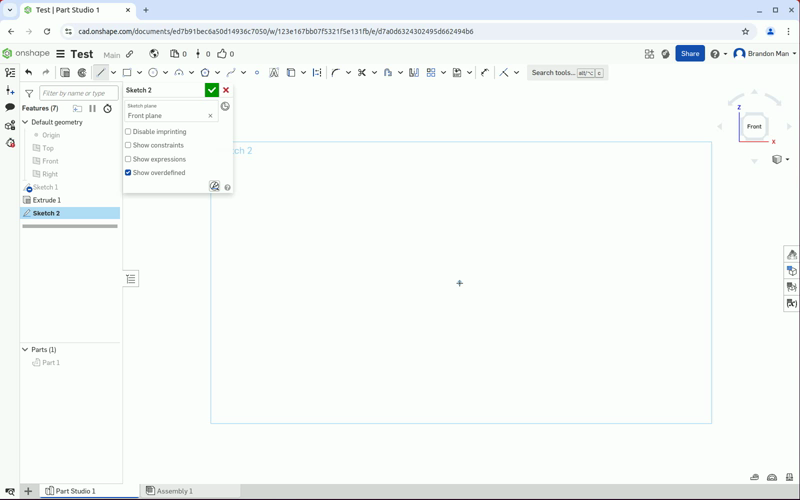
mouse_move(489, 282)
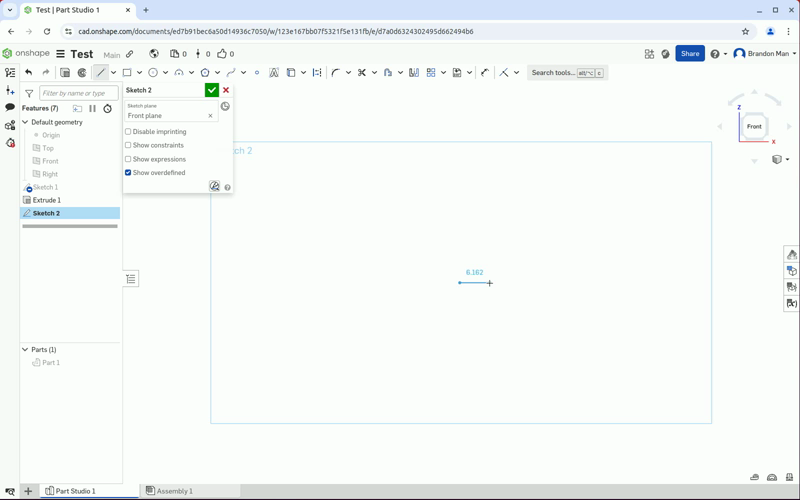
mouse_move(461, 282)
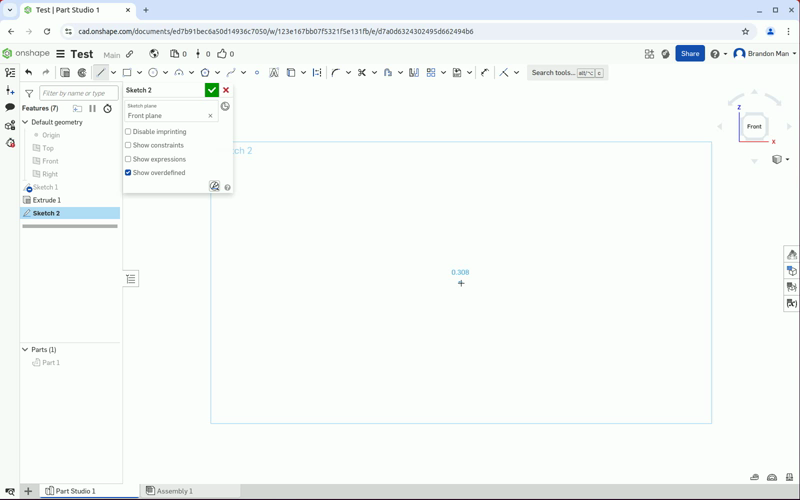
scroll(6)
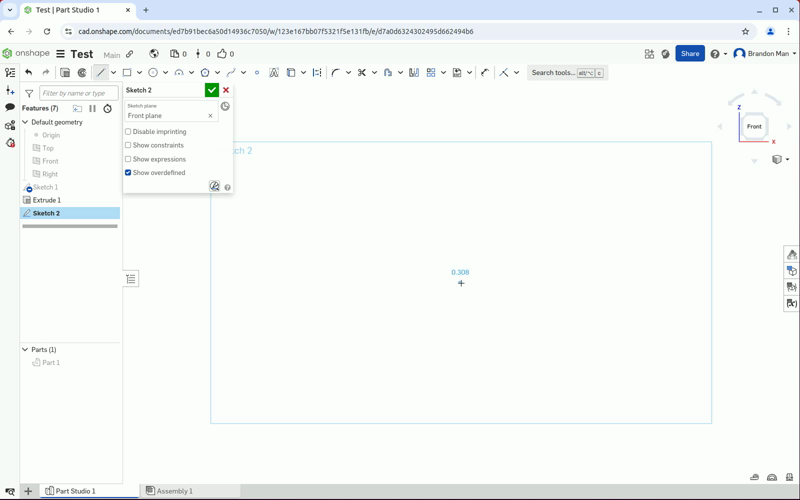
scroll(6)
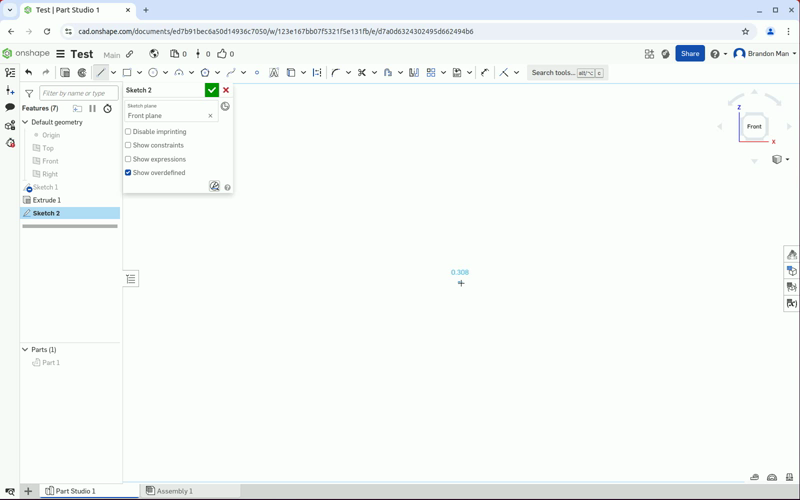
scroll(6)
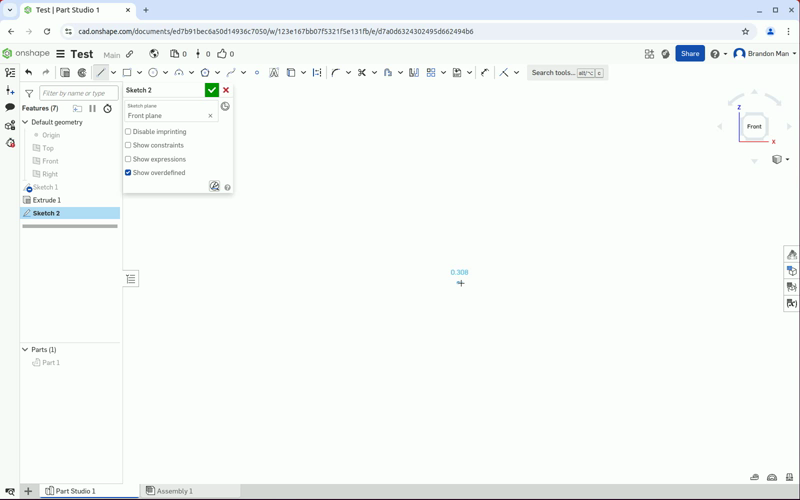
scroll(6)
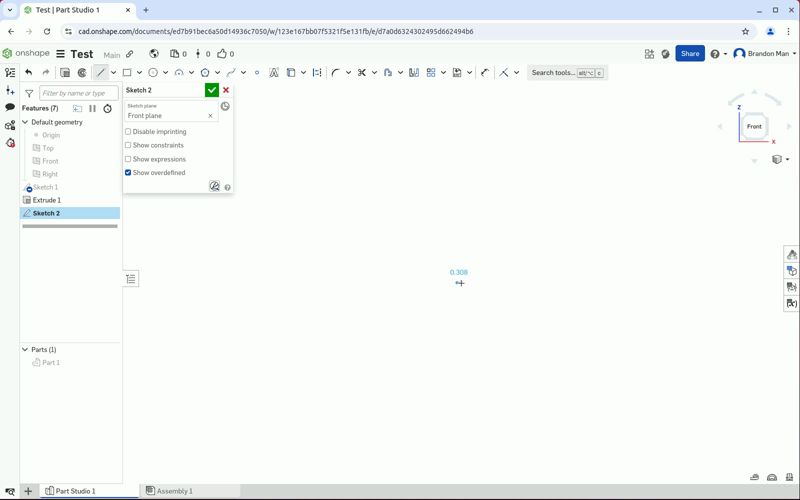
scroll(6)
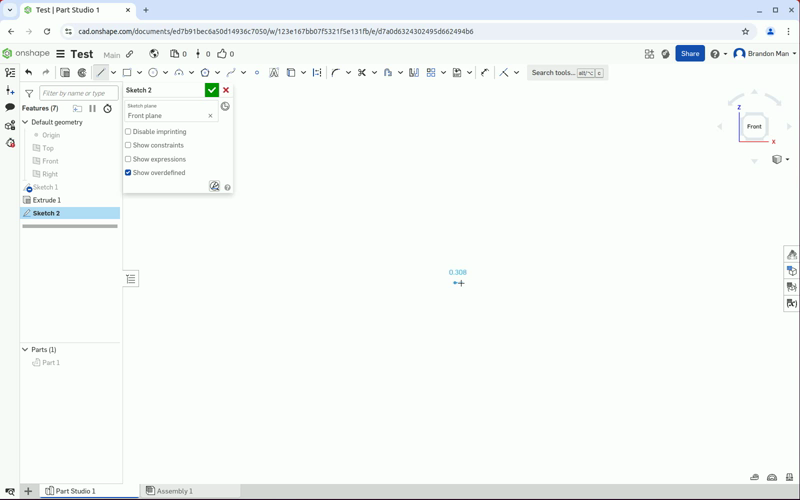
scroll(6)
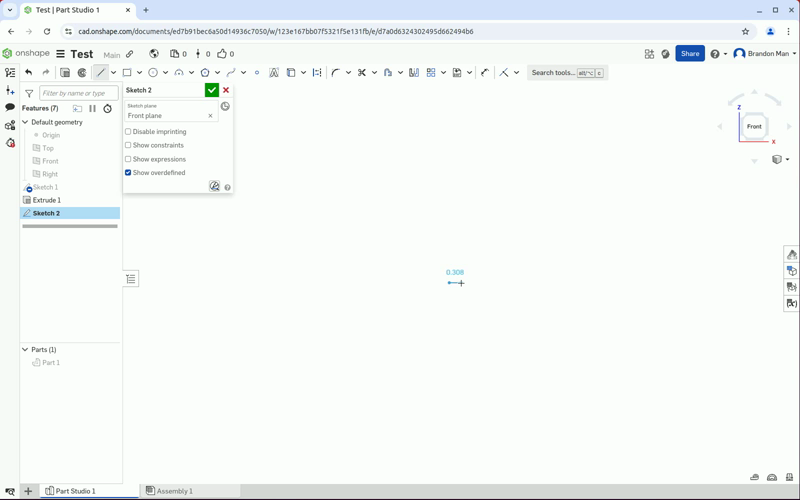
scroll(6)
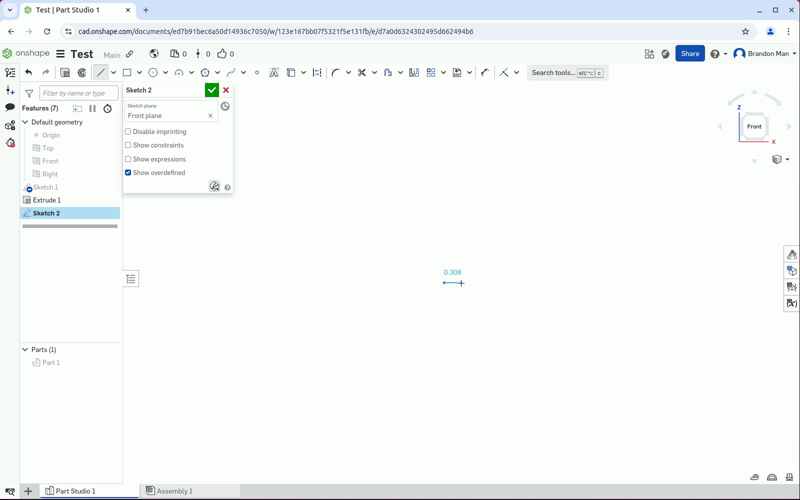
click(461, 282)
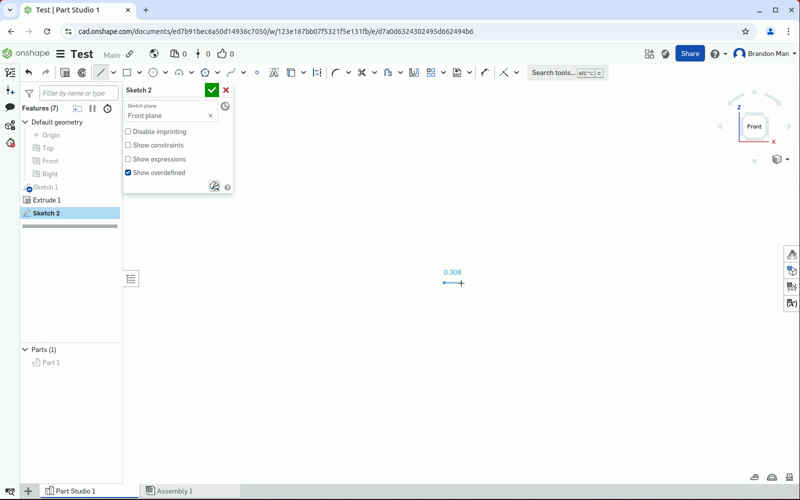
scroll(-6)
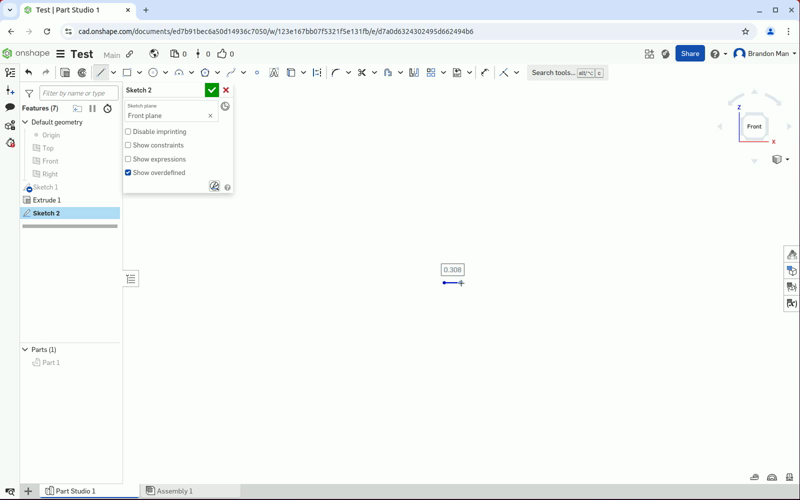
scroll(-6)
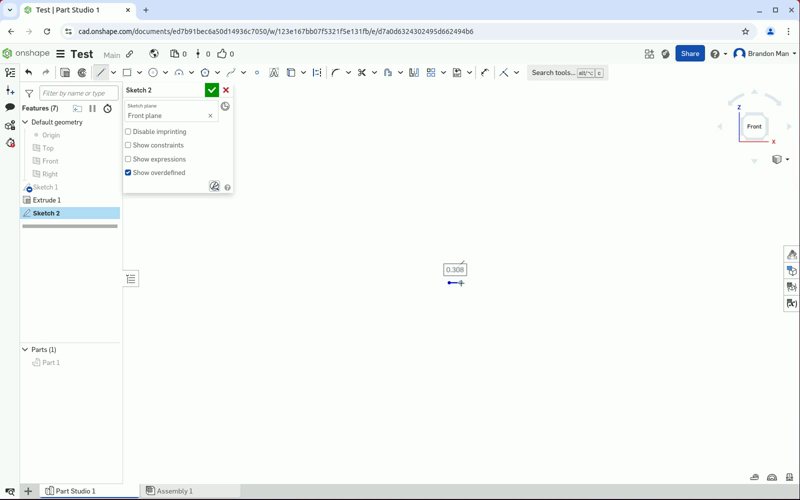
scroll(-6)
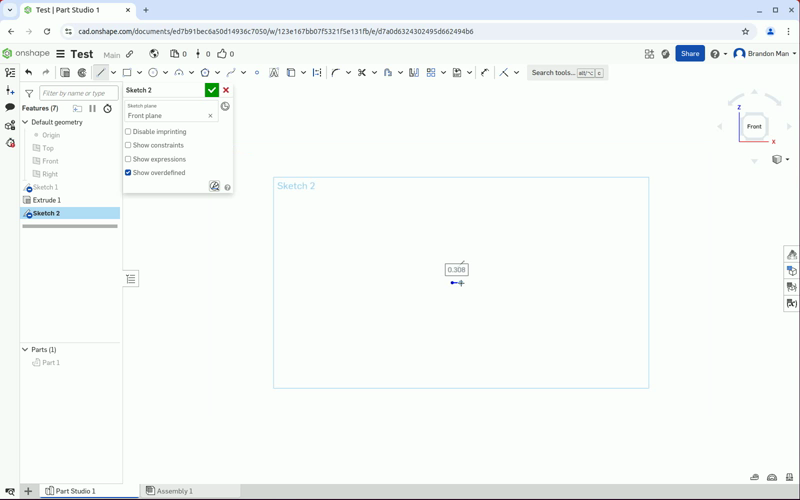
scroll(-6)
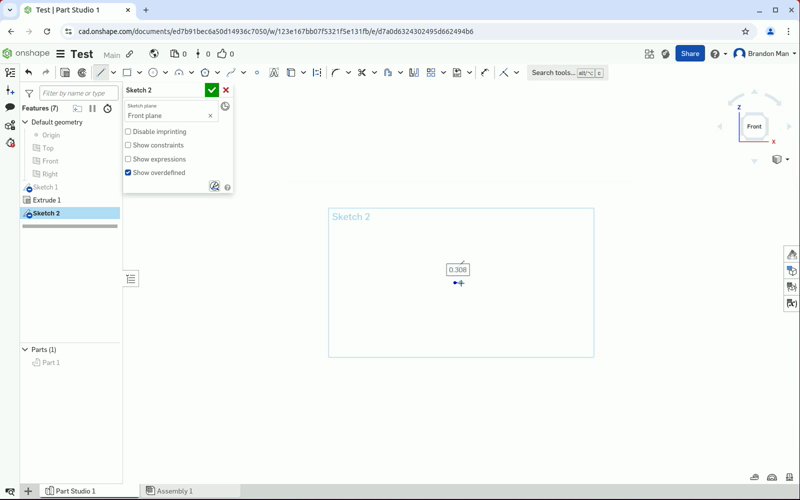
scroll(-6)
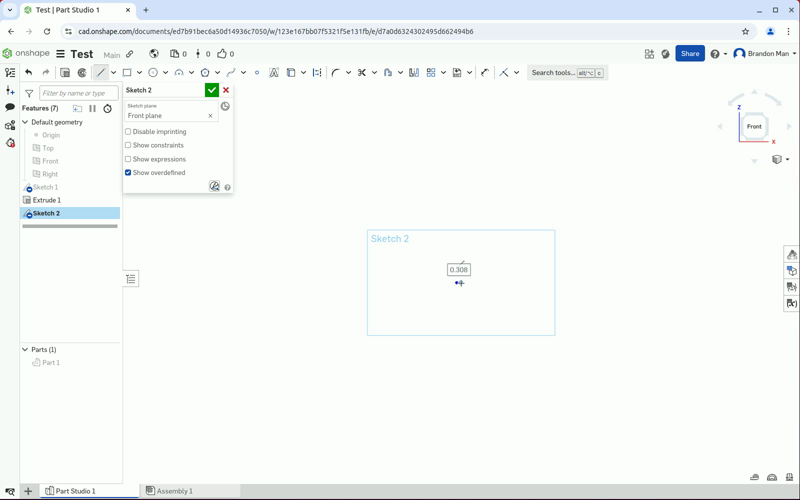
scroll(-6)
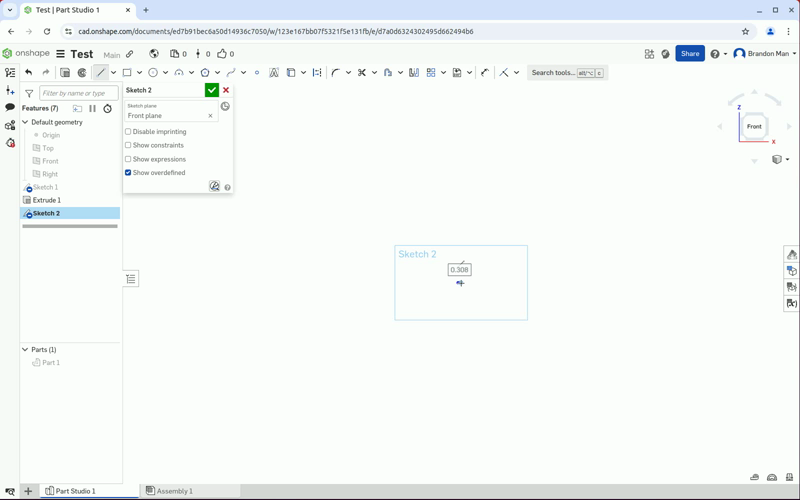
scroll(-6)
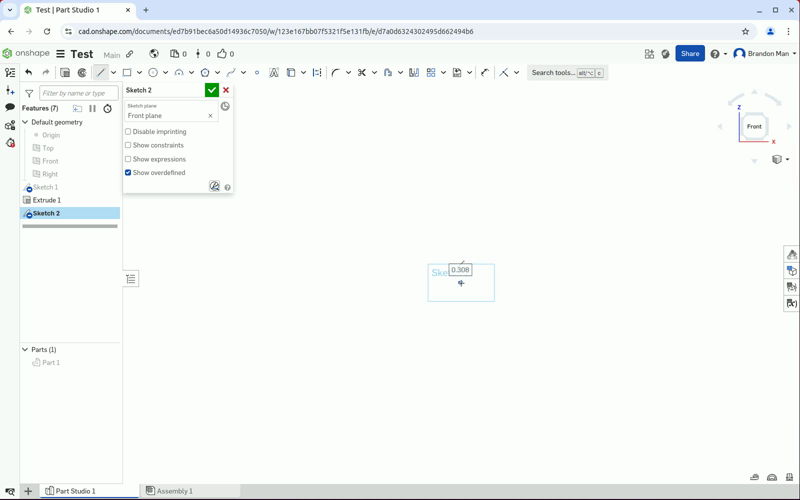
key_up(shift)
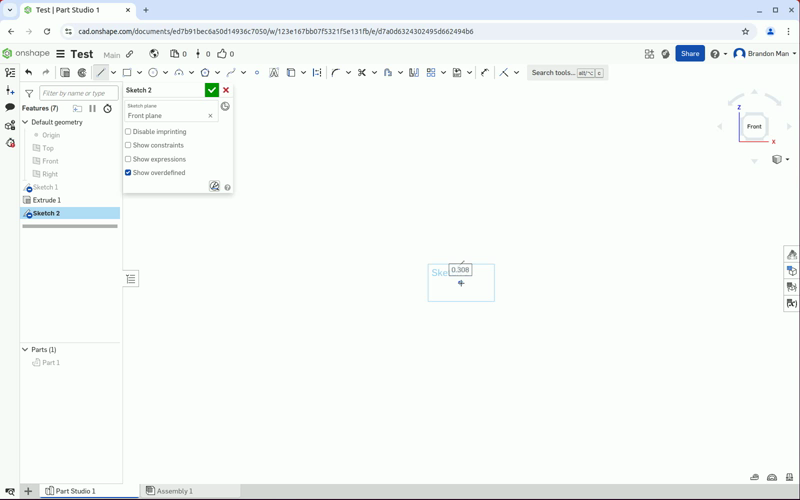
key_down(shift)
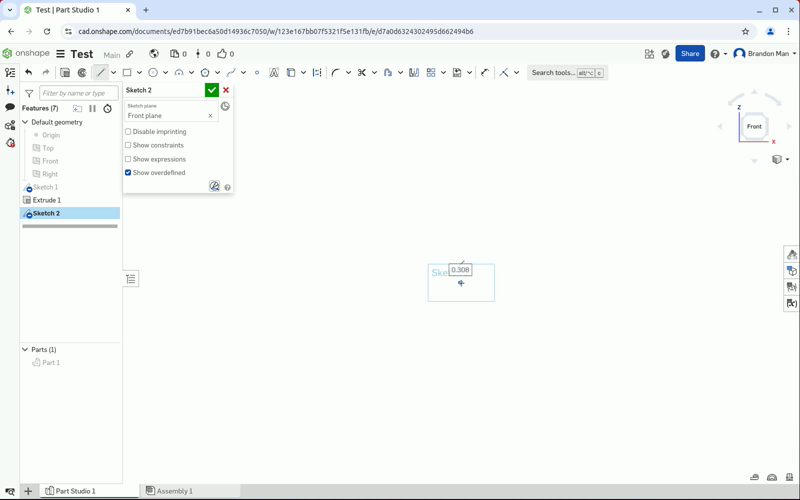
mouse_move(491, 282)
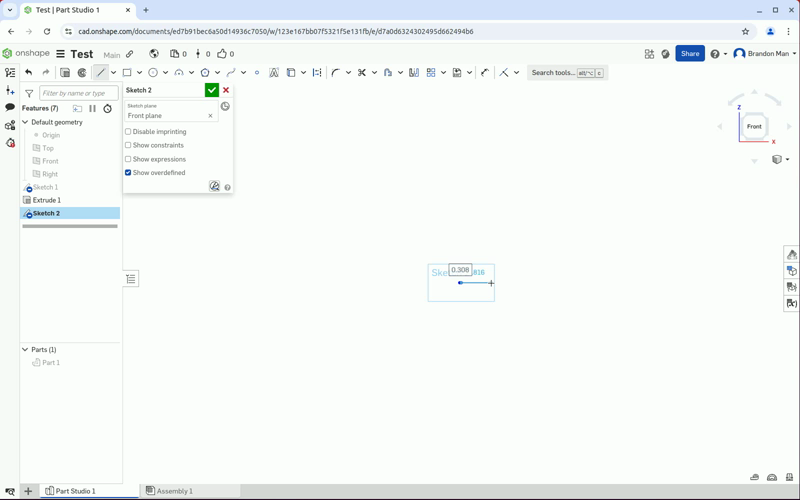
mouse_move(461, 235)
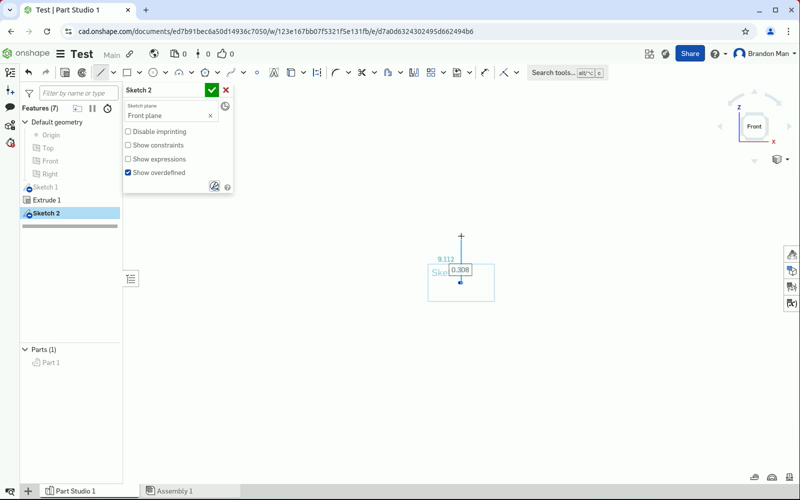
click(461, 235)
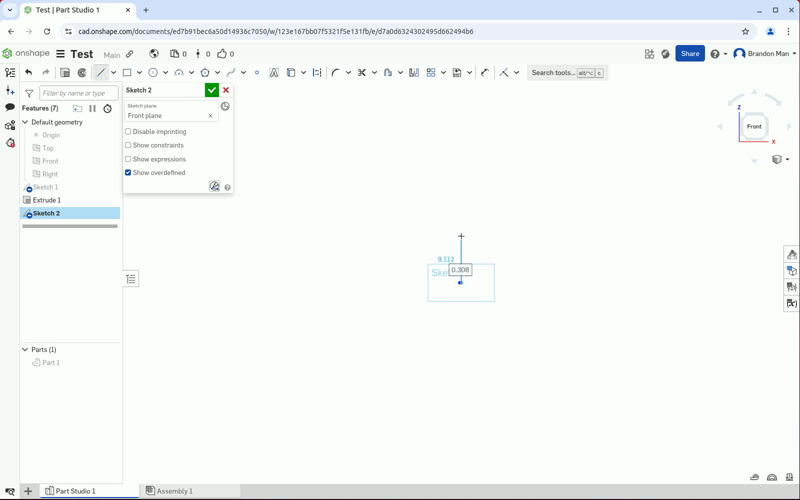
key_up(shift)
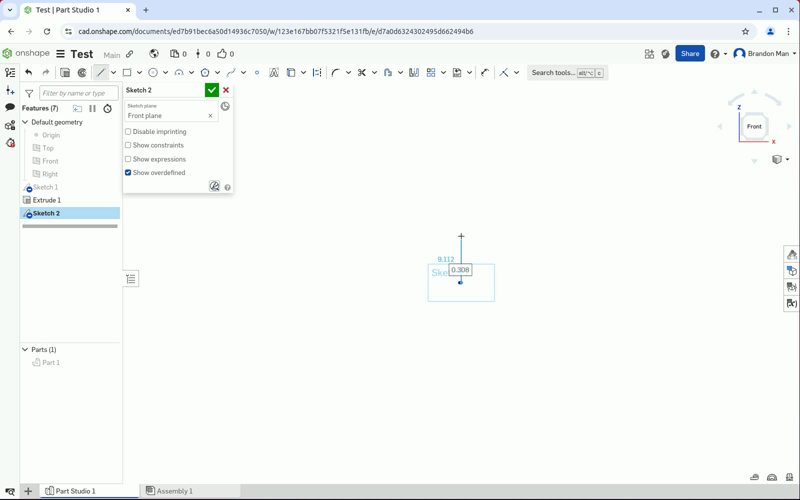
key_down(shift)
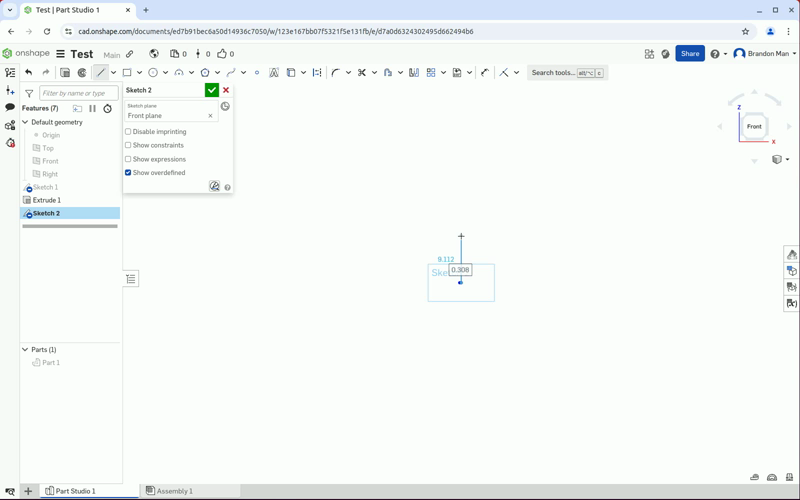
mouse_move(491, 235)
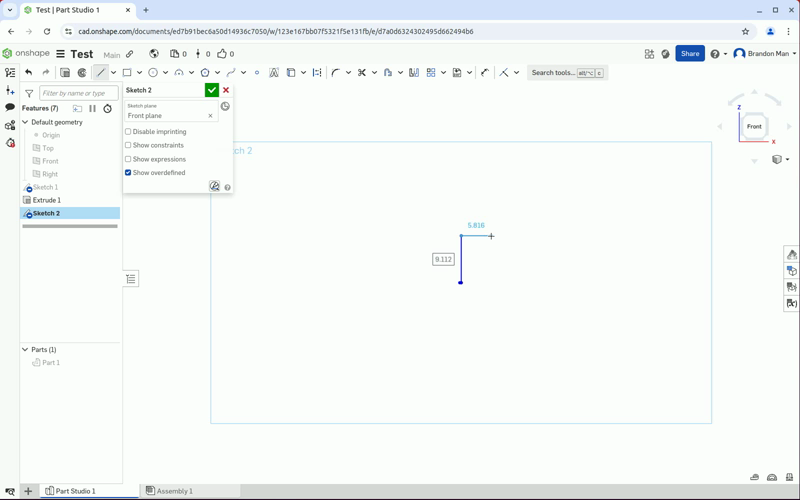
mouse_move(459, 235)
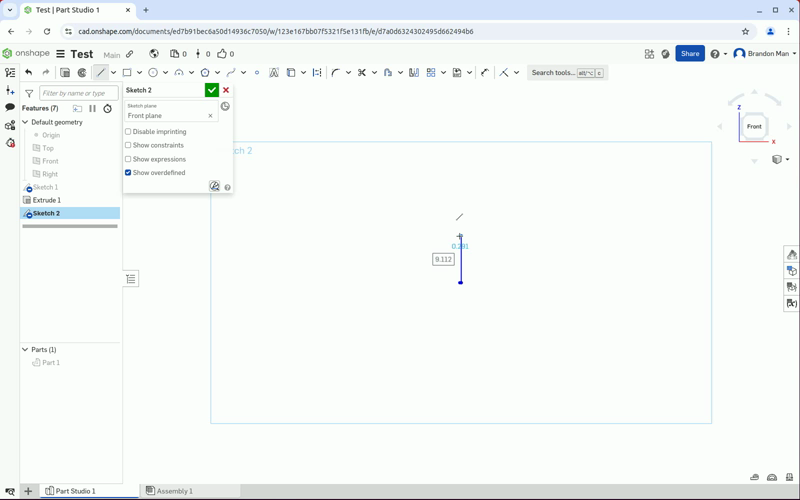
scroll(6)
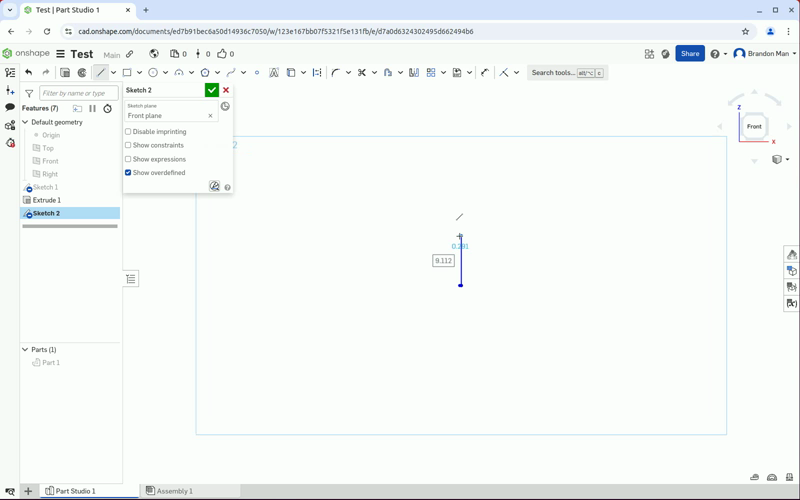
scroll(6)
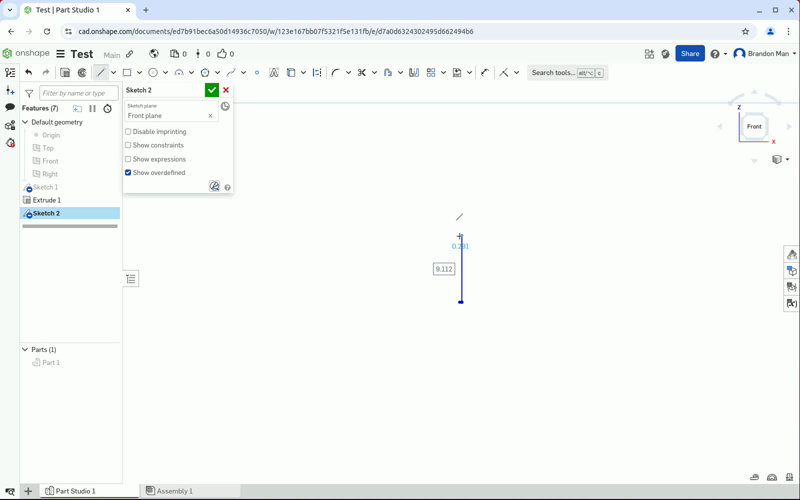
scroll(6)
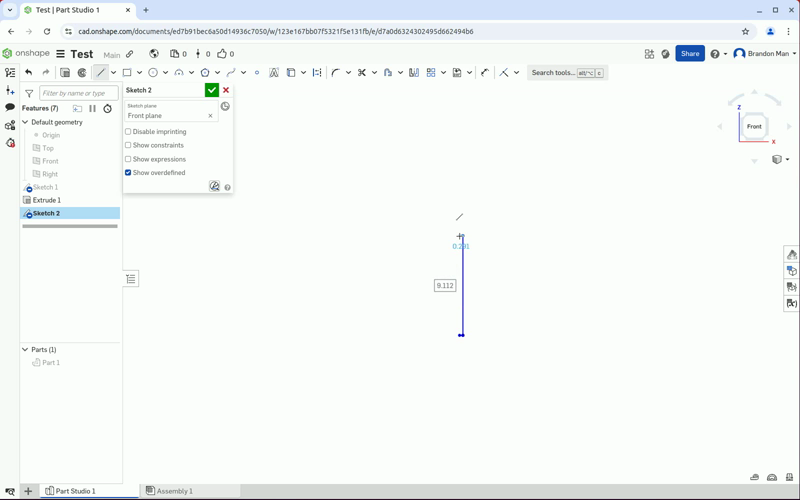
scroll(6)
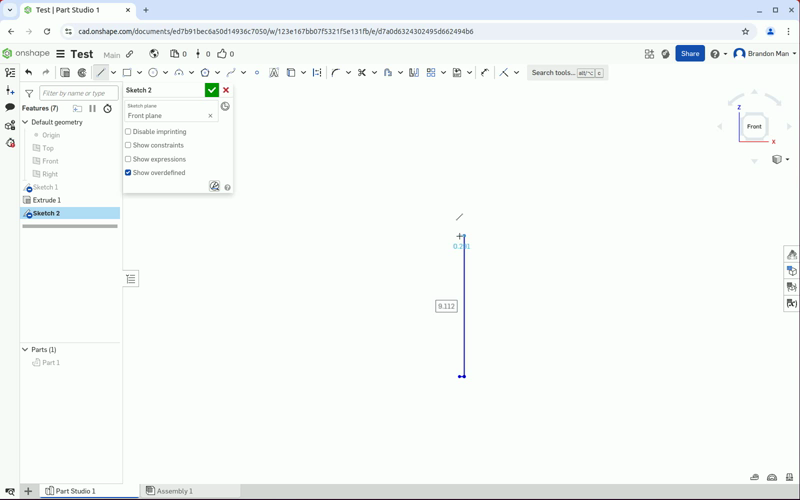
scroll(6)
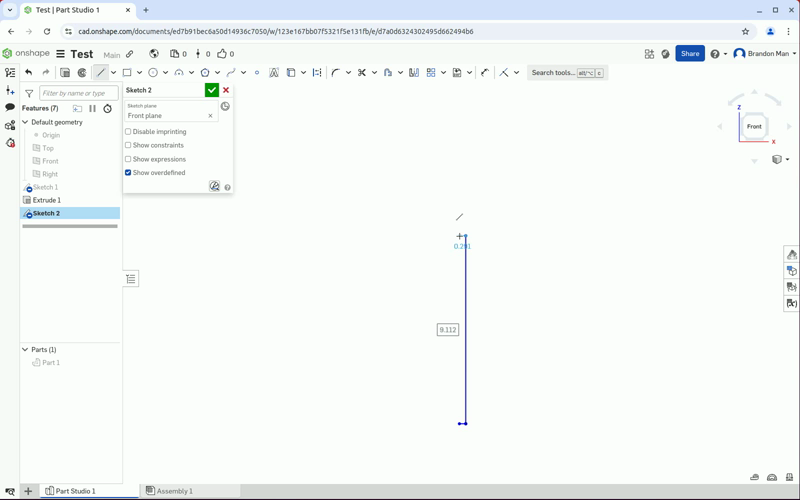
scroll(6)
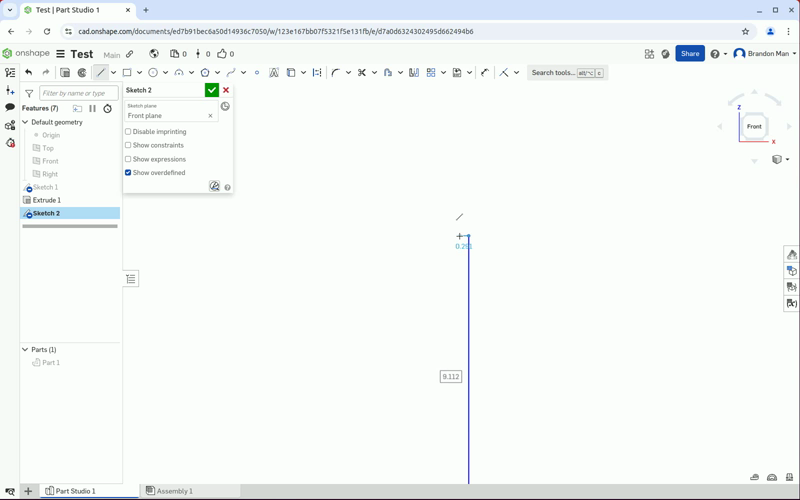
scroll(6)
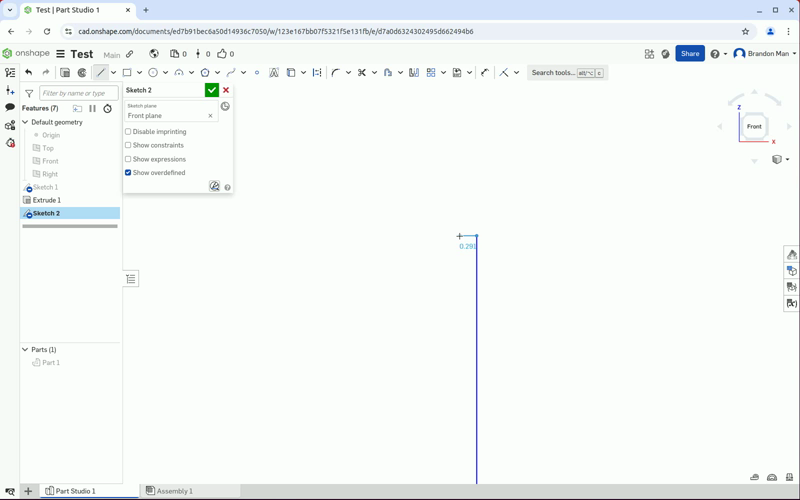
click(459, 235)
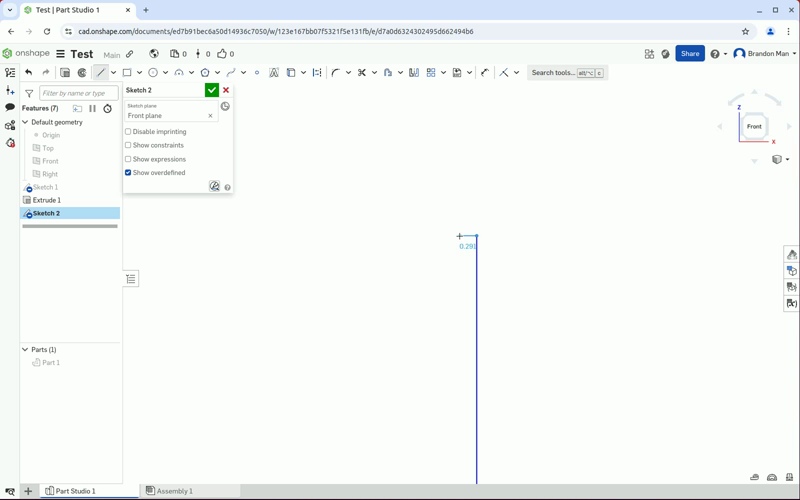
scroll(-6)
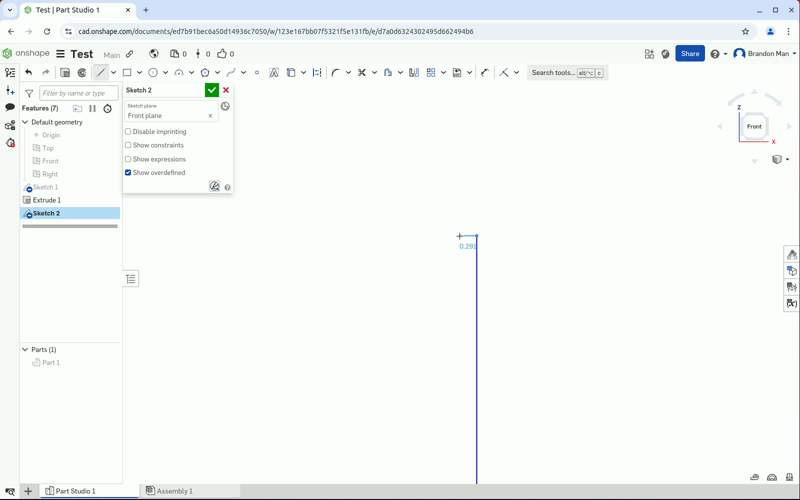
scroll(-6)
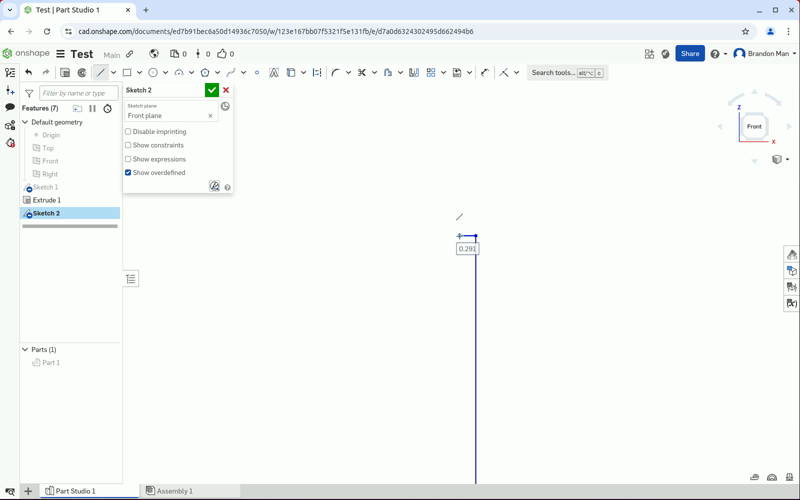
scroll(-6)
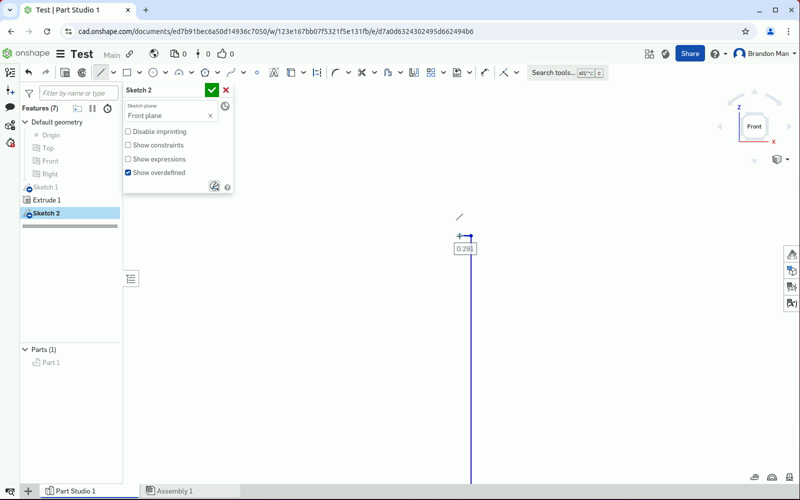
scroll(-6)
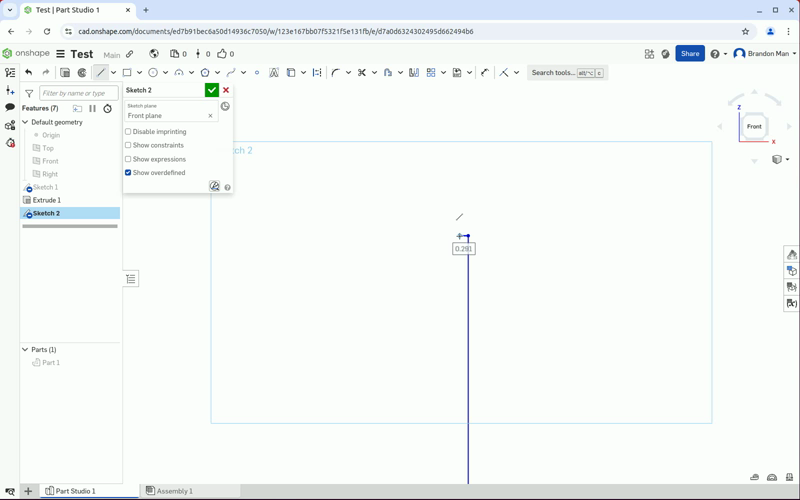
scroll(-6)
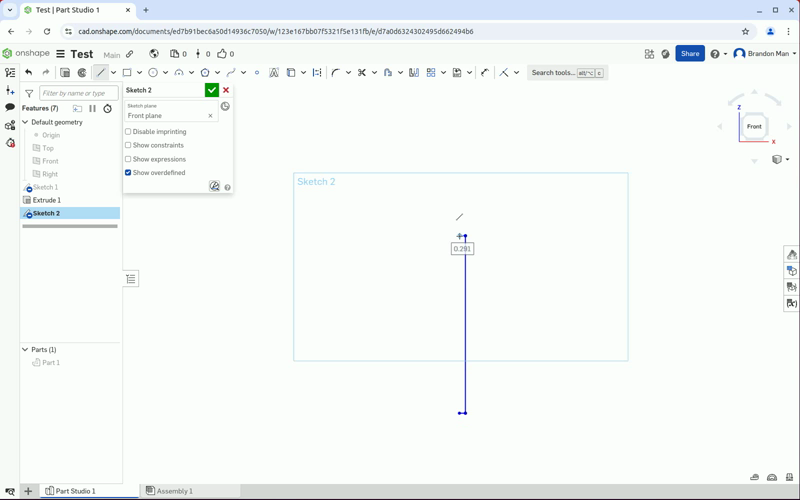
scroll(-6)
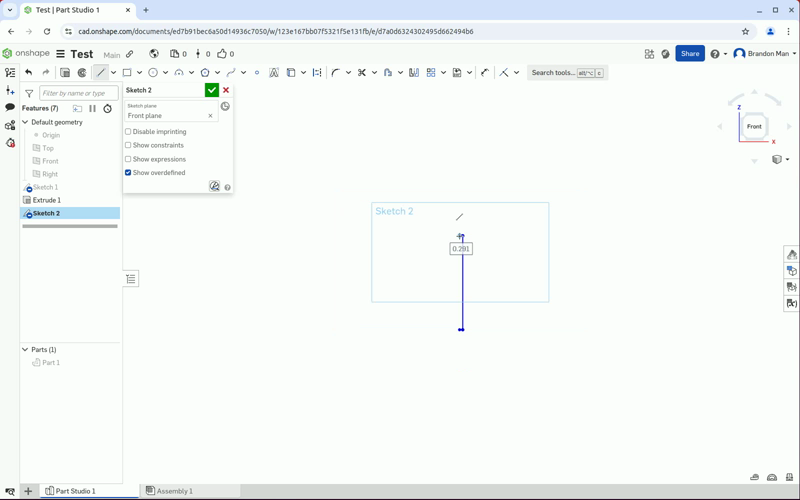
scroll(-6)
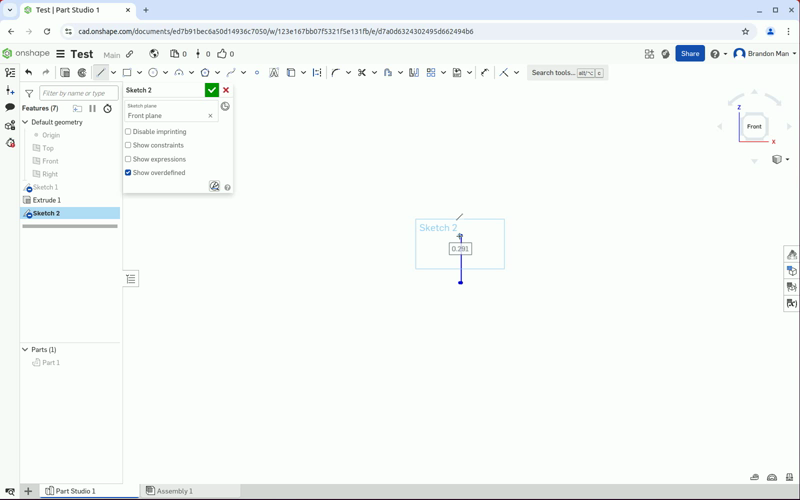
key_up(shift)
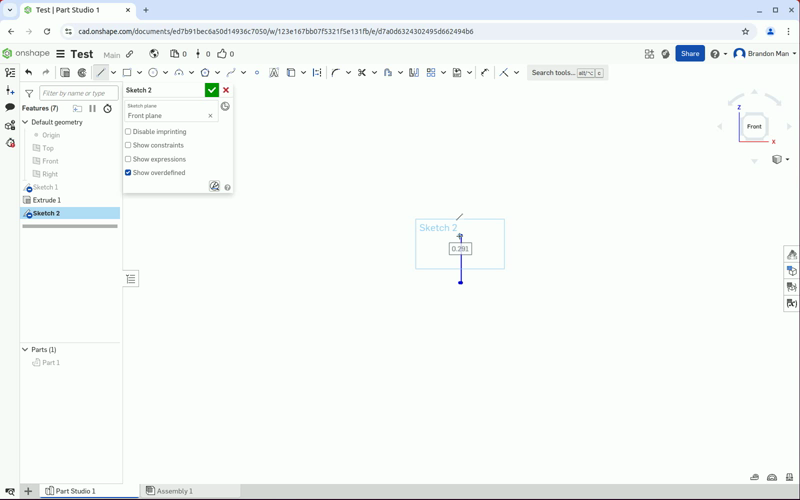
mouse_move(489, 235)
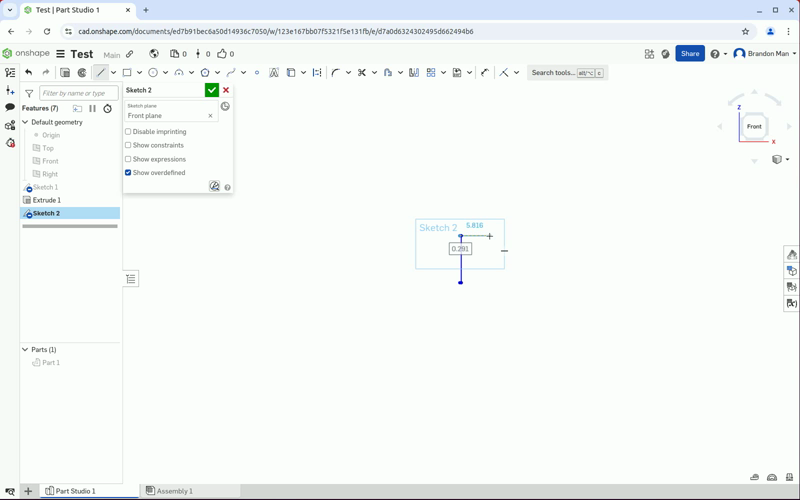
key_down(shift)
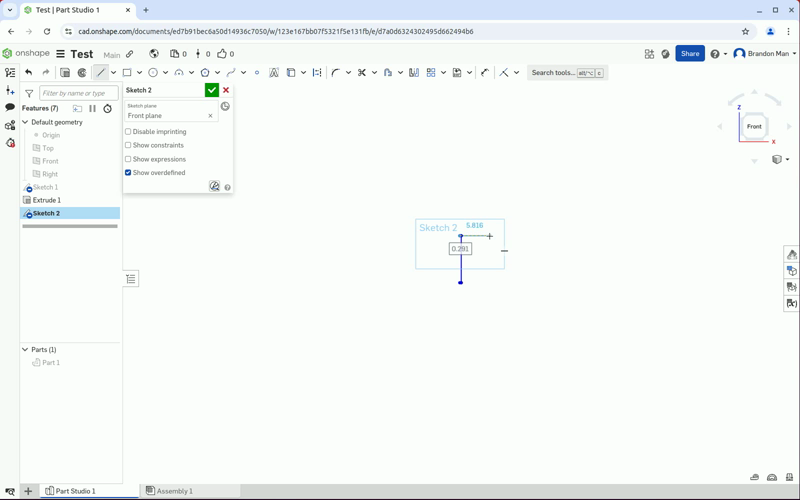
mouse_move(459, 282)
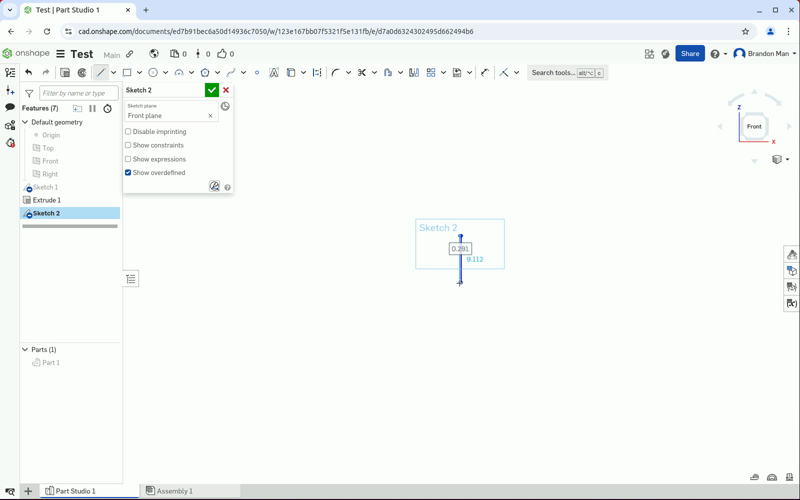
scroll(6)
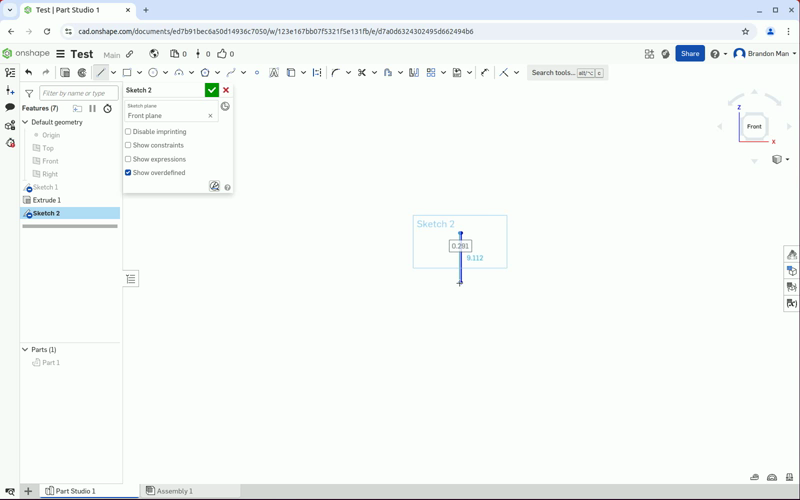
scroll(6)
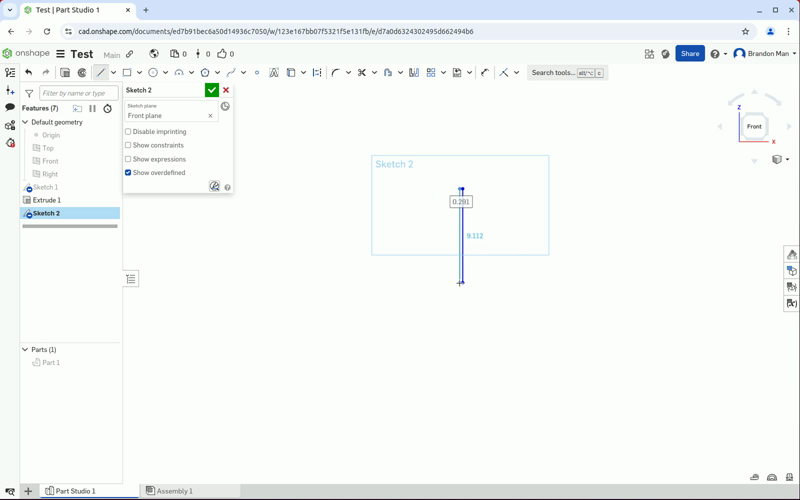
scroll(6)
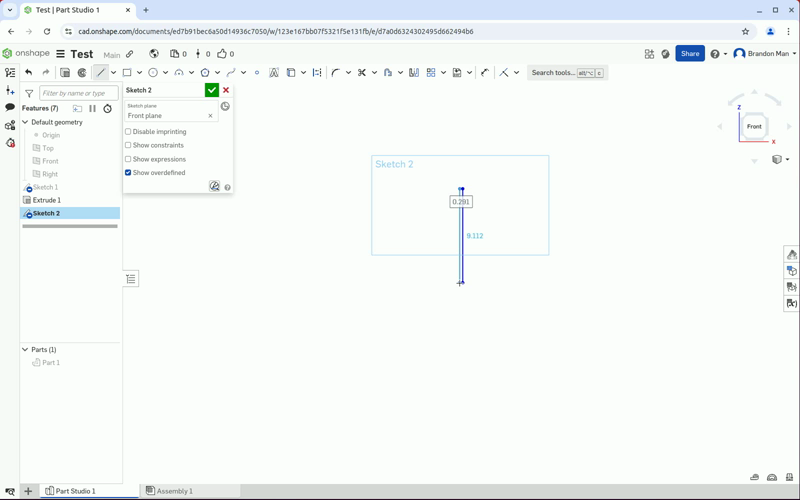
scroll(6)
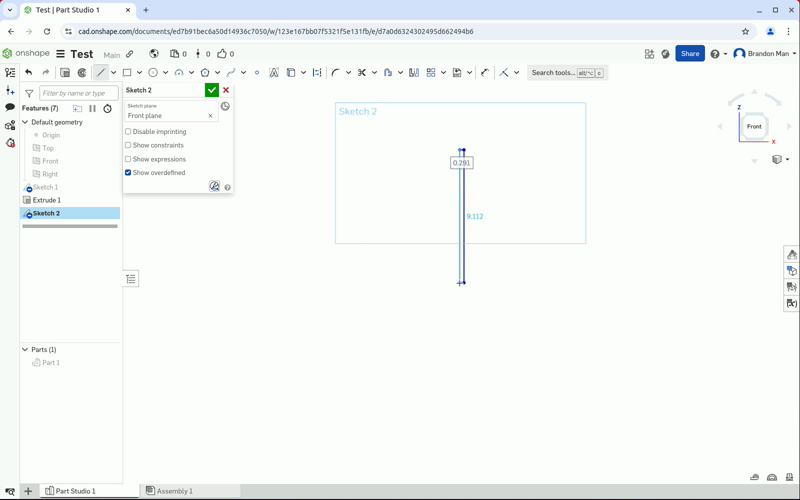
scroll(6)
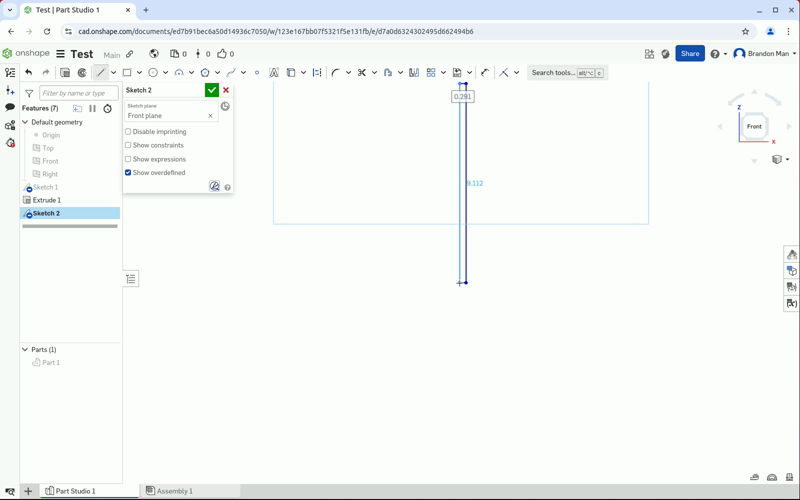
scroll(6)
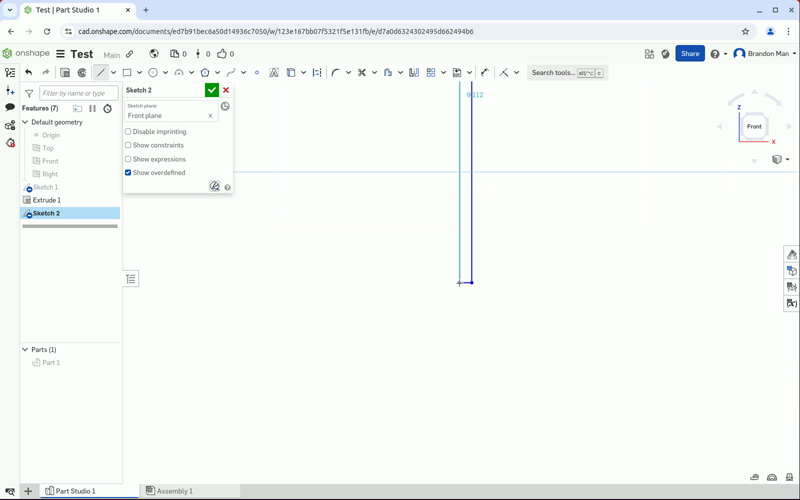
scroll(6)
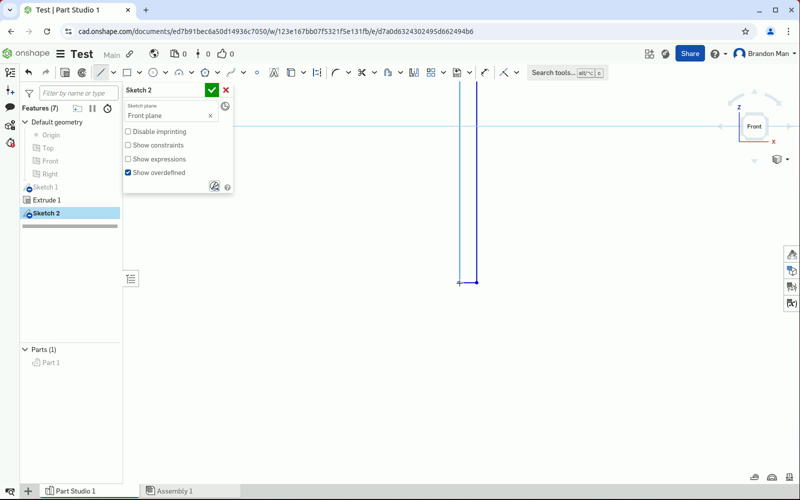
key_up(shift)
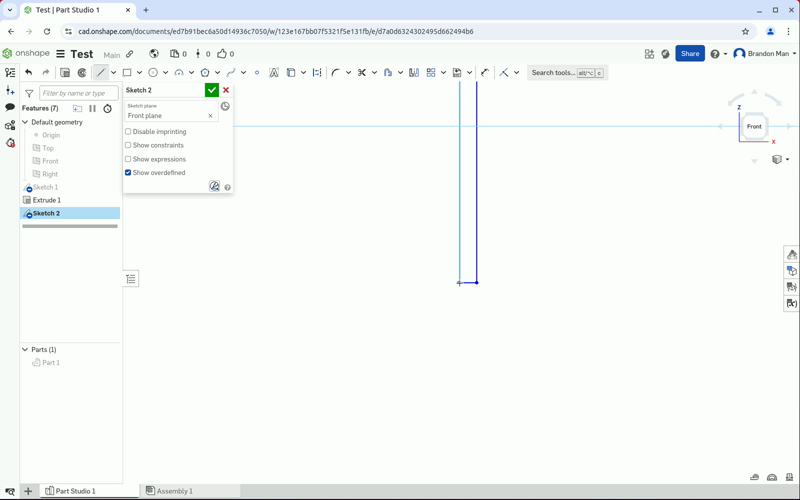
click(459, 282)
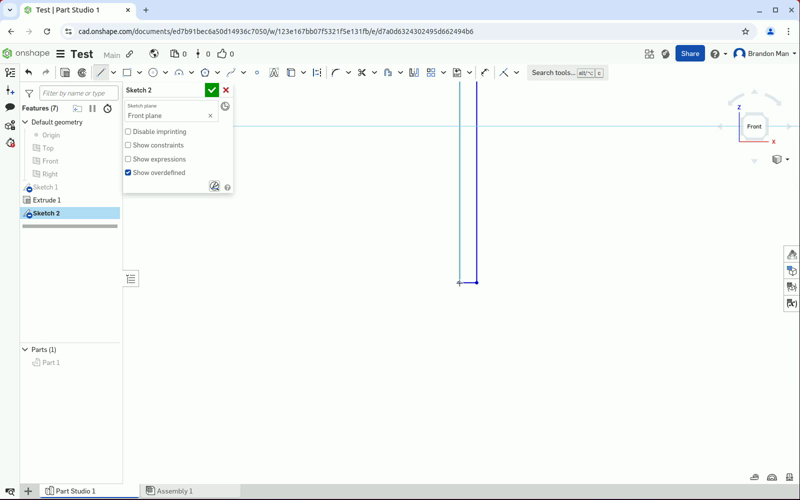
scroll(-6)
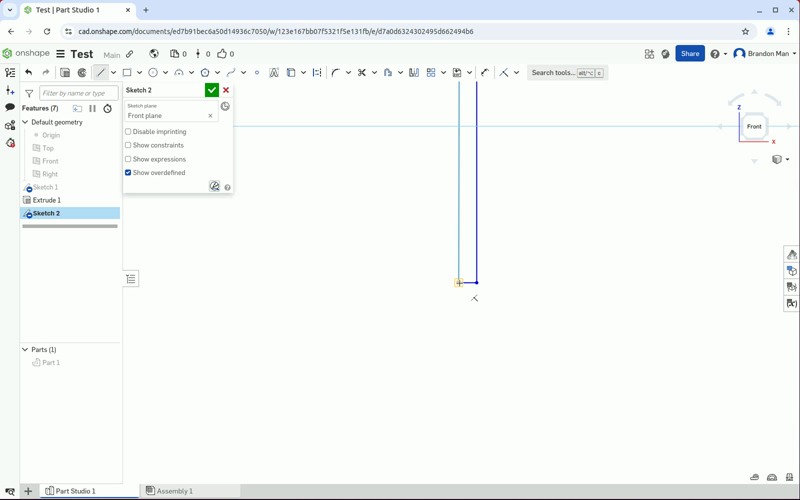
scroll(-6)
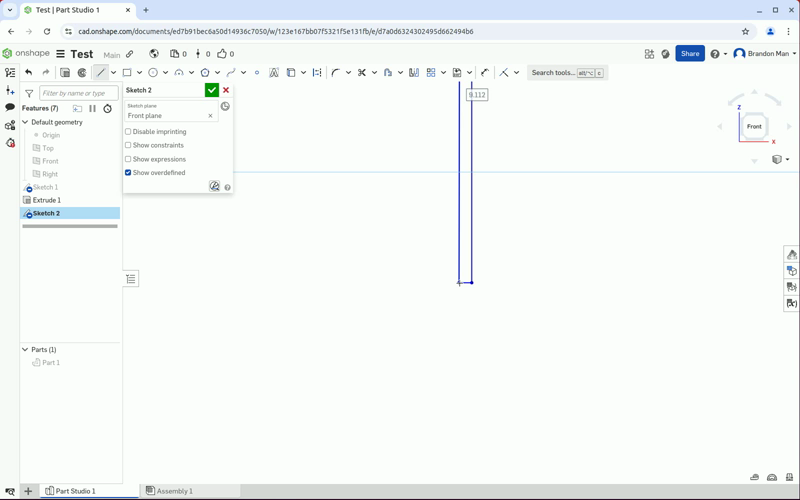
scroll(-6)
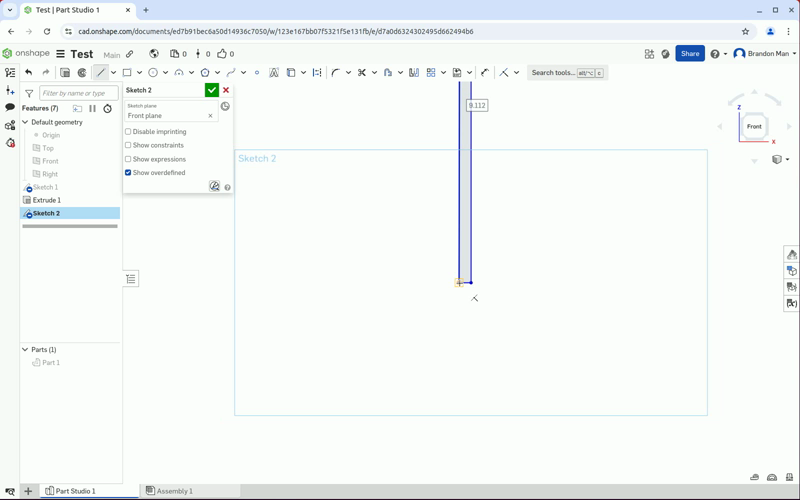
scroll(-6)
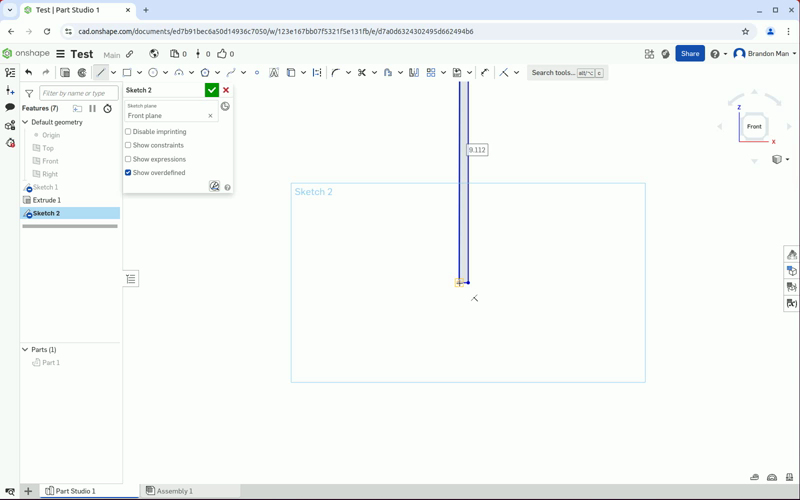
scroll(-6)
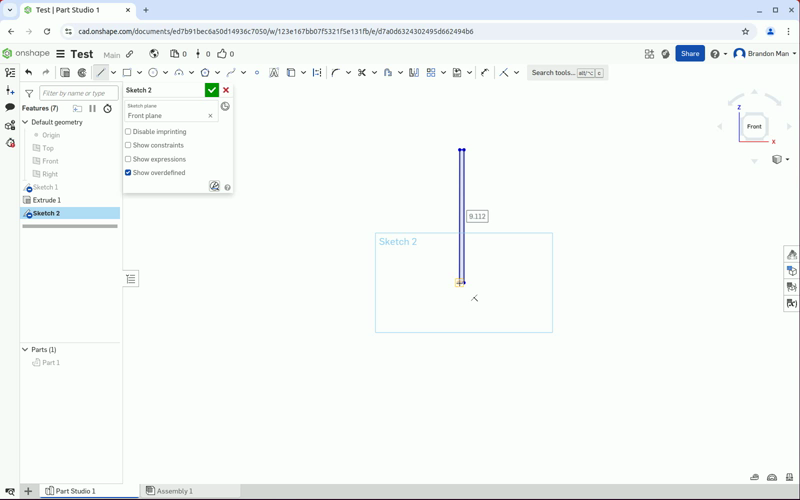
scroll(-6)
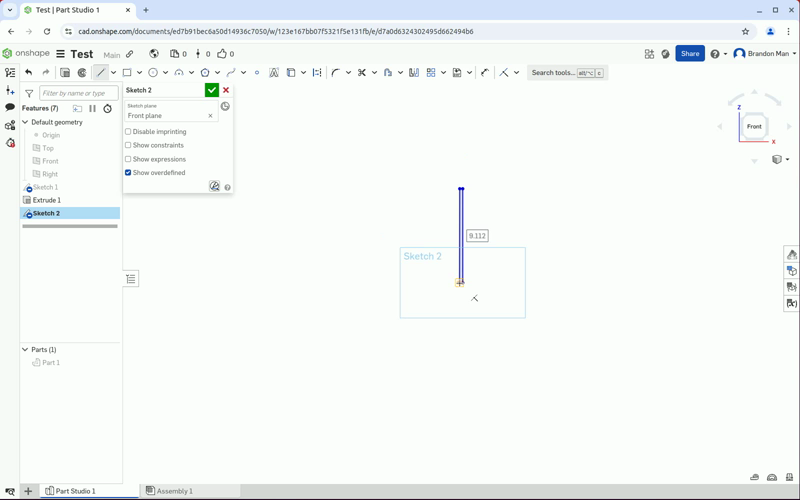
scroll(-6)
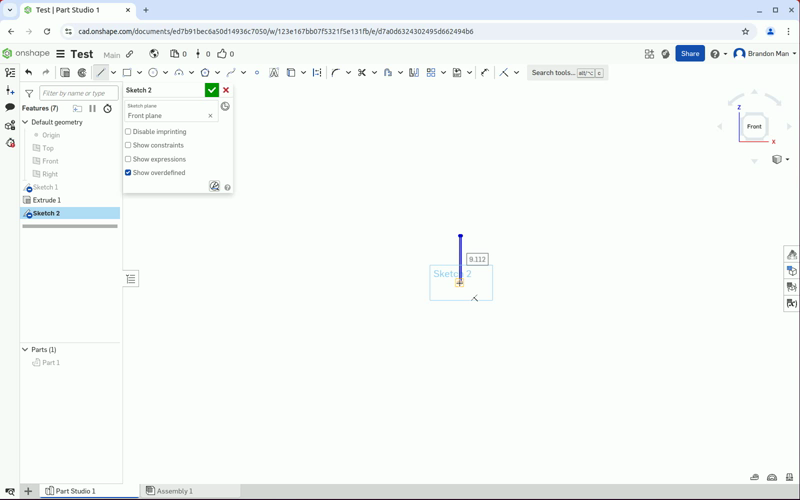
key(esc)
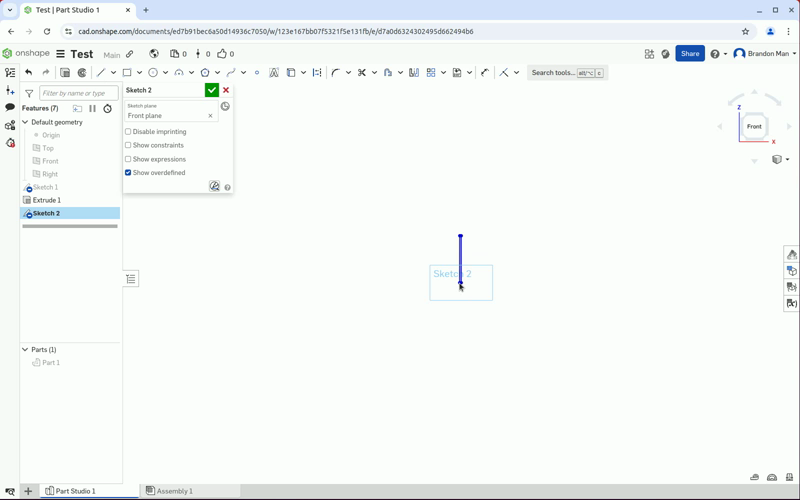
mouse_move(459, 281)
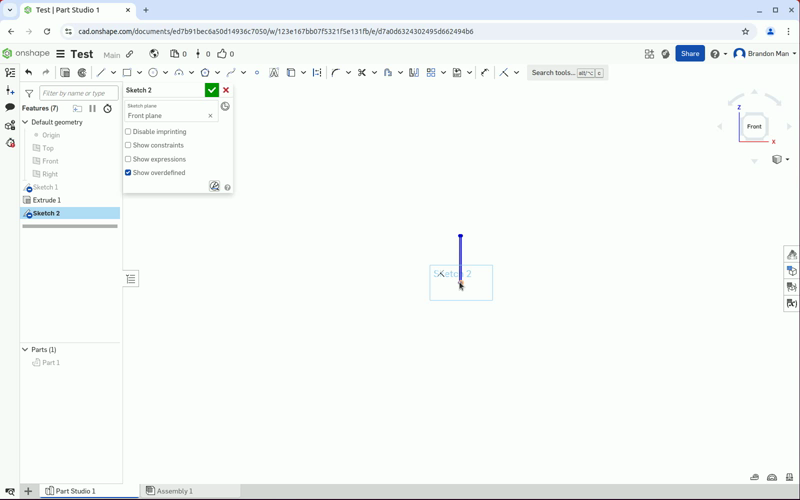
scroll(6)
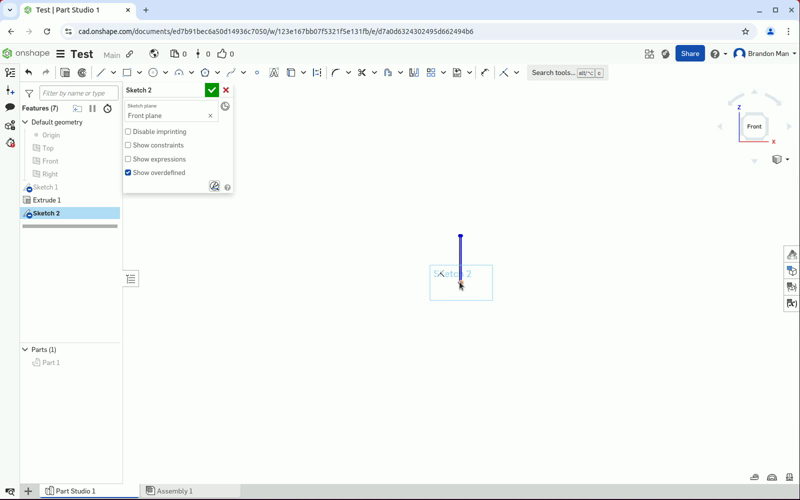
scroll(6)
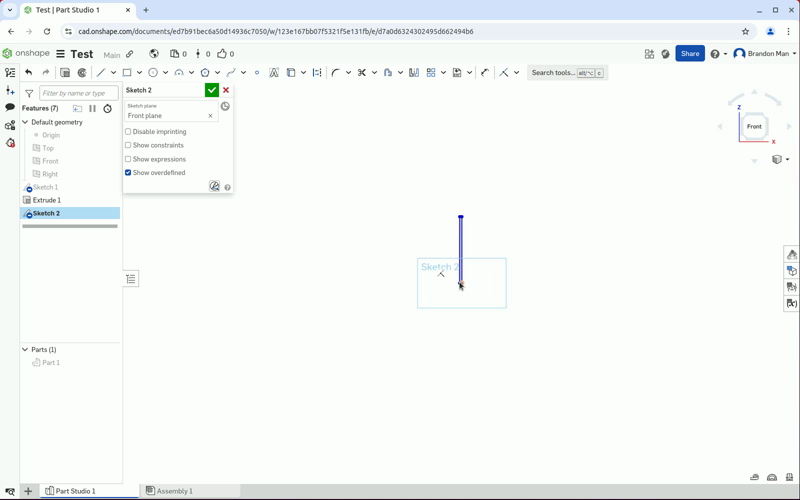
scroll(6)
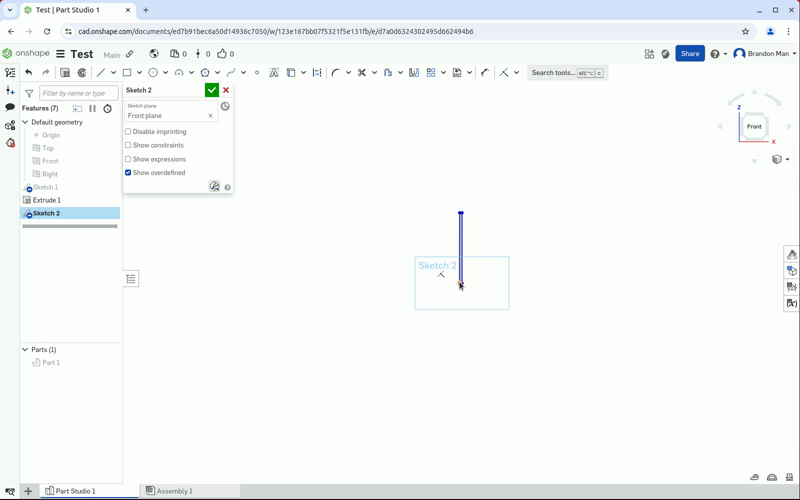
scroll(6)
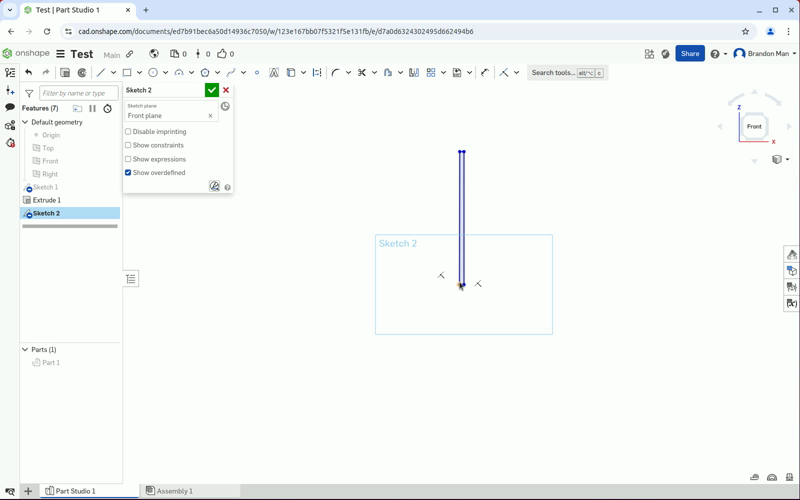
scroll(6)
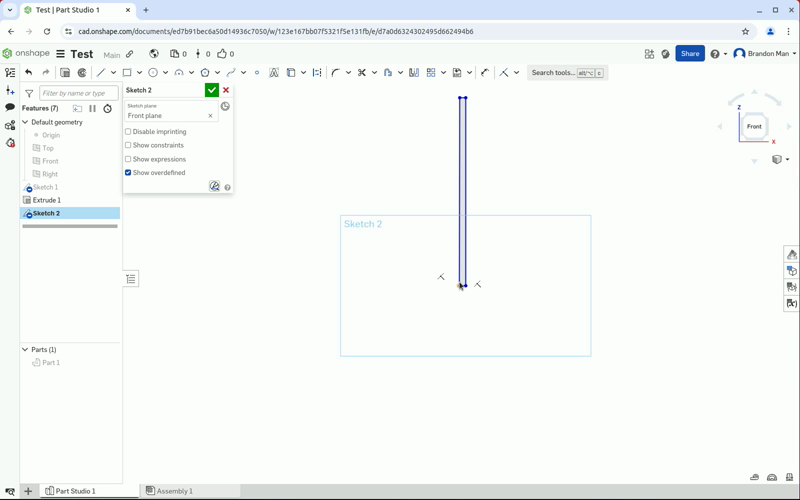
scroll(6)
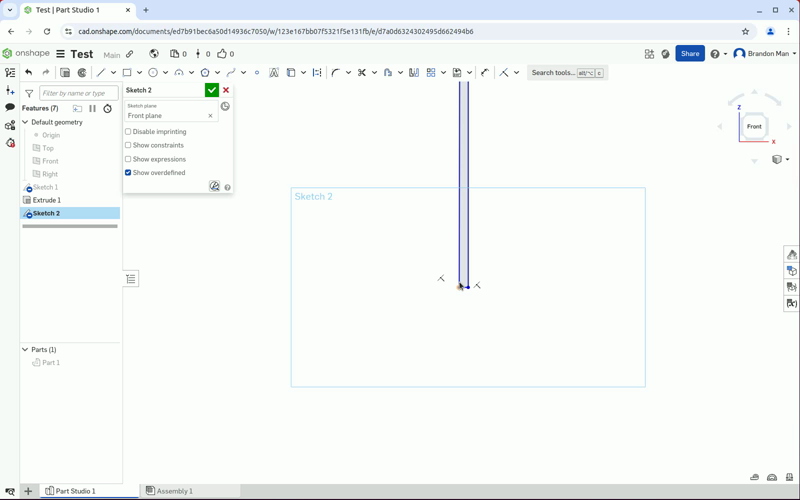
scroll(6)
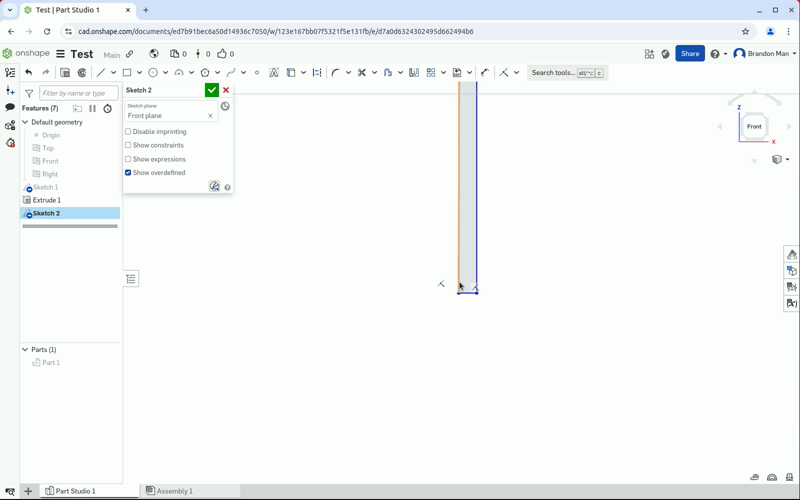
click(459, 281)
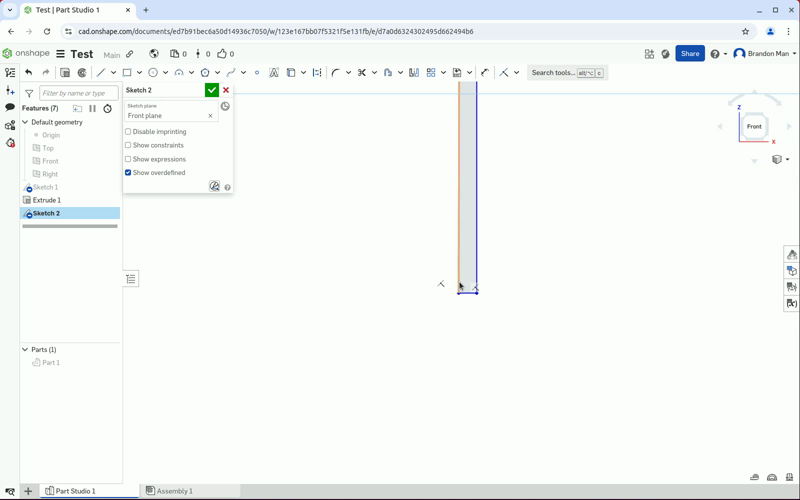
scroll(-6)
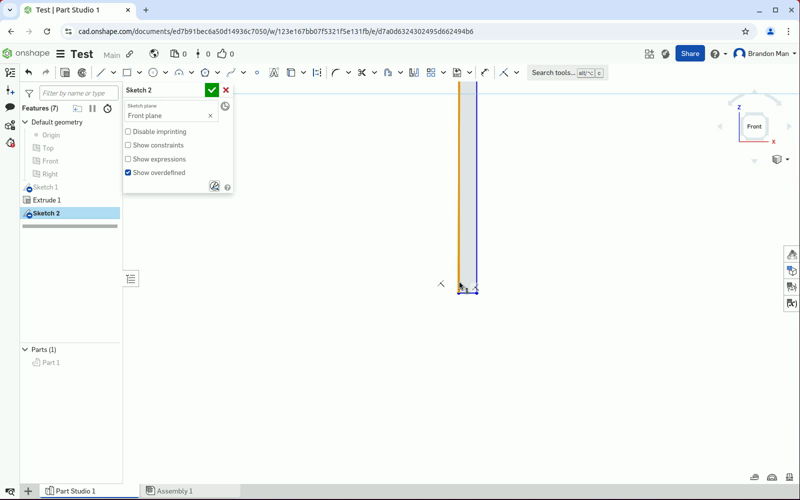
scroll(-6)
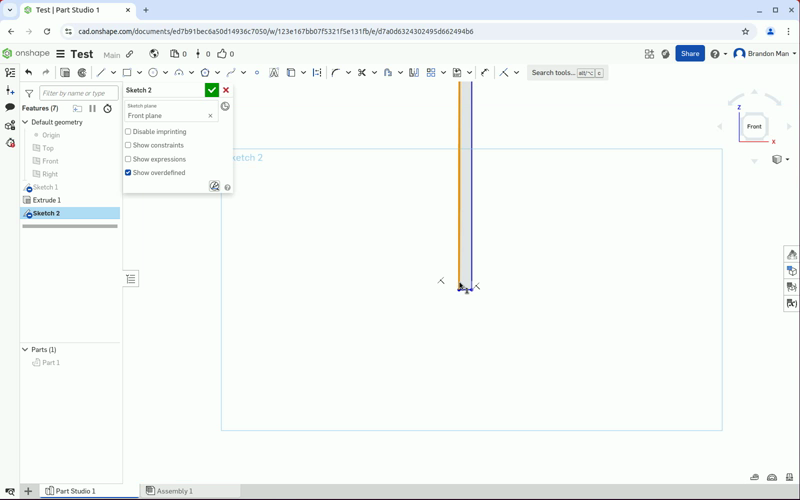
scroll(-6)
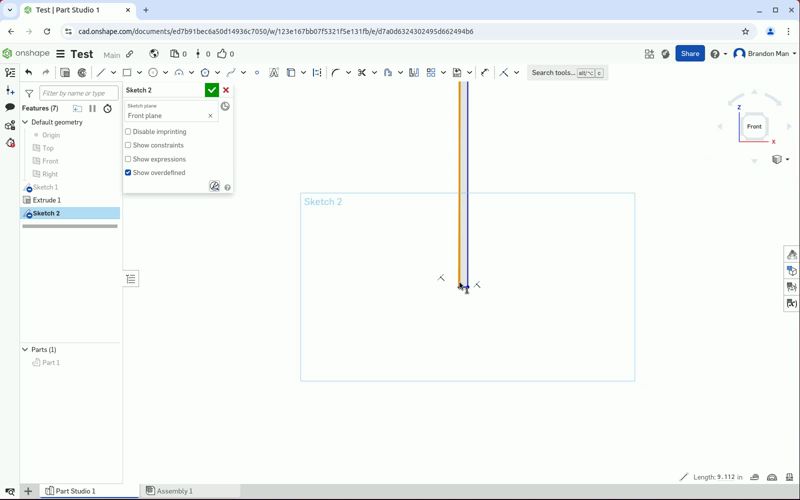
scroll(-6)
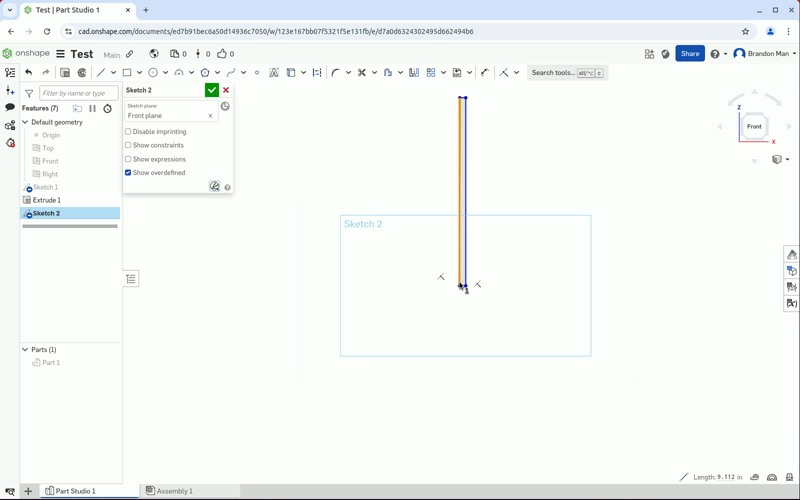
scroll(-6)
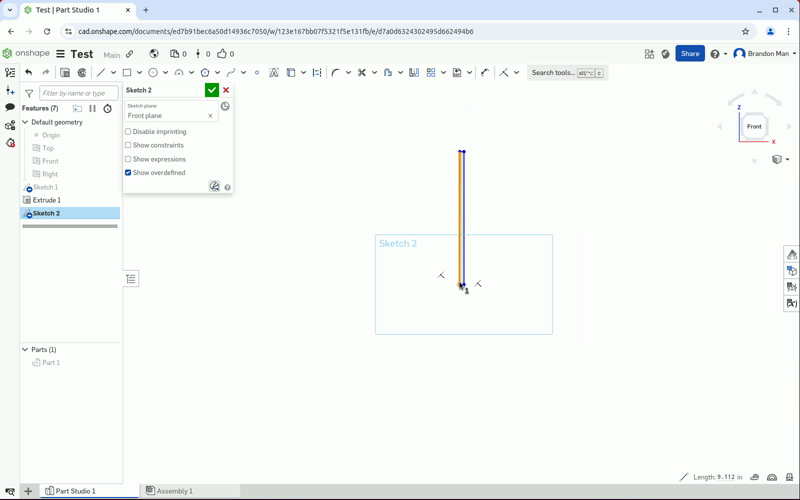
scroll(-6)
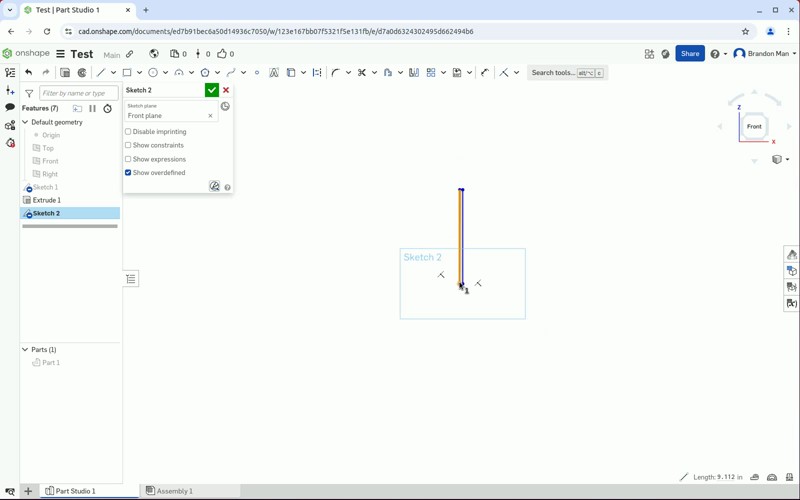
scroll(-6)
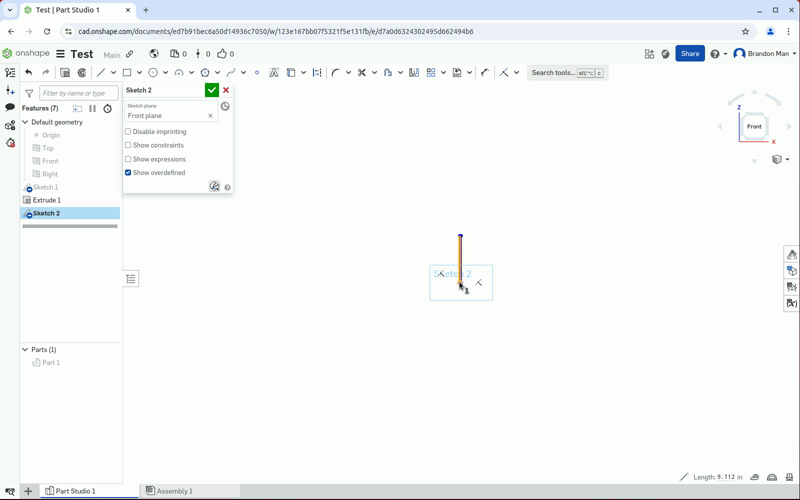
mouse_move(73, 352)
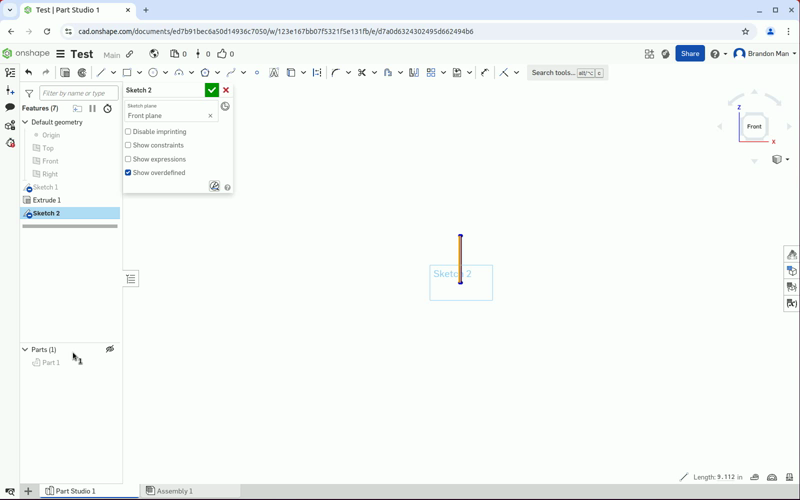
key(shift+y)
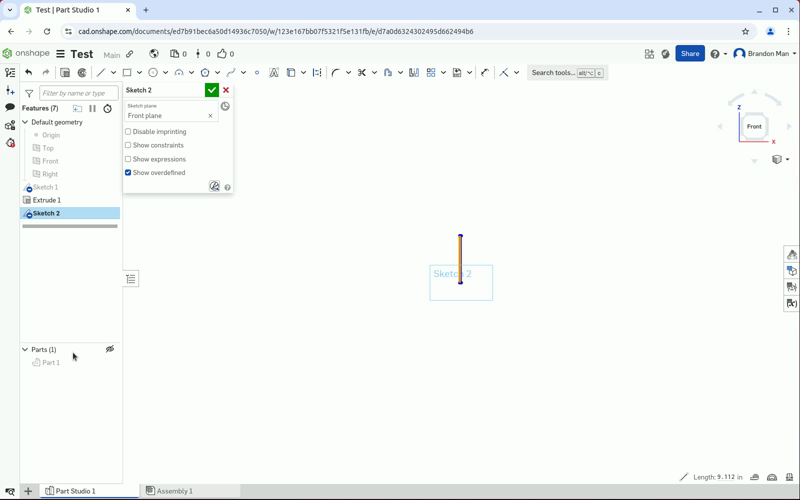
key(shift+e)
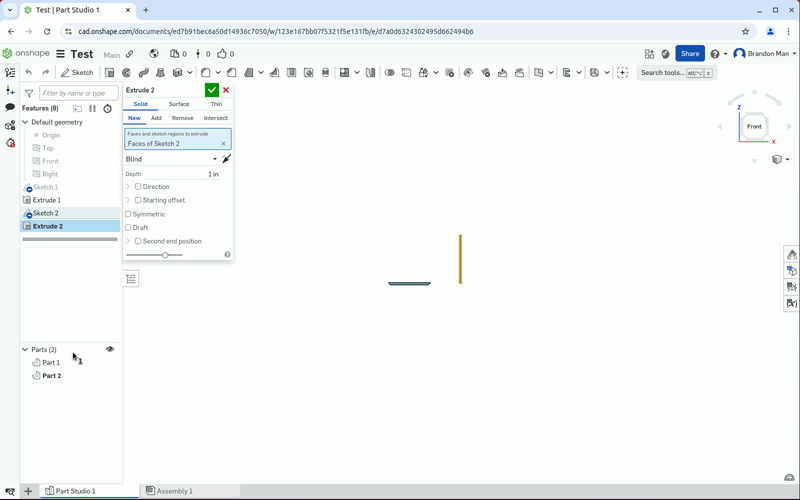
mouse_move(143, 106)
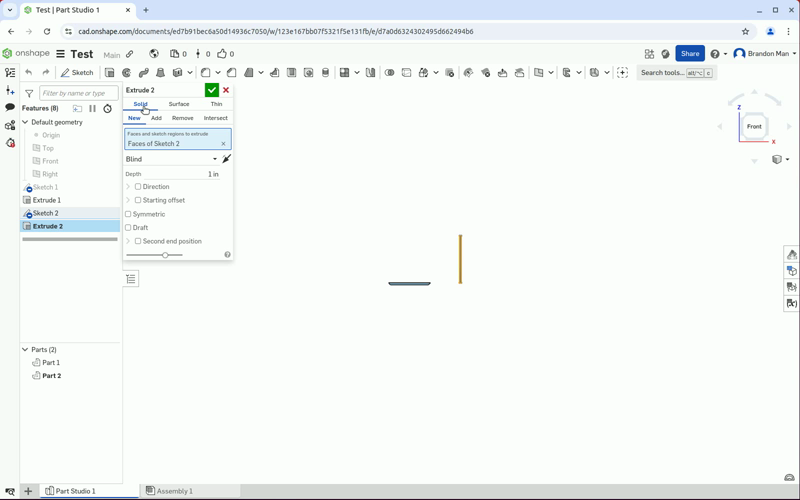
click(143, 106)
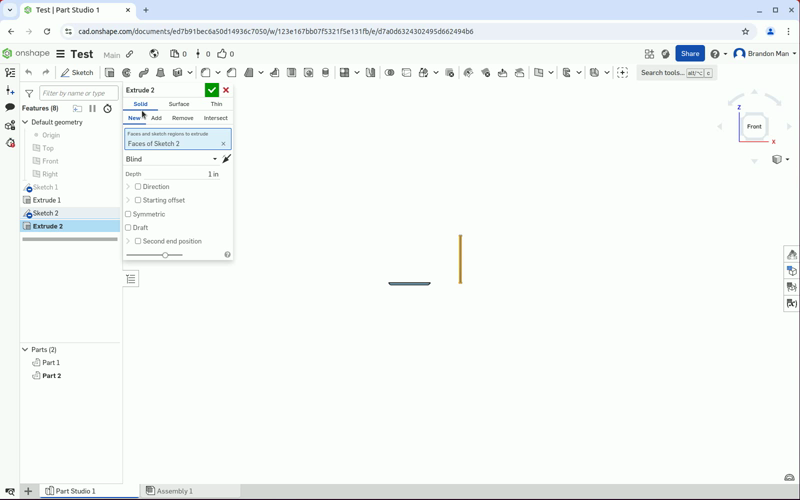
mouse_move(137, 120)
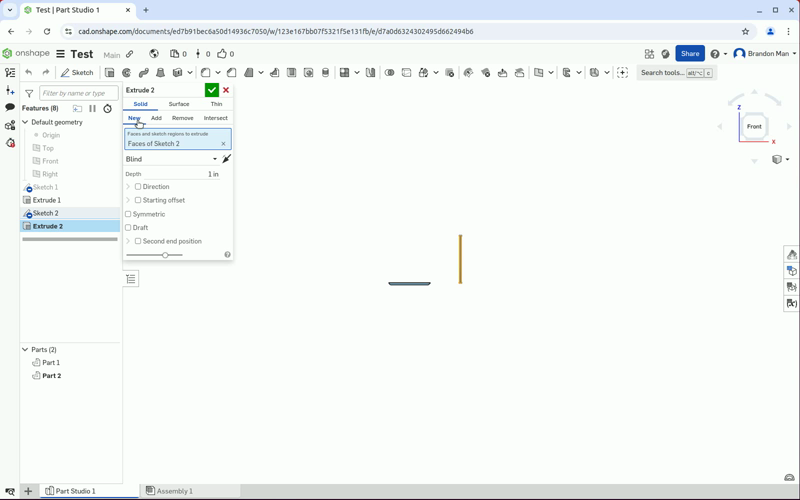
click(137, 120)
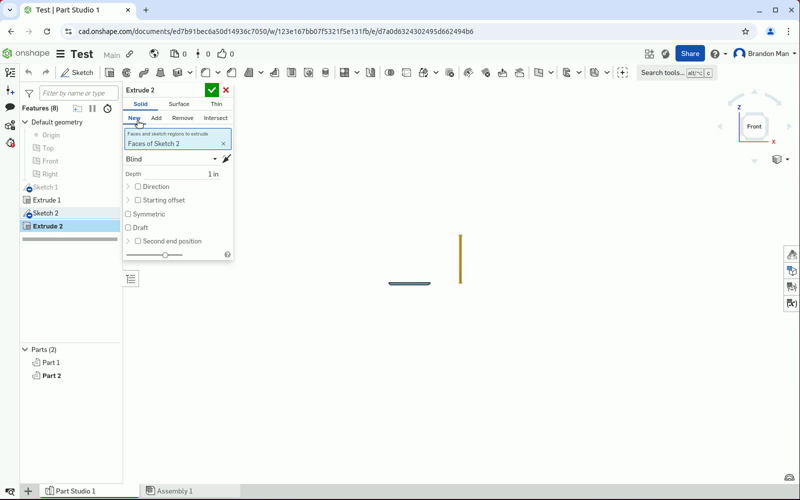
key(tab, 4)
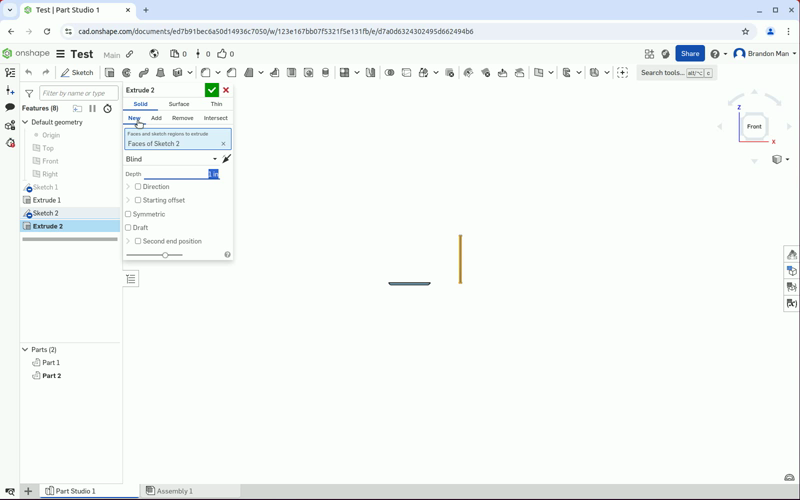
text(0.722)
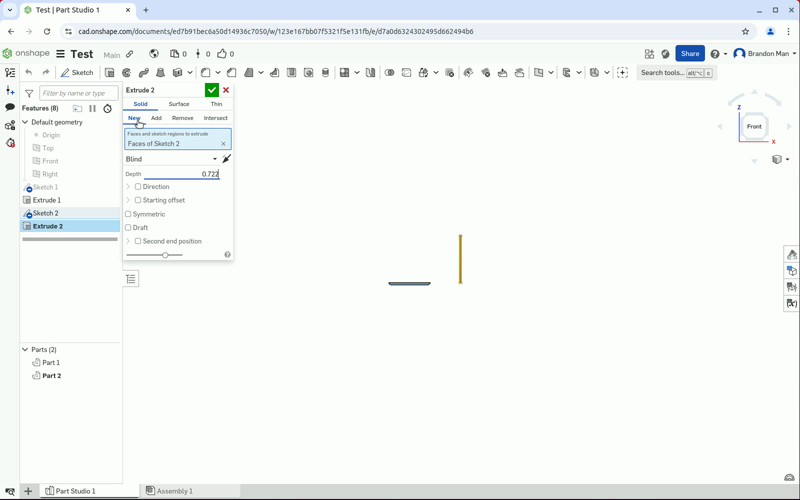
key(enter)
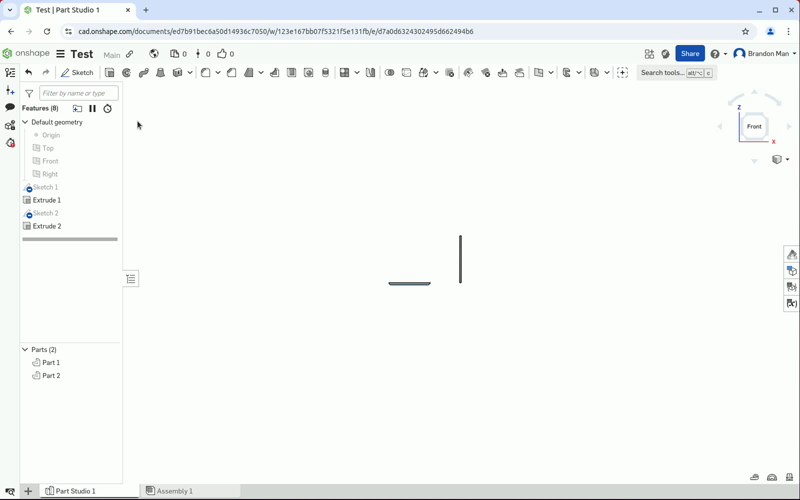
key(shift+h)
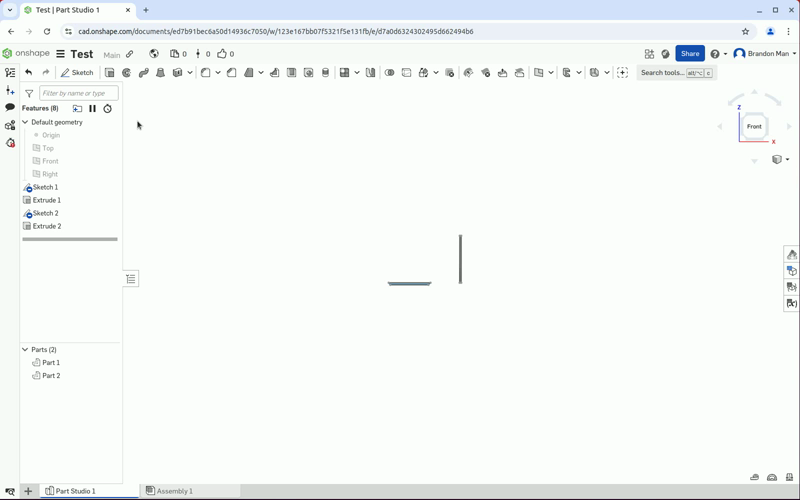
key(shift+h)
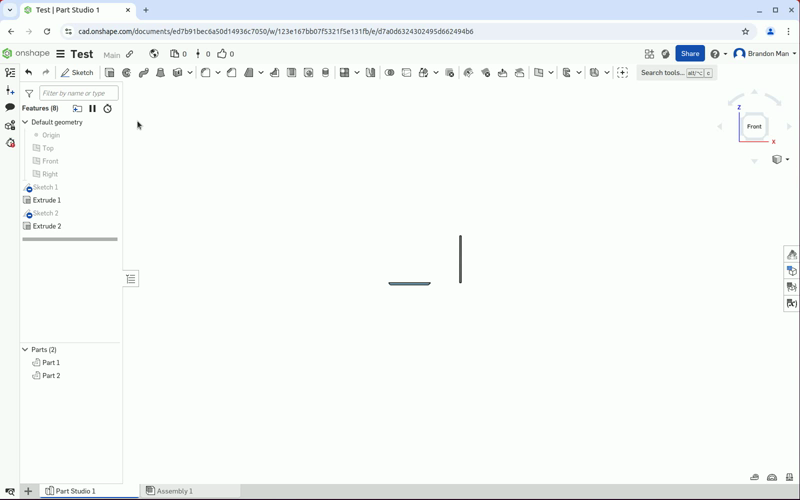
mouse_move(73, 189)
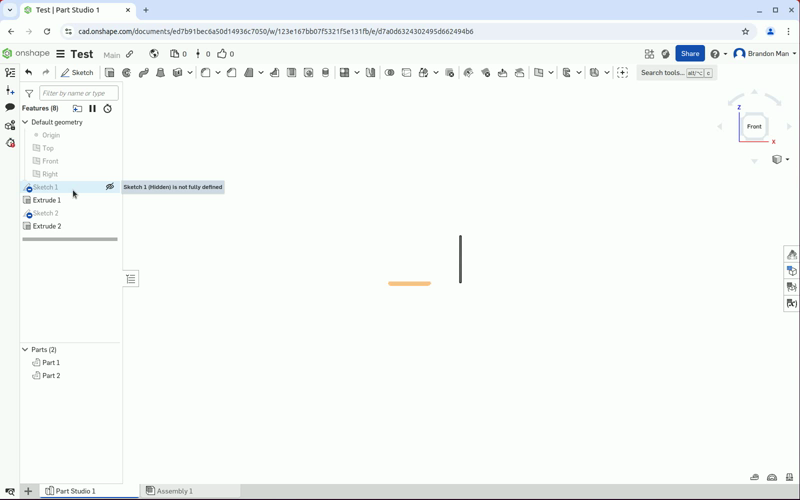
click(73, 189)
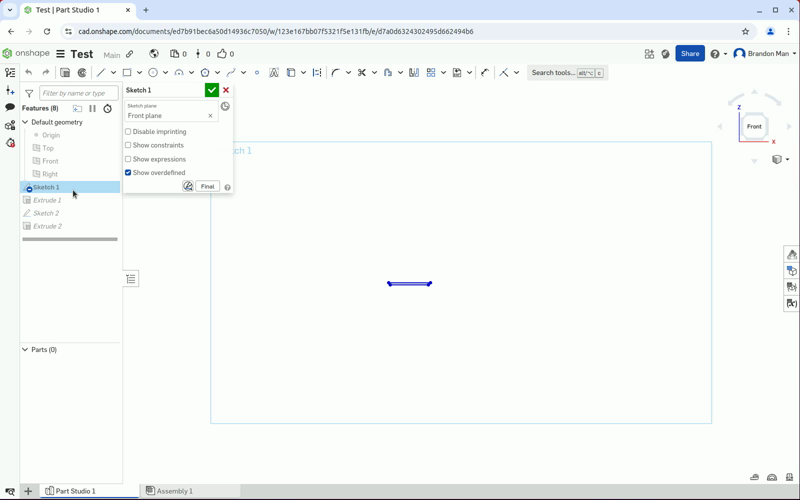
mouse_move(229, 92)
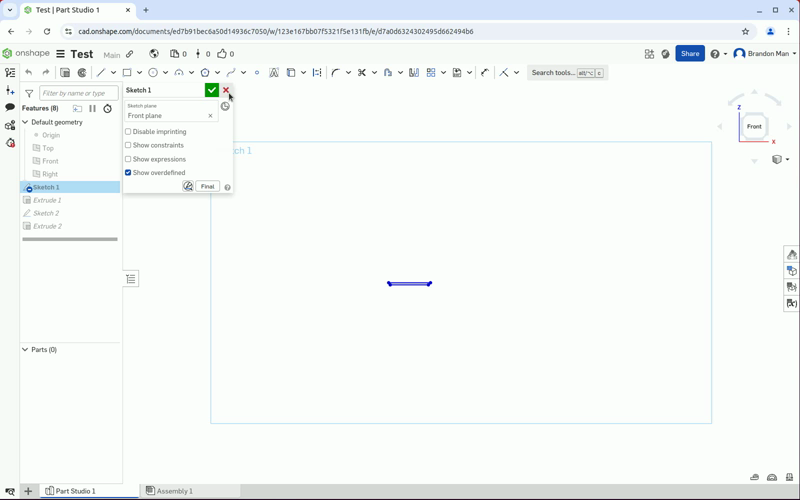
click(229, 92)
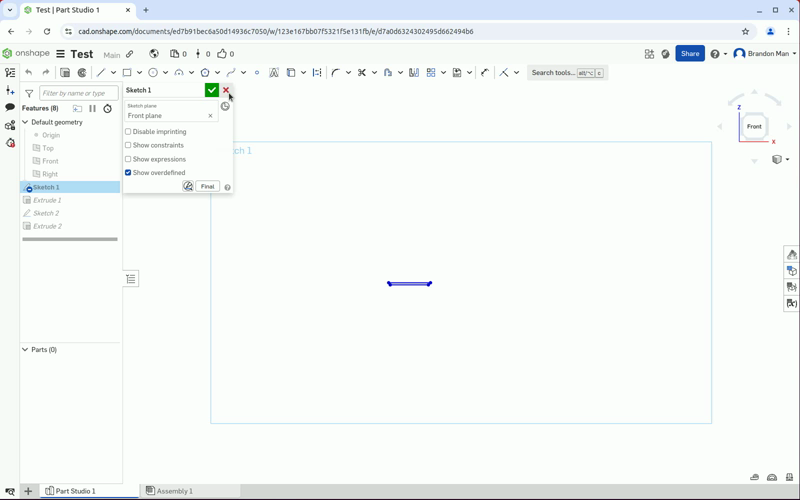
key(shift+s)
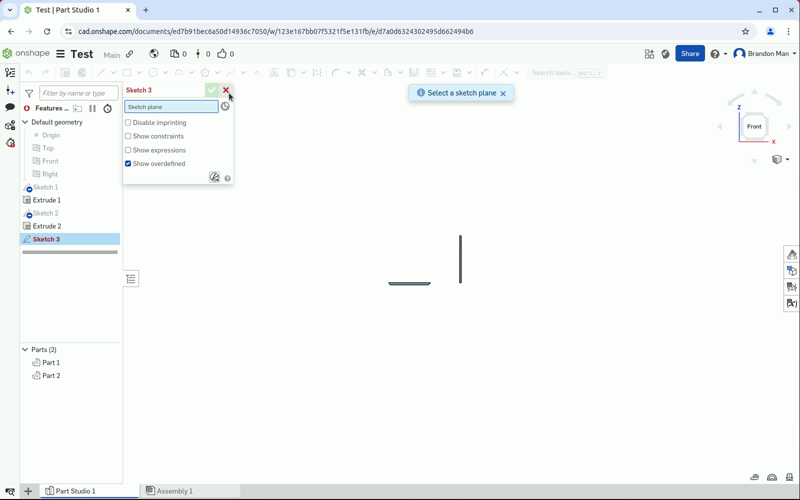
mouse_move(73, 163)
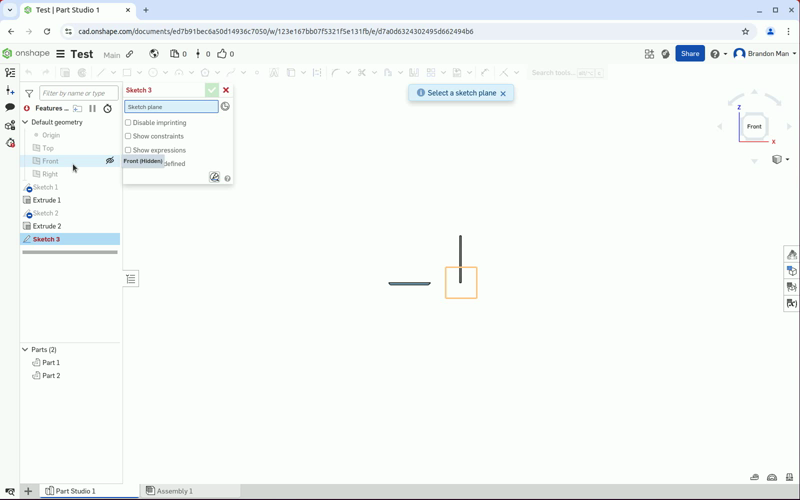
click(73, 163)
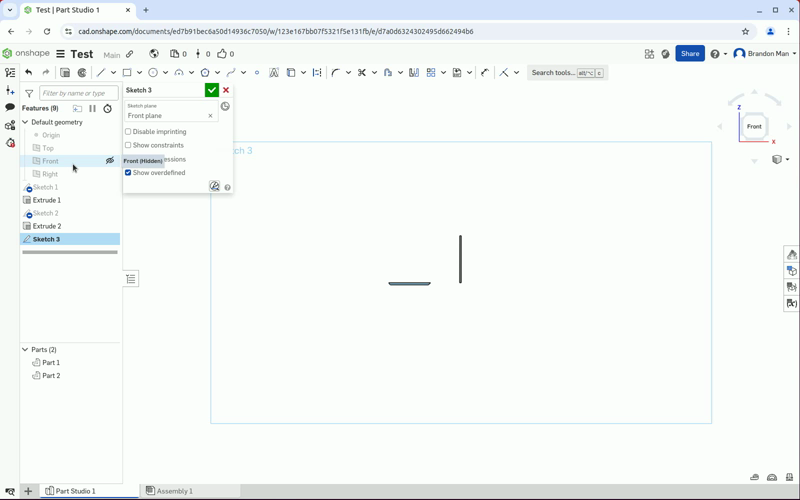
mouse_move(73, 352)
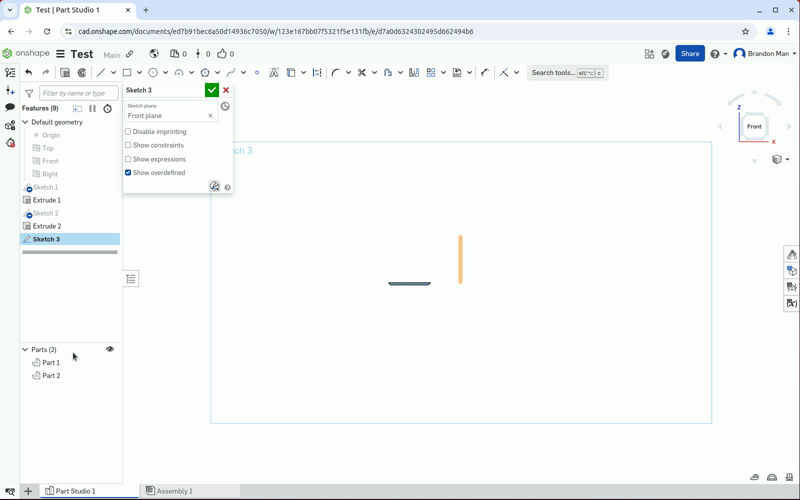
key(y)
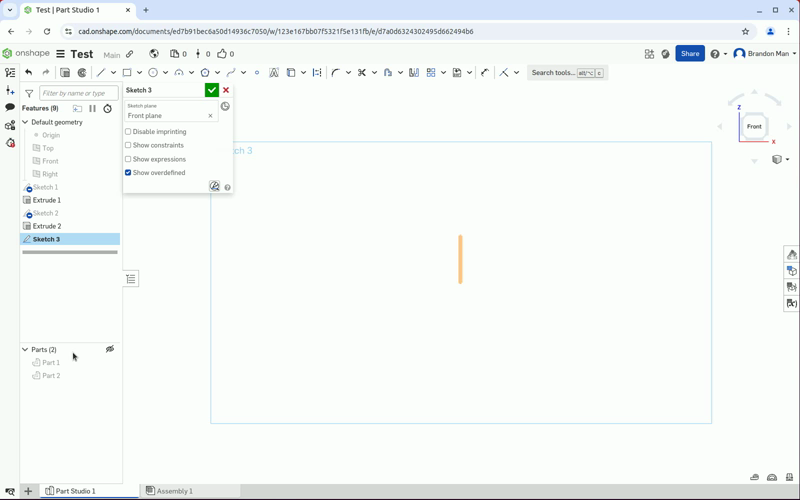
key(l)
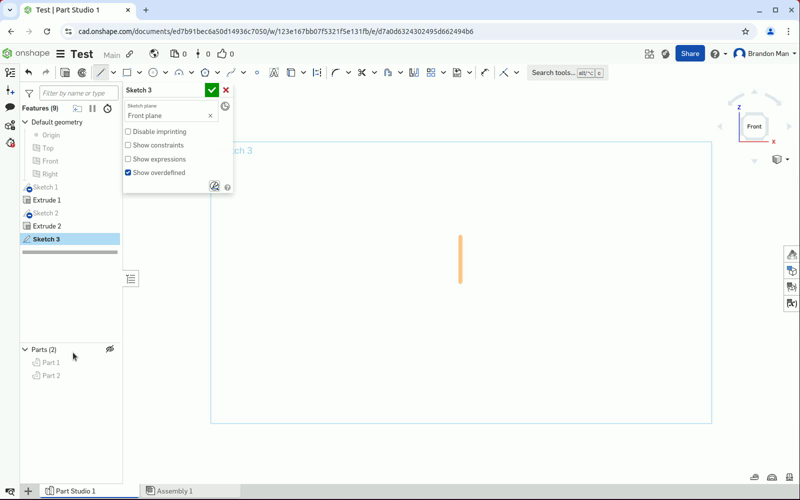
key_down(shift)
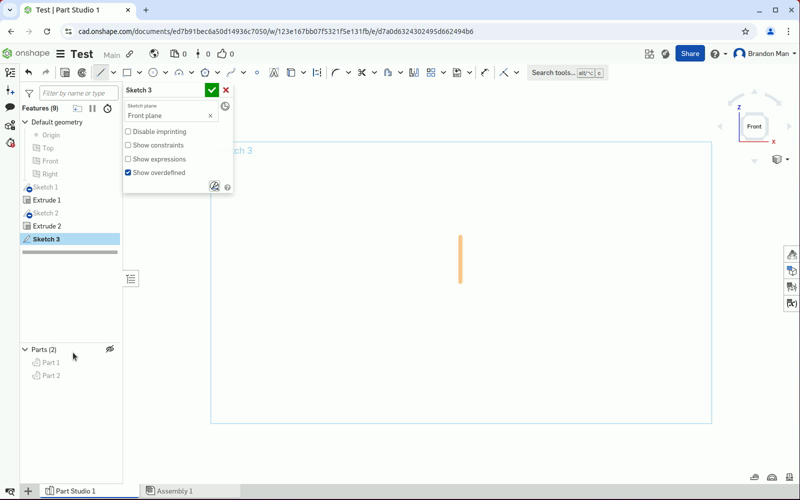
mouse_move(499, 282)
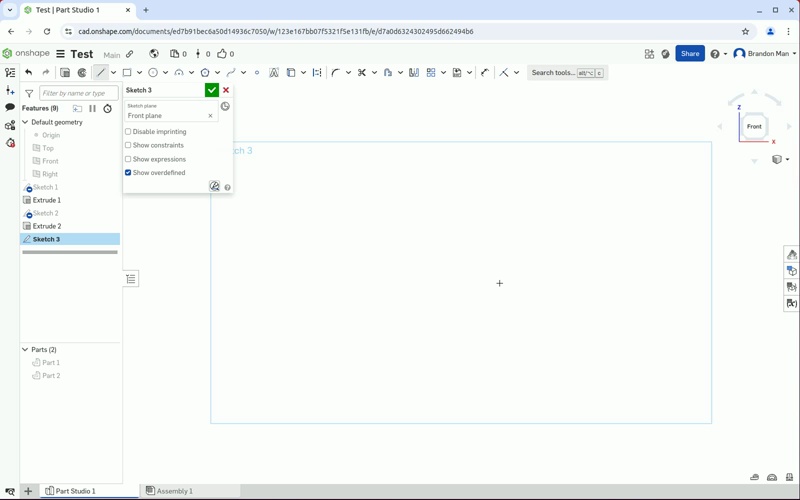
click(499, 282)
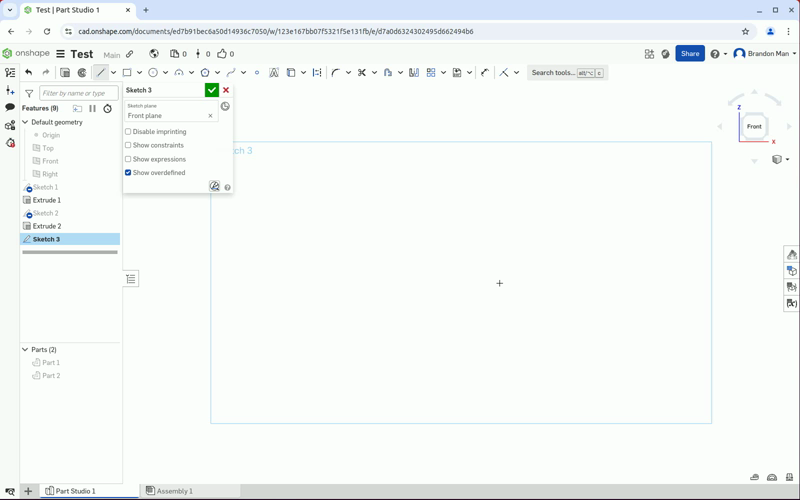
key_up(shift)
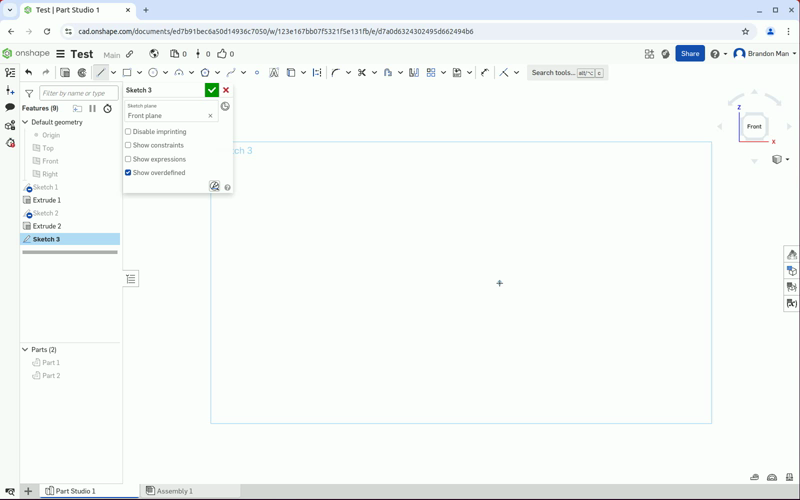
key_down(shift)
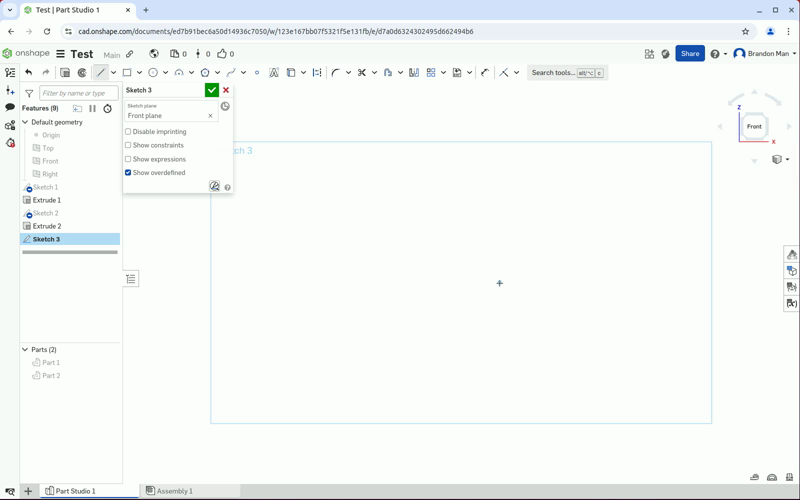
mouse_move(529, 282)
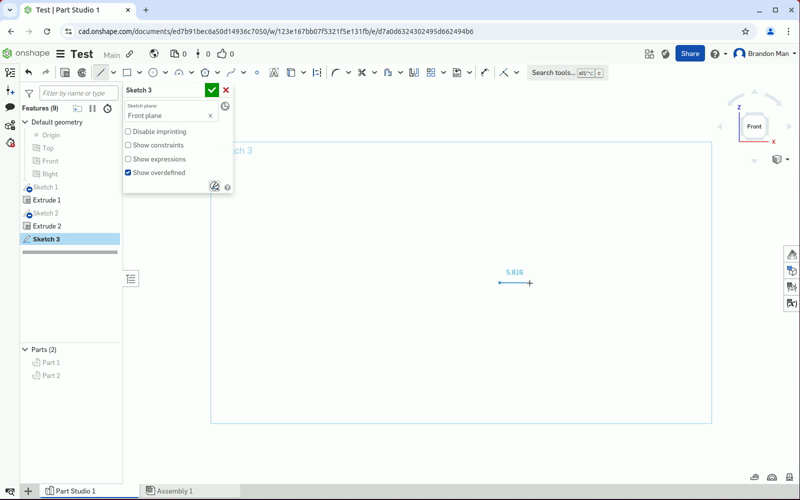
mouse_move(501, 284)
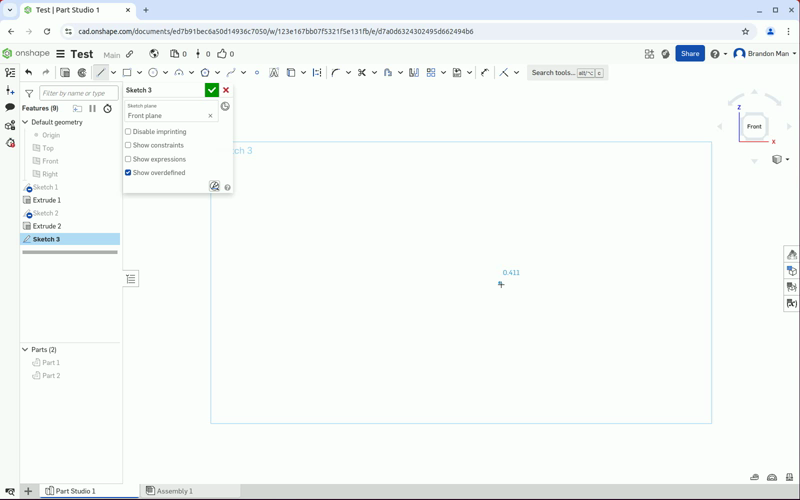
scroll(6)
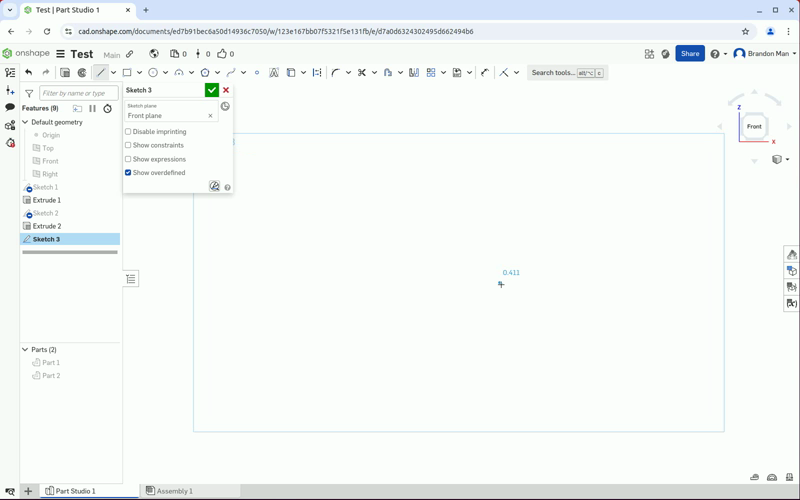
scroll(6)
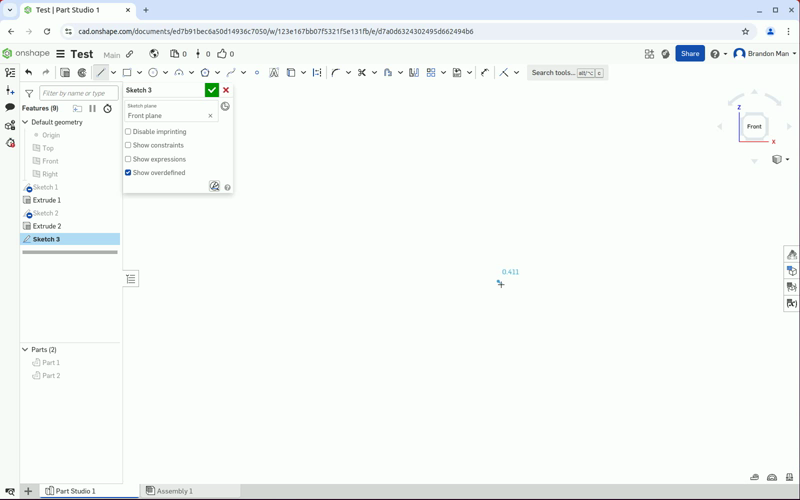
scroll(6)
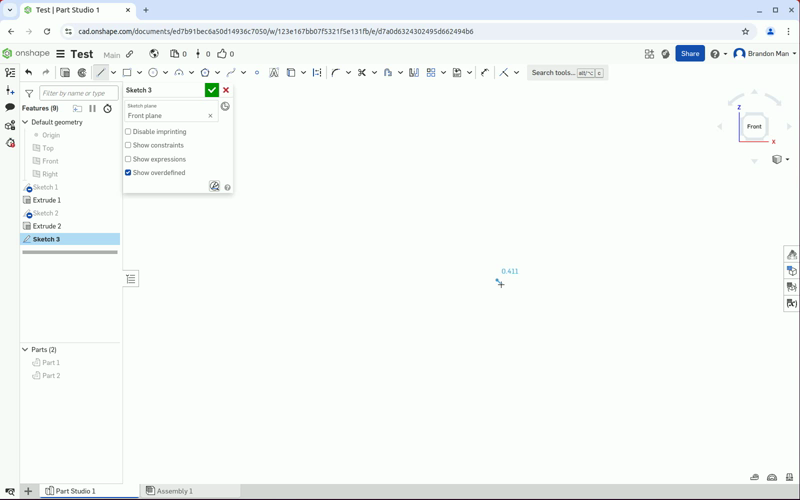
scroll(6)
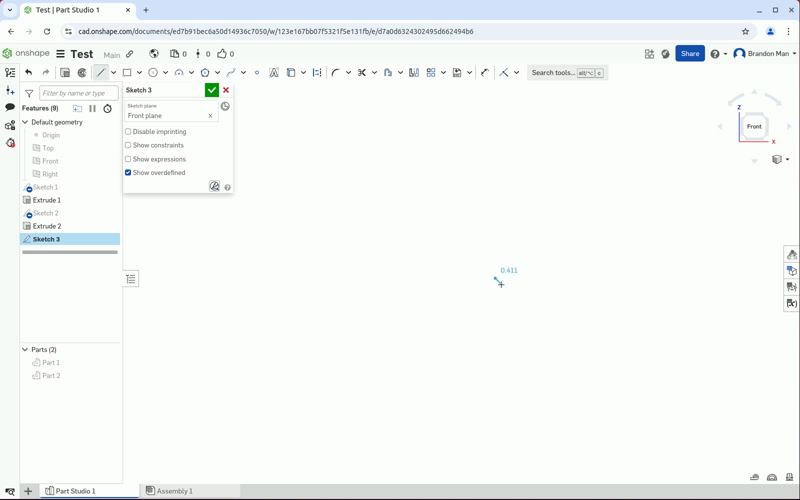
scroll(6)
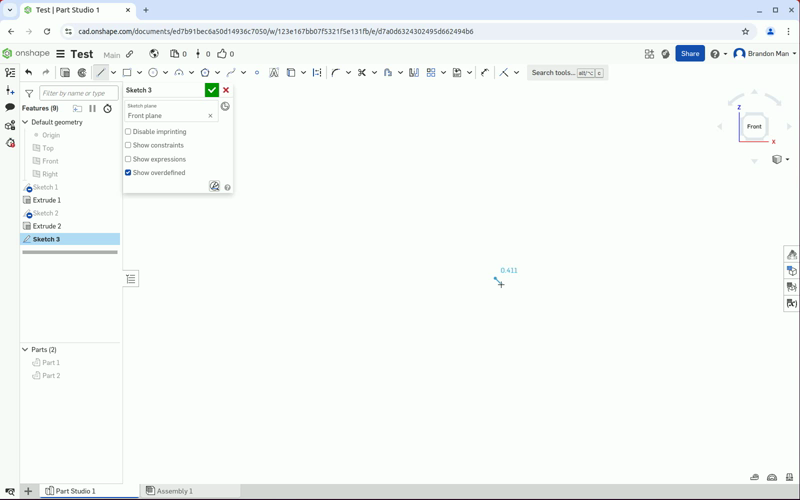
scroll(6)
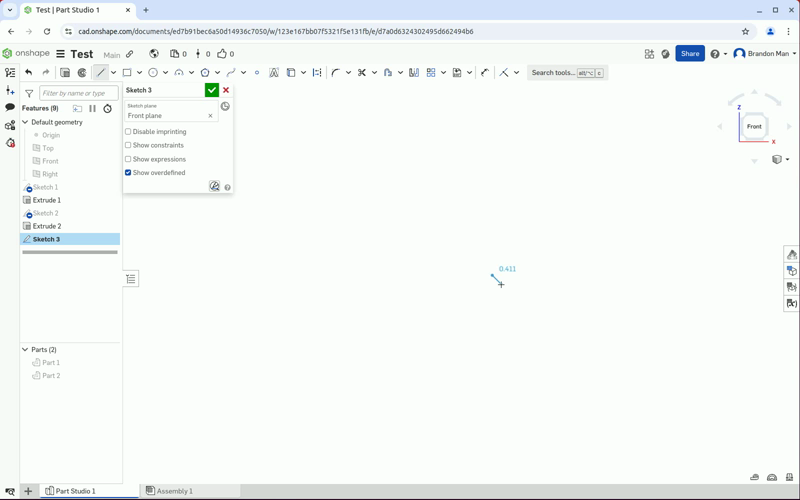
scroll(6)
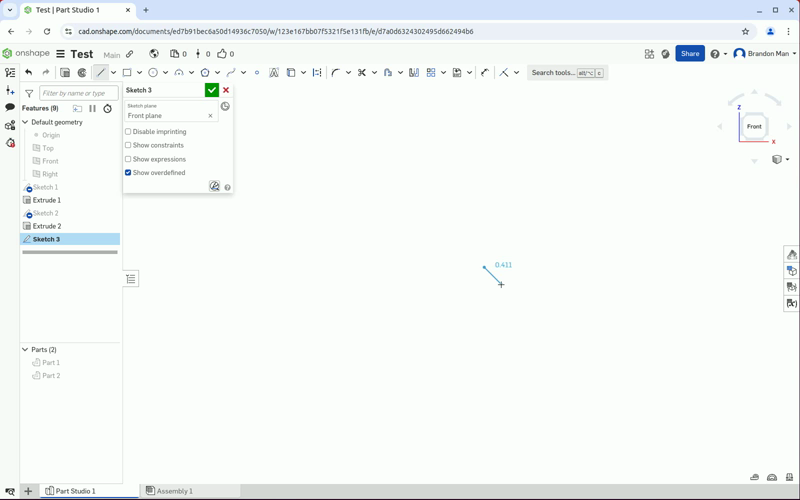
click(501, 284)
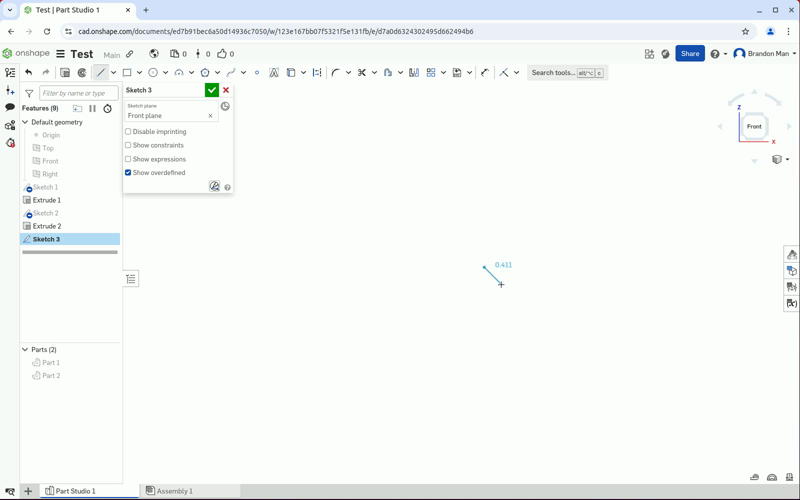
scroll(-6)
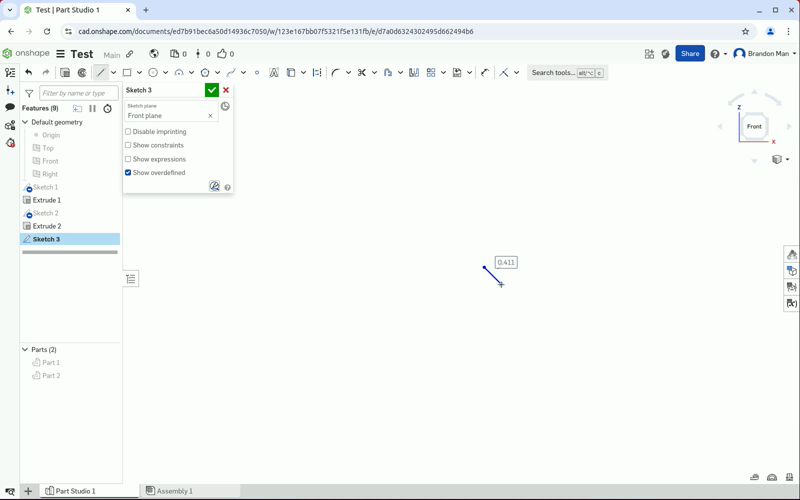
scroll(-6)
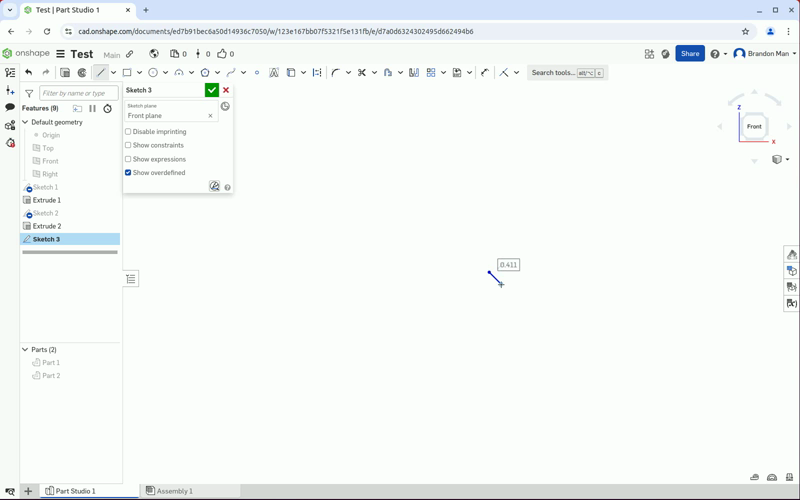
scroll(-6)
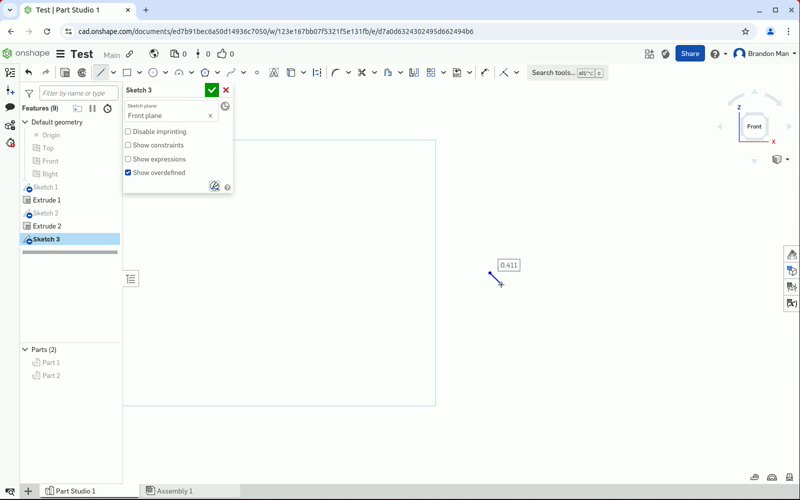
scroll(-6)
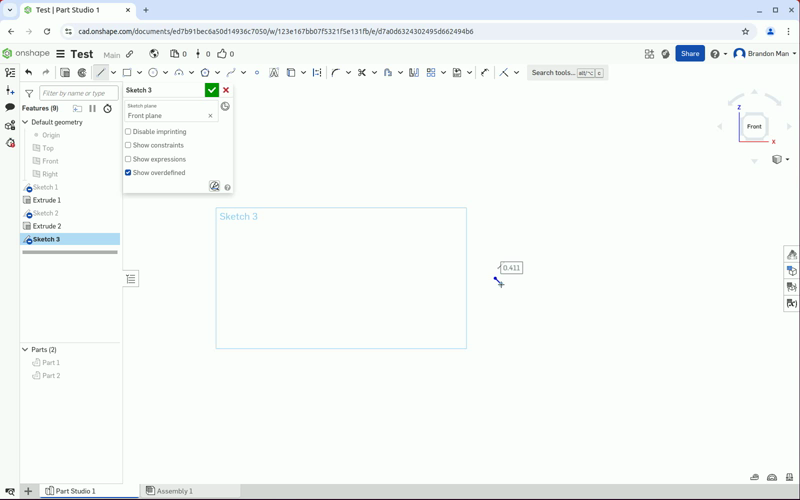
scroll(-6)
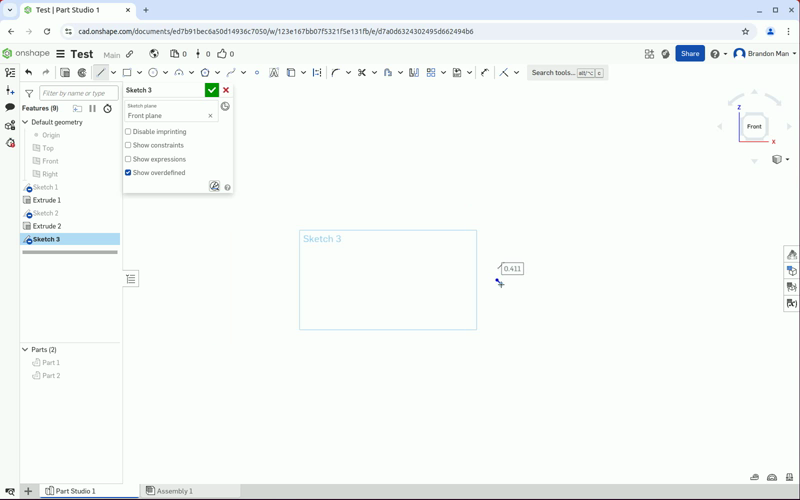
scroll(-6)
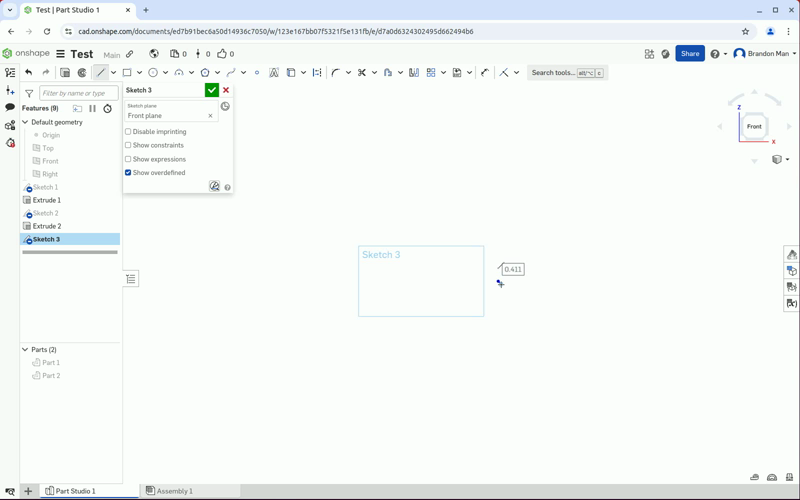
scroll(-6)
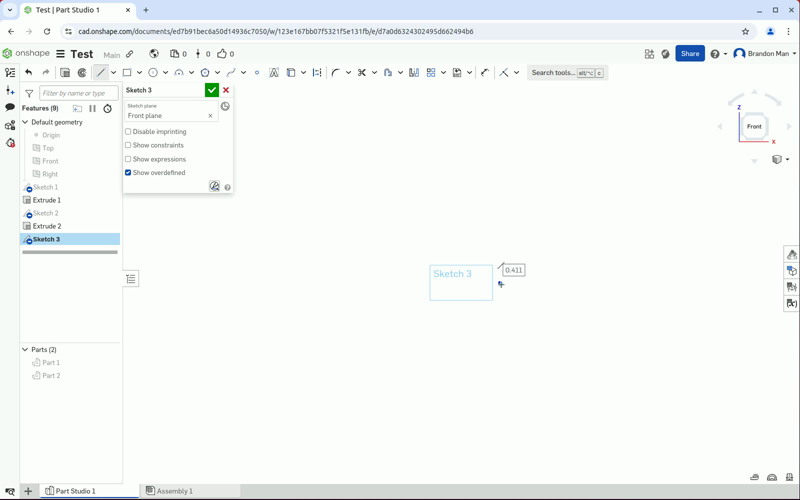
key_up(shift)
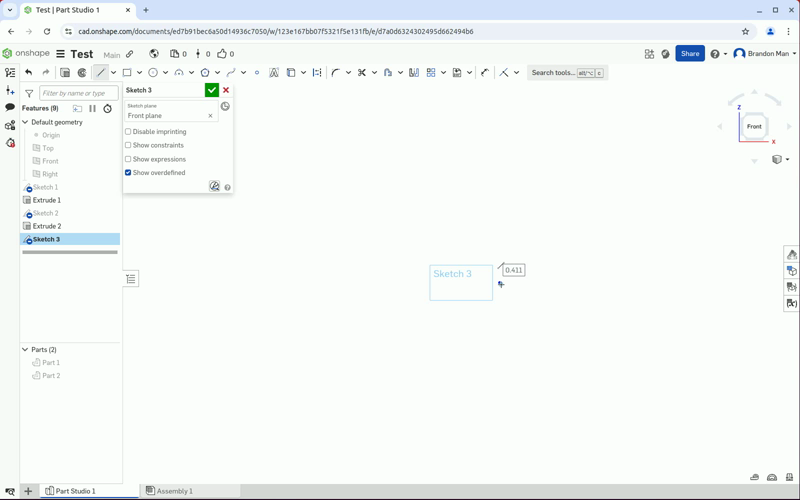
key_down(shift)
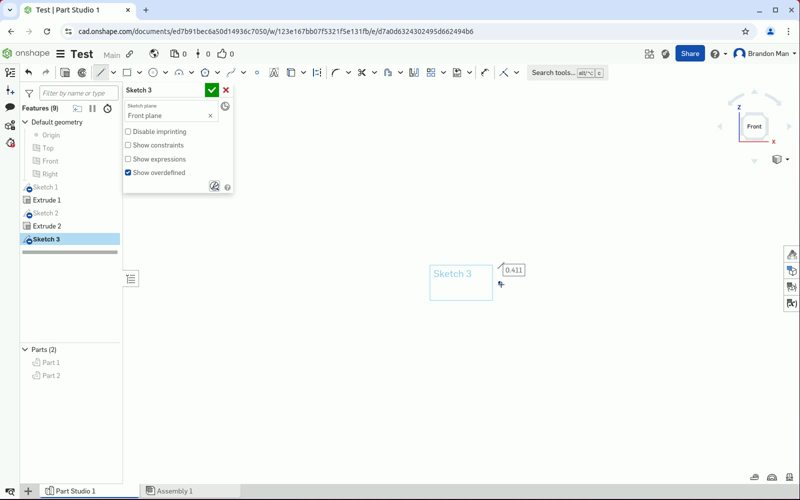
mouse_move(572, 284)
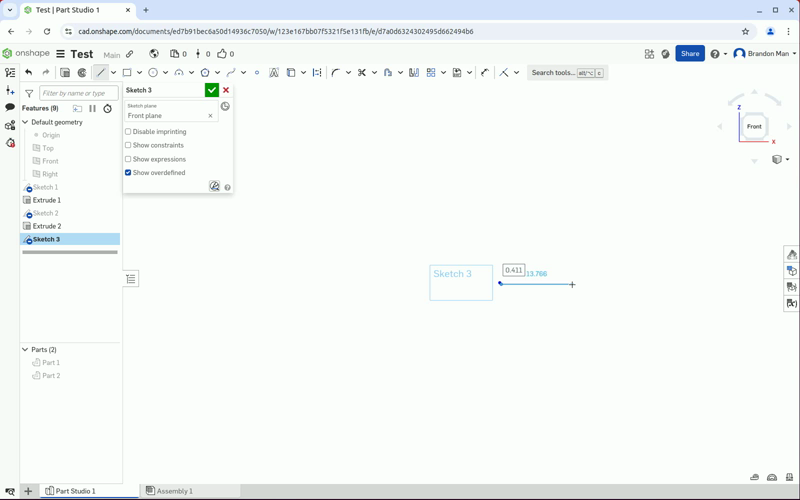
click(572, 284)
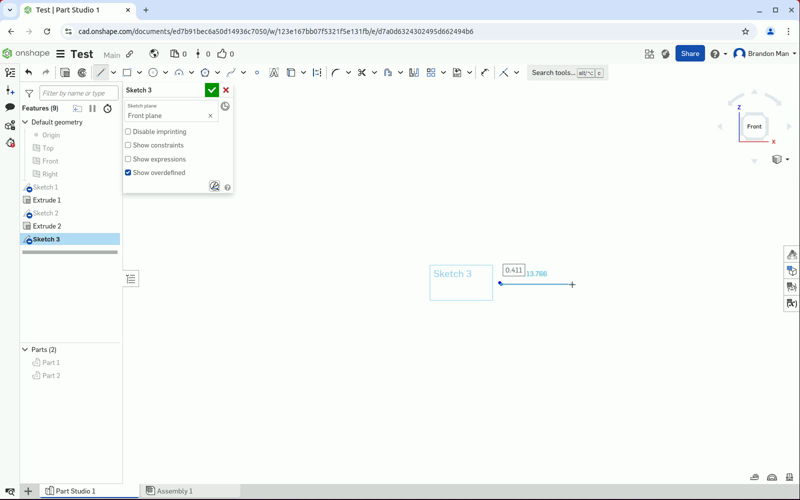
key_up(shift)
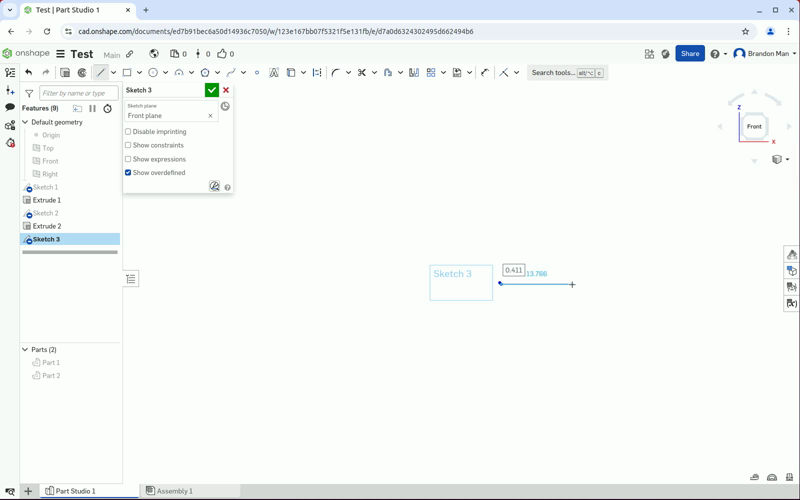
key_down(shift)
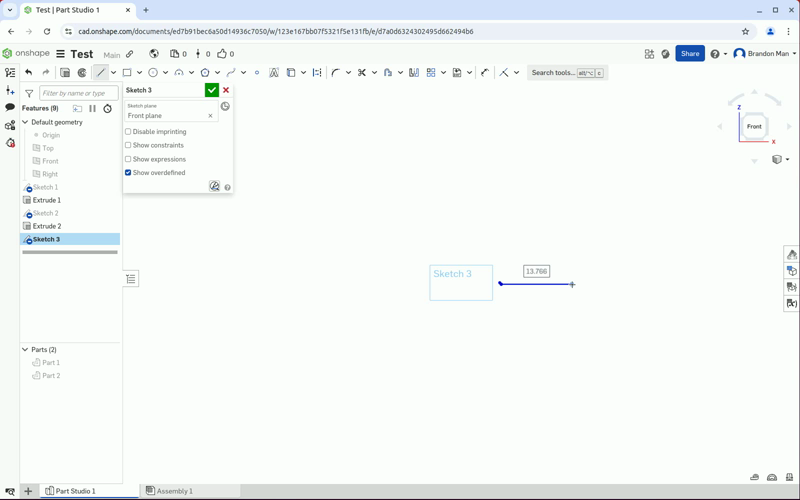
mouse_move(589, 284)
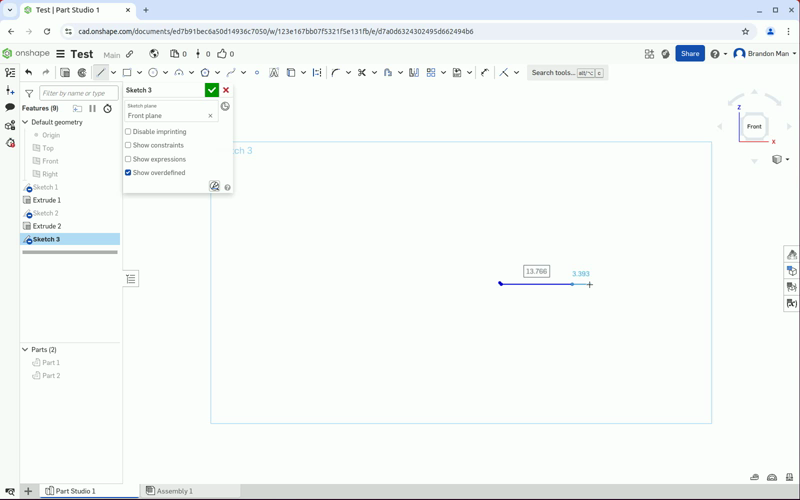
mouse_move(573, 282)
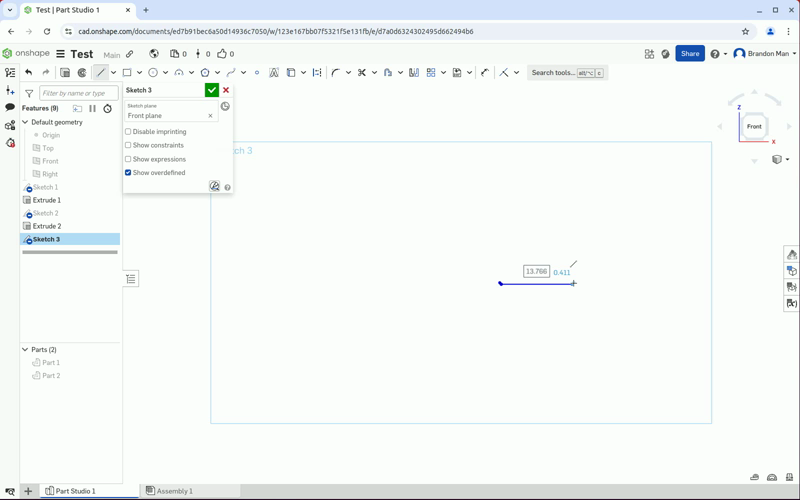
scroll(6)
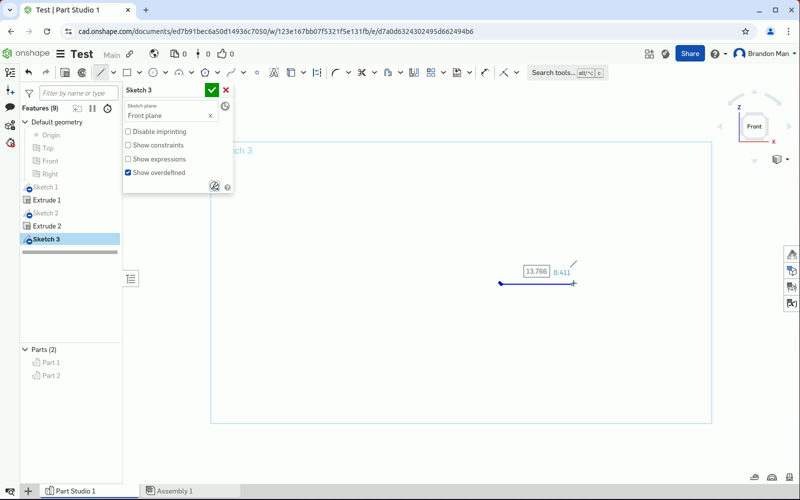
scroll(6)
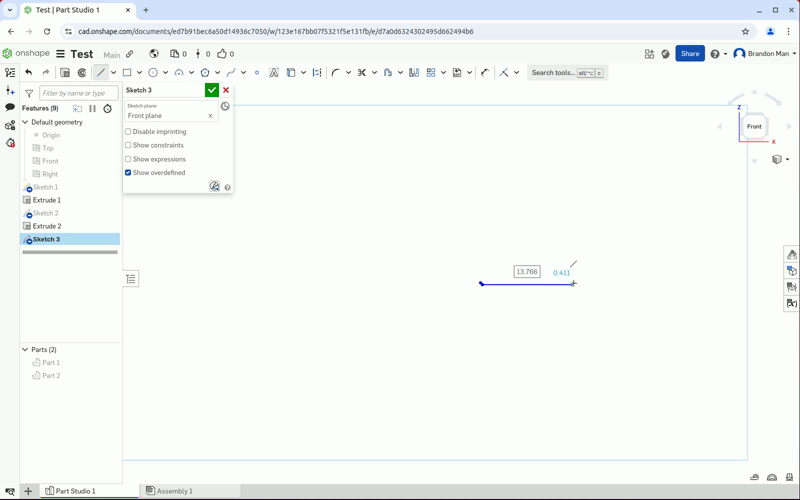
scroll(6)
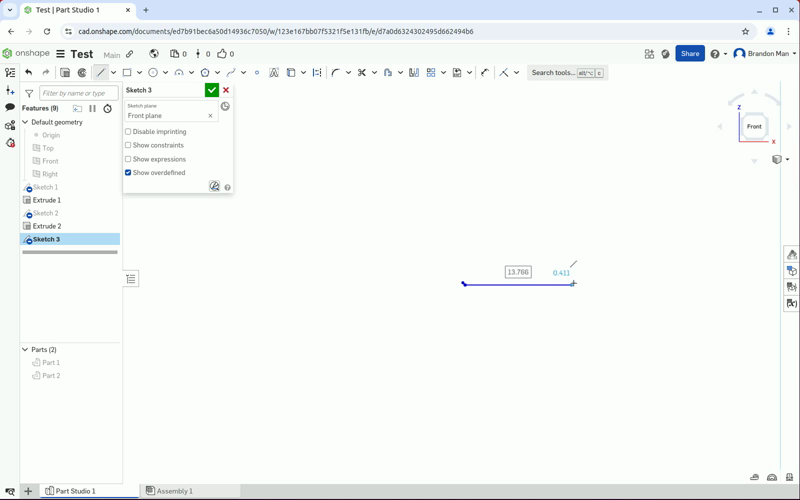
scroll(6)
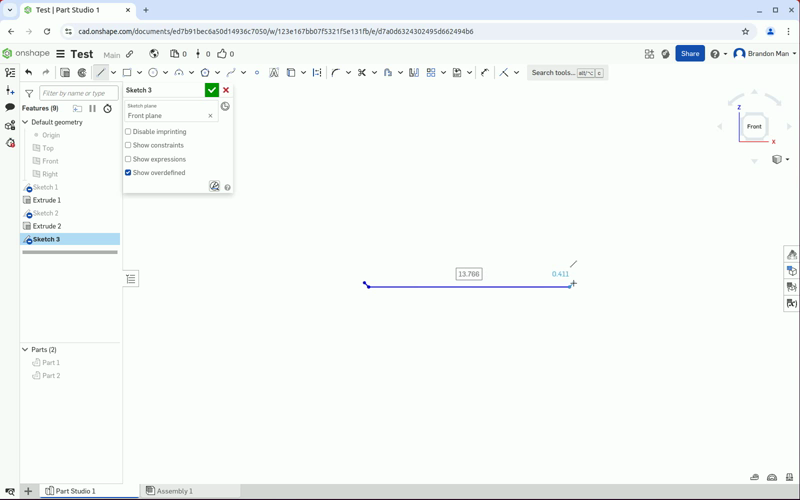
scroll(6)
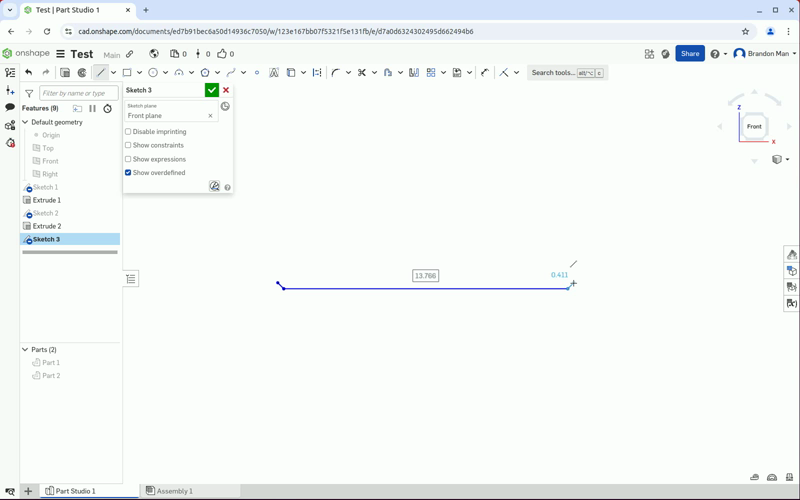
scroll(6)
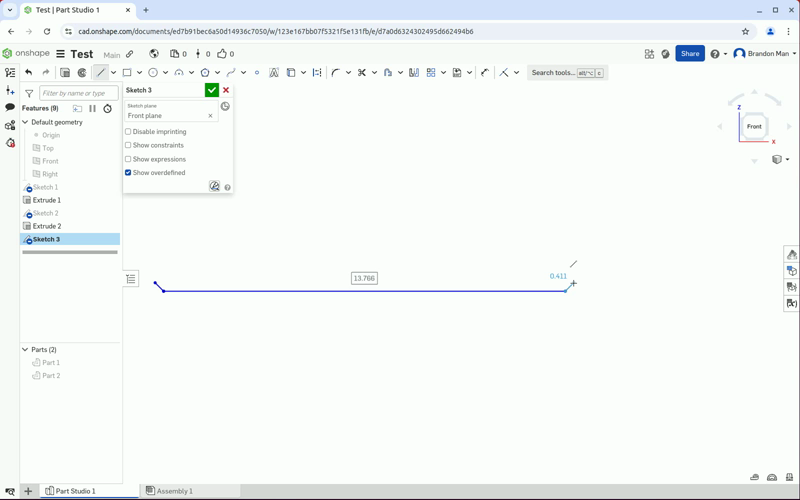
scroll(6)
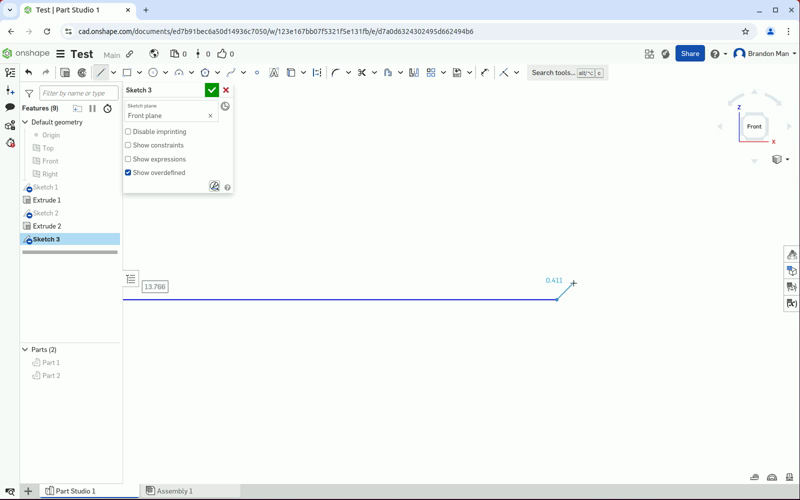
click(573, 282)
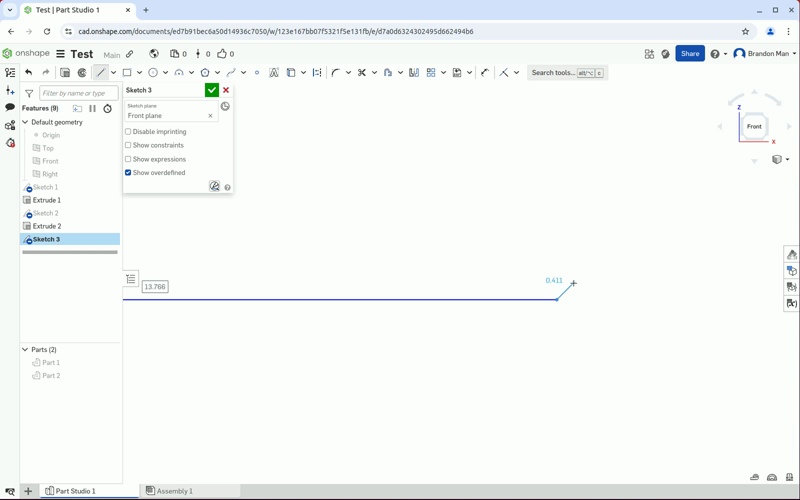
scroll(-6)
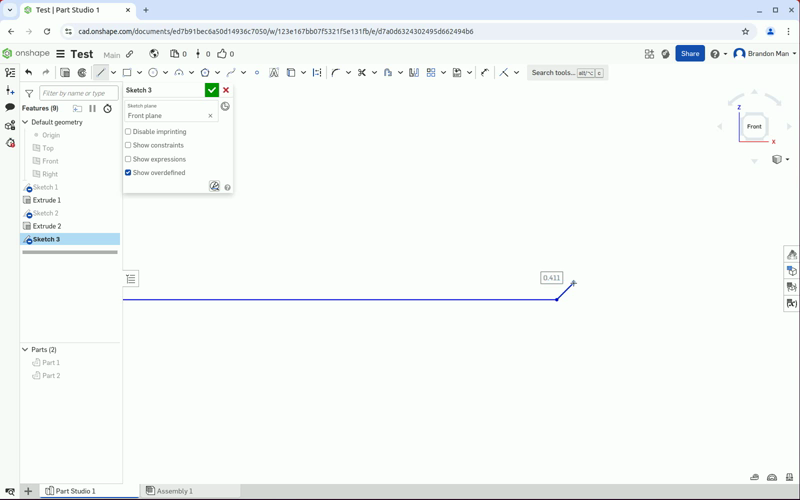
scroll(-6)
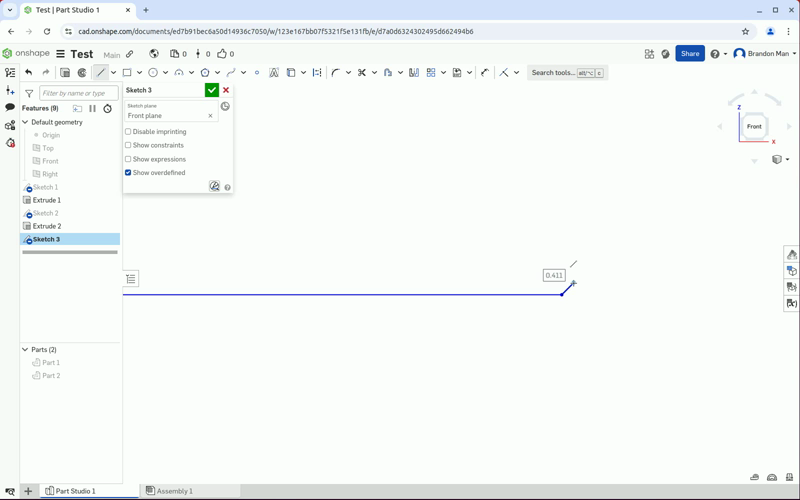
scroll(-6)
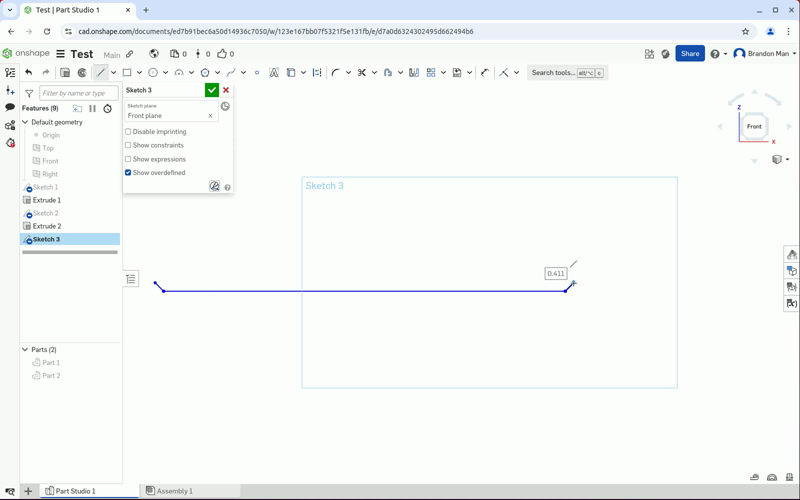
scroll(-6)
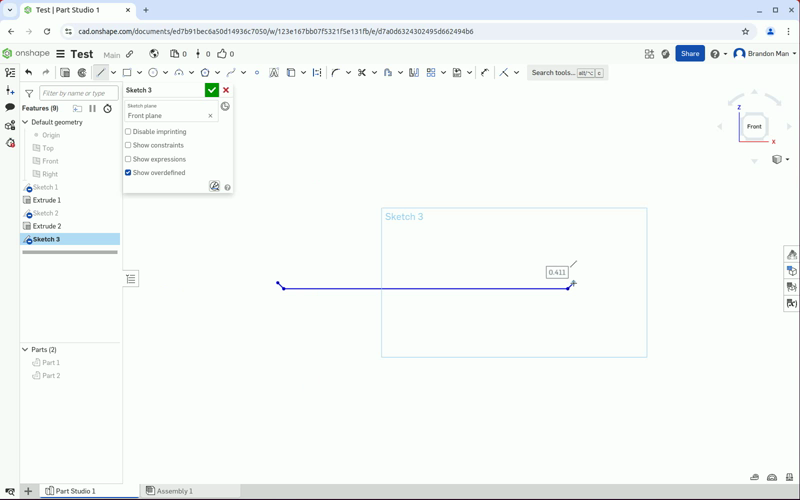
scroll(-6)
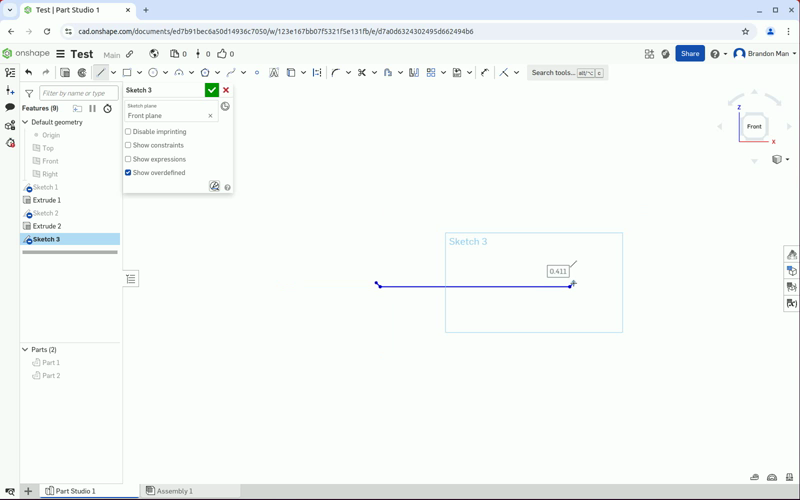
scroll(-6)
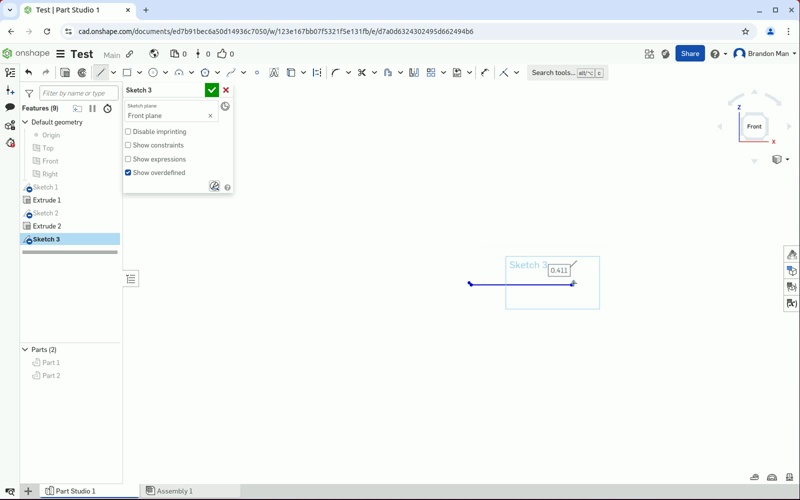
scroll(-6)
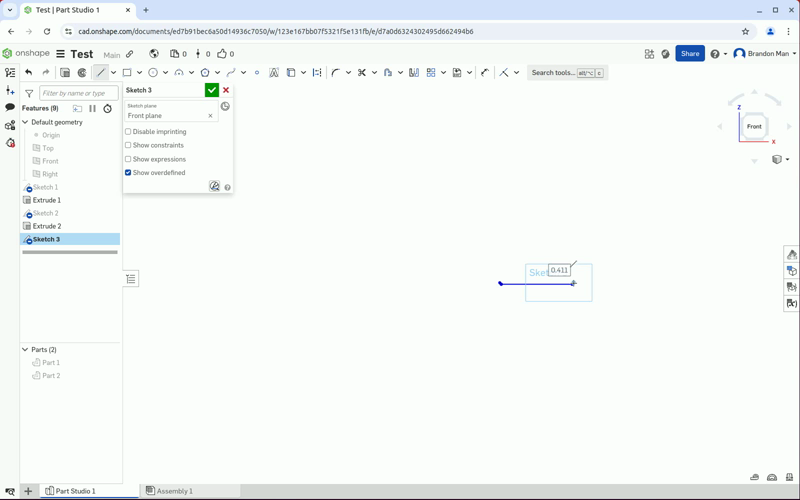
key_up(shift)
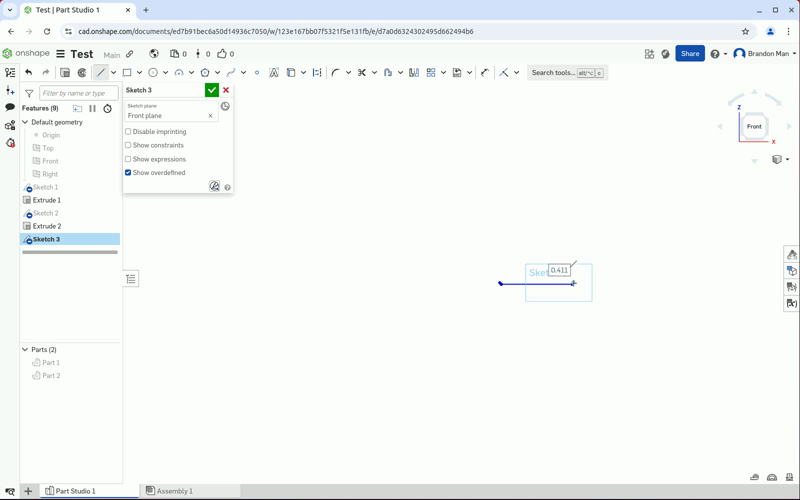
key_down(shift)
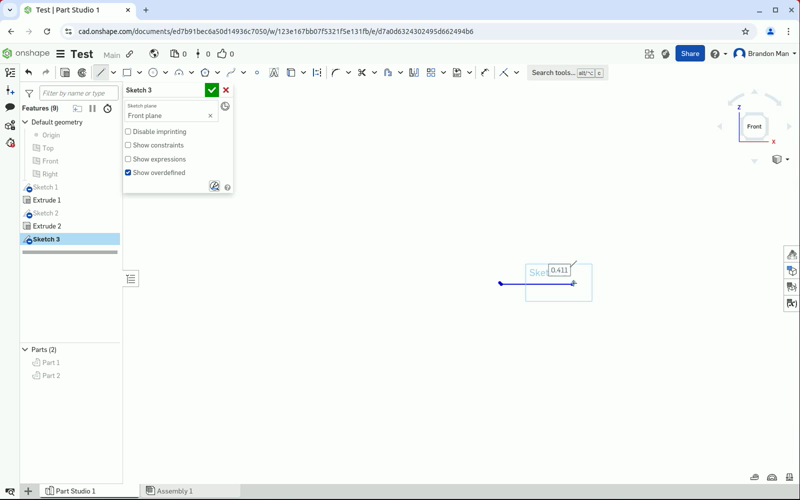
mouse_move(499, 282)
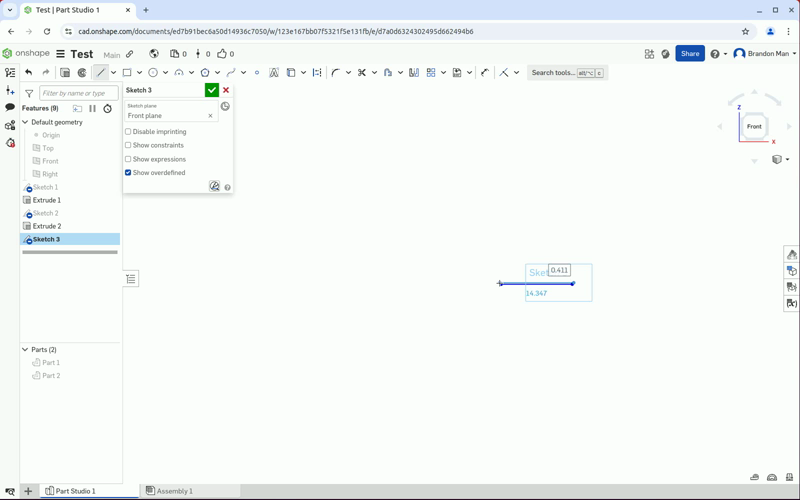
scroll(6)
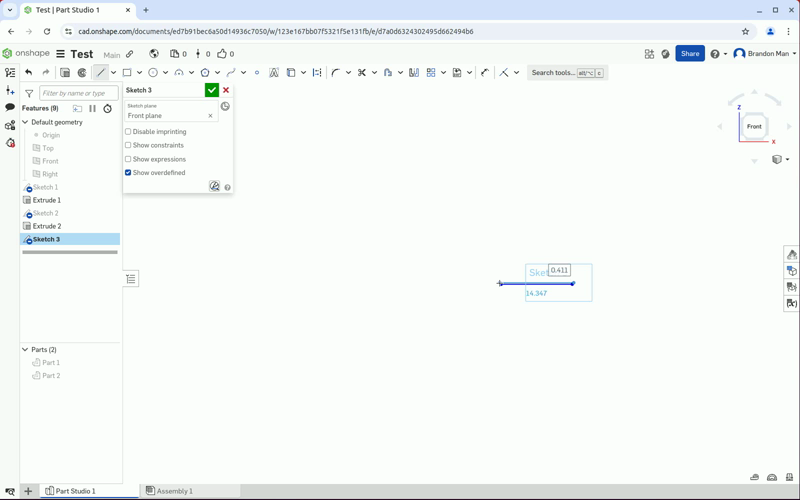
scroll(6)
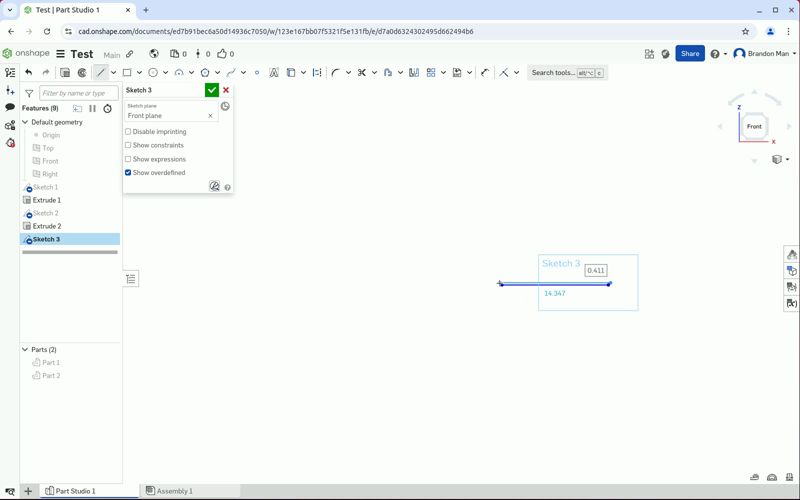
scroll(6)
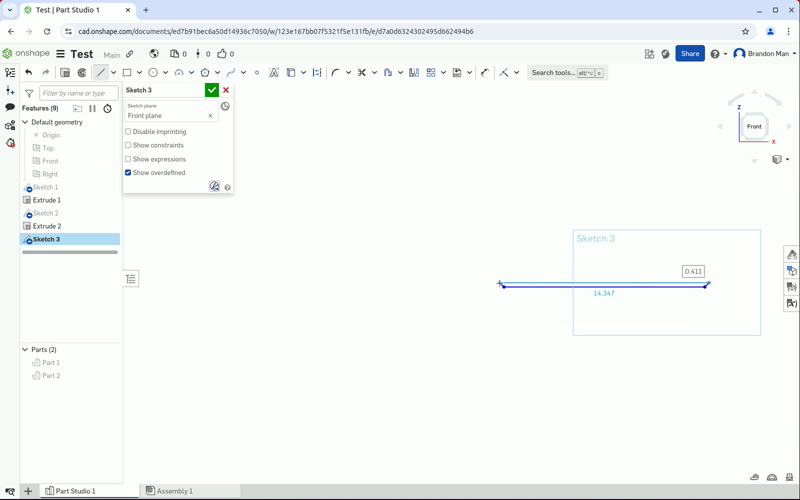
scroll(6)
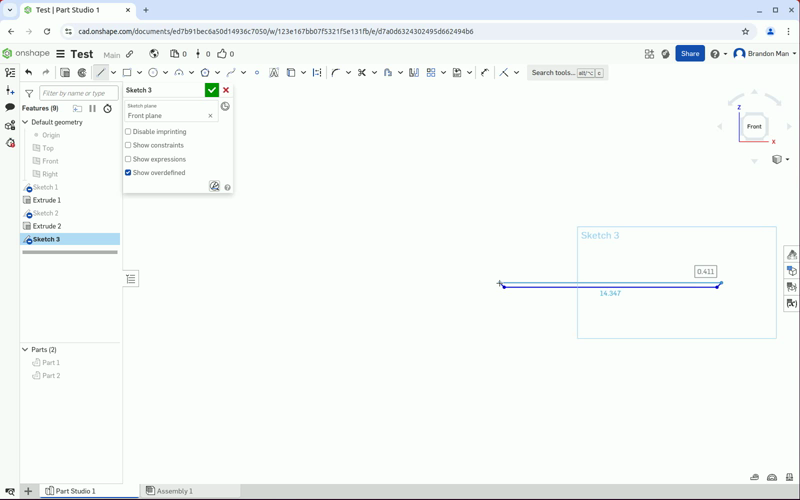
scroll(6)
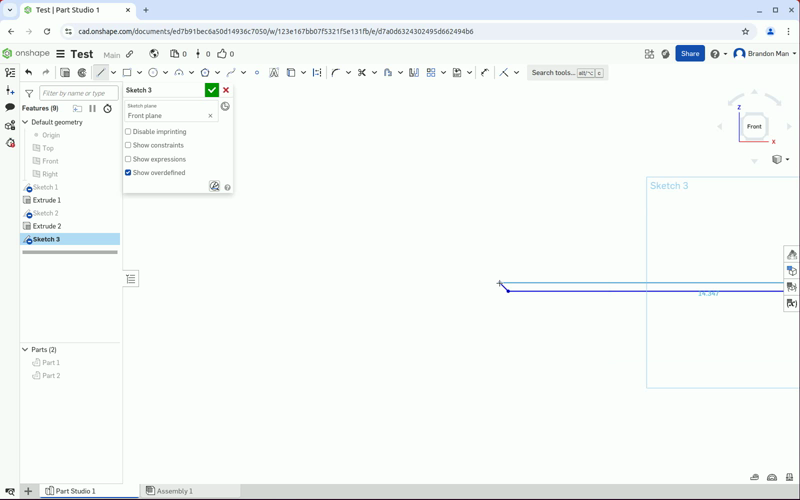
scroll(6)
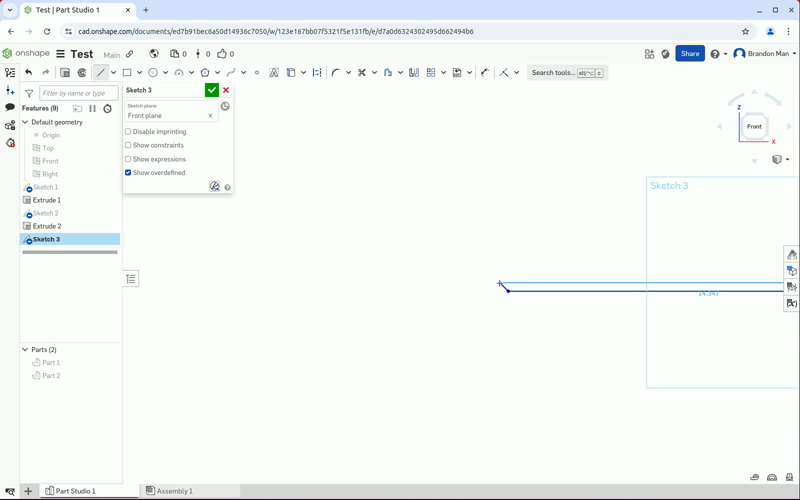
scroll(6)
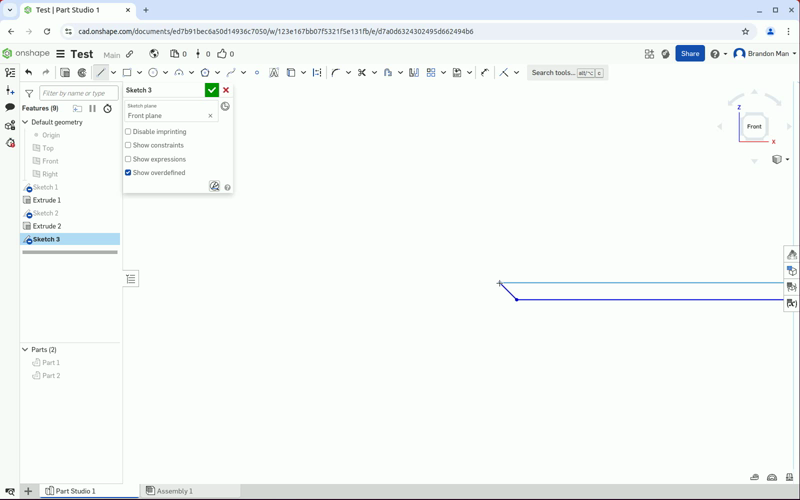
key_up(shift)
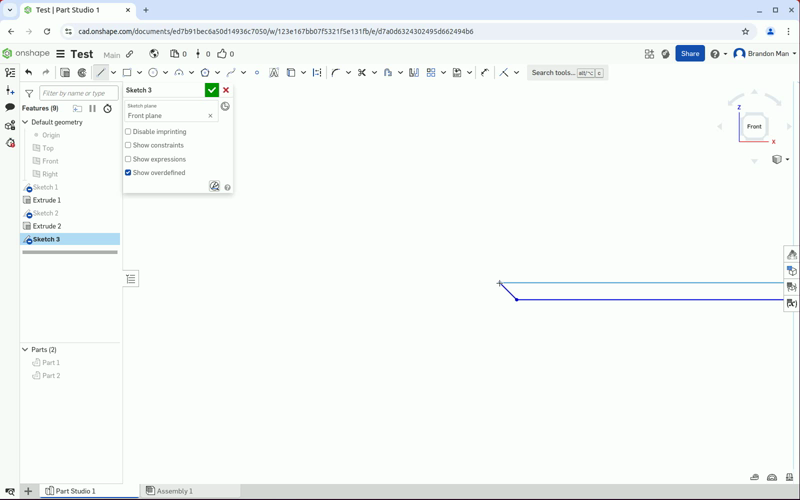
click(499, 282)
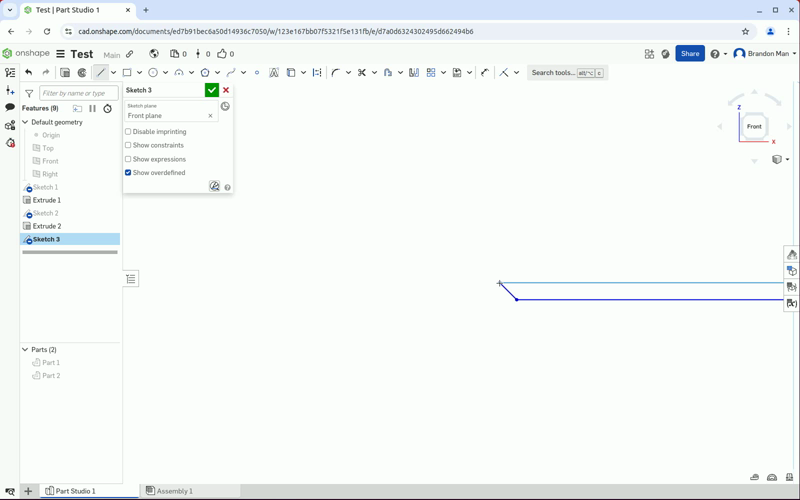
scroll(-6)
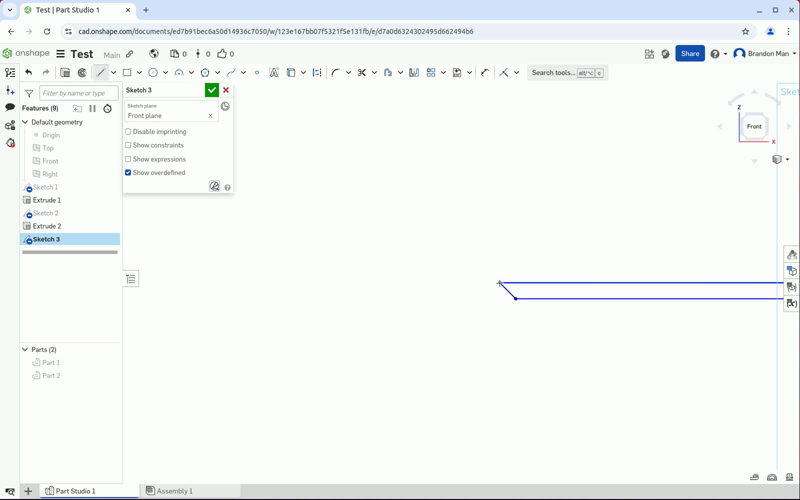
scroll(-6)
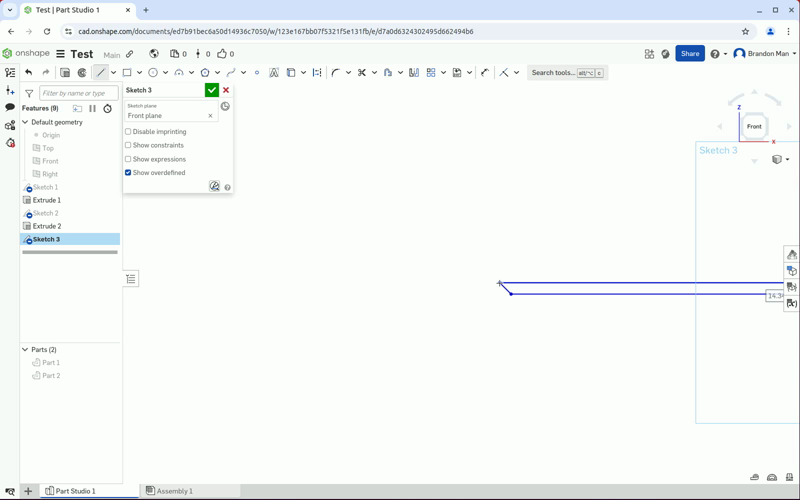
scroll(-6)
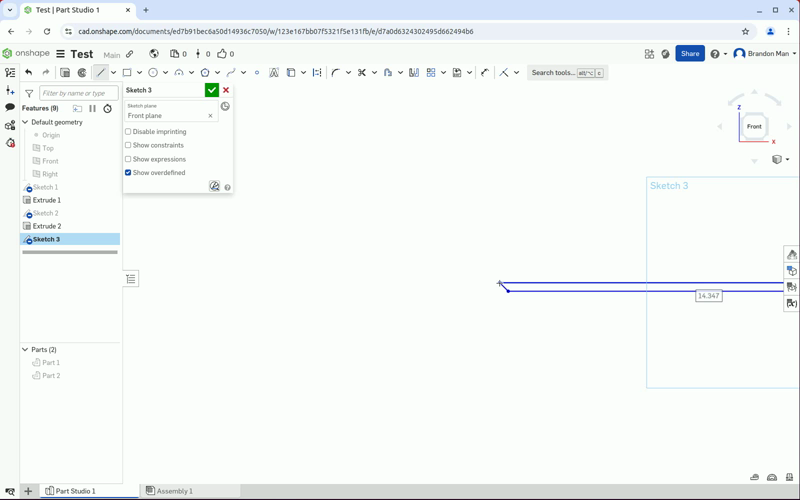
scroll(-6)
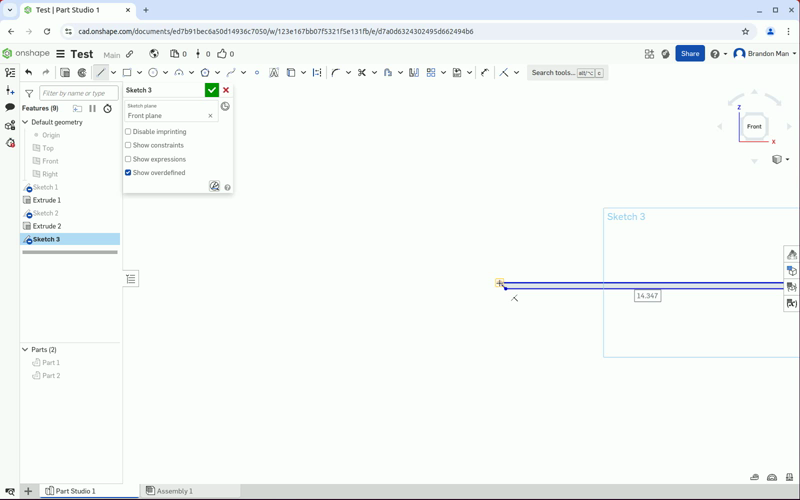
scroll(-6)
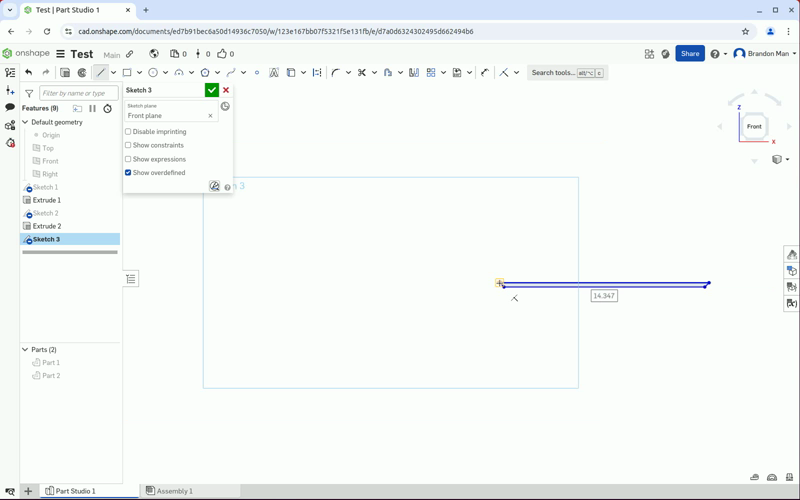
scroll(-6)
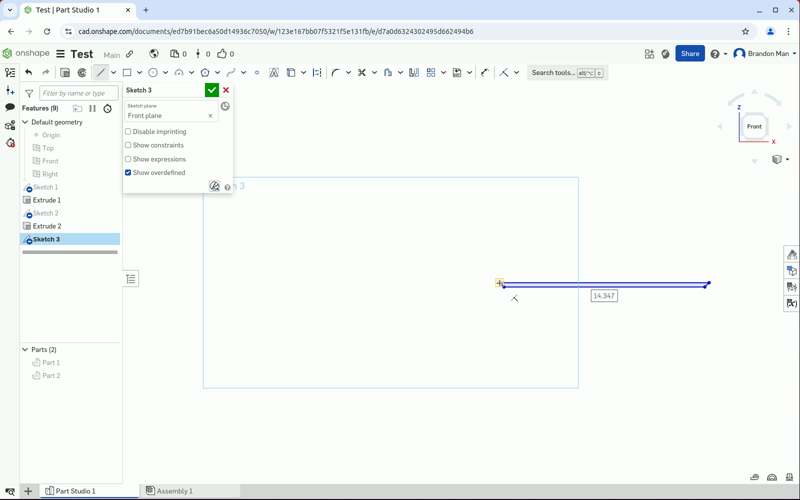
scroll(-6)
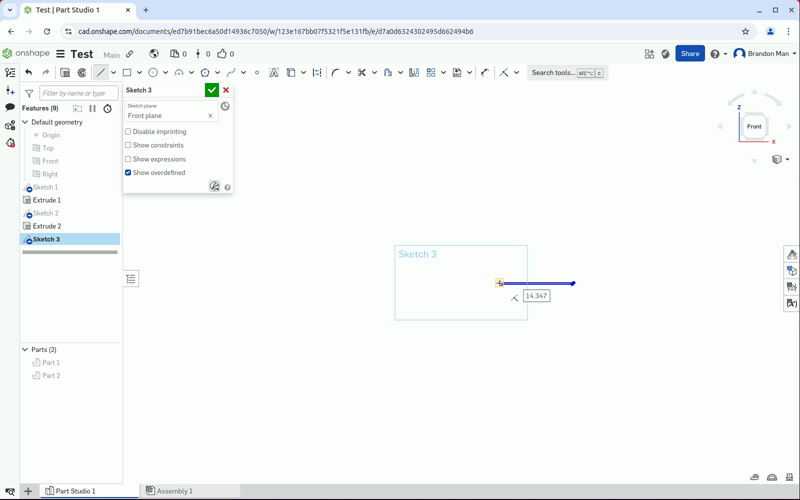
key(esc)
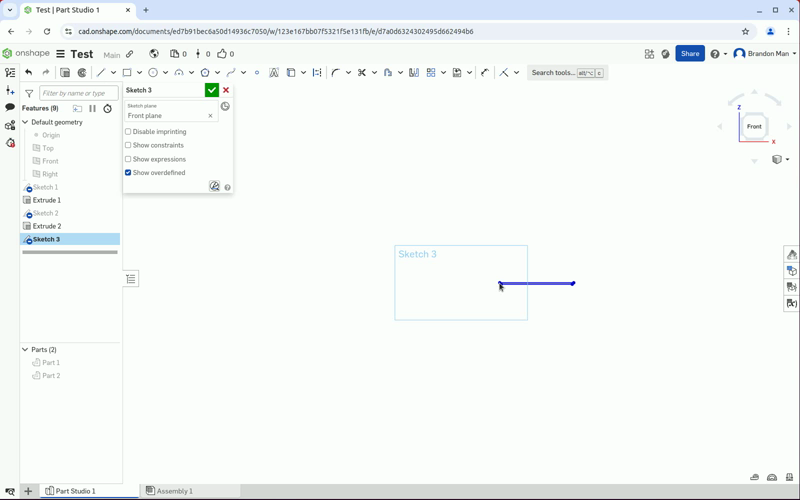
mouse_move(544, 283)
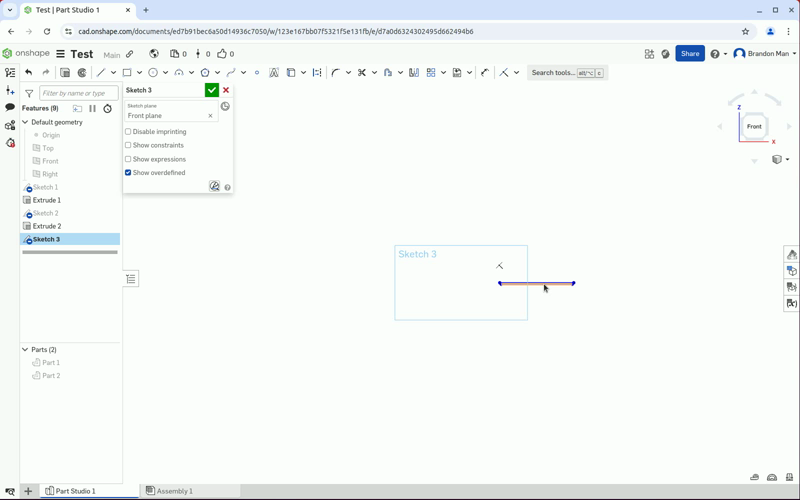
scroll(6)
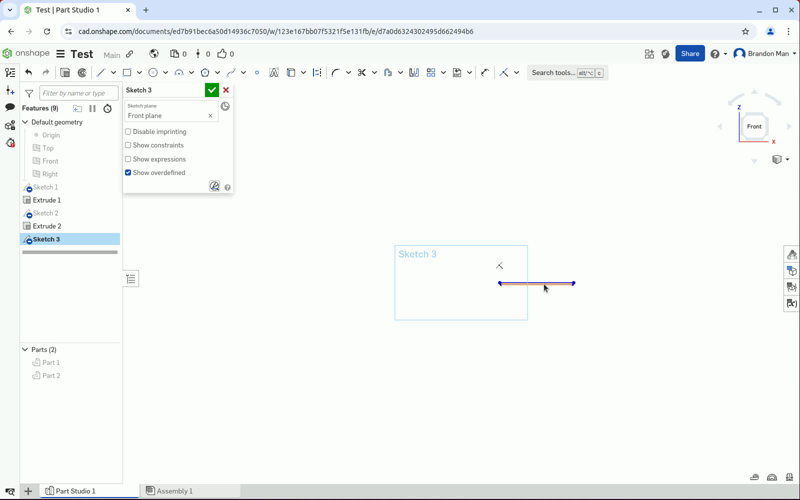
scroll(6)
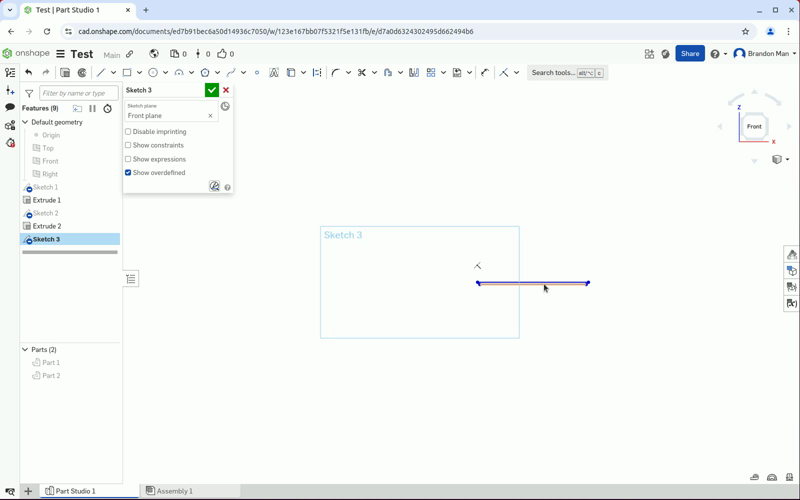
scroll(6)
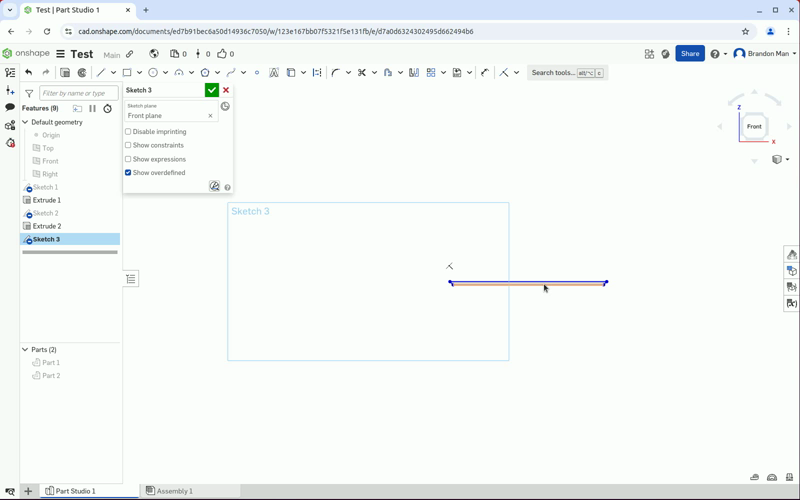
scroll(6)
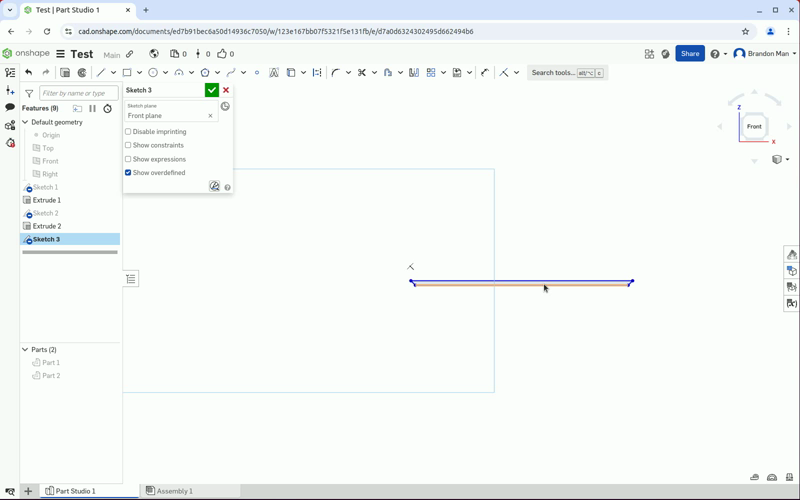
scroll(6)
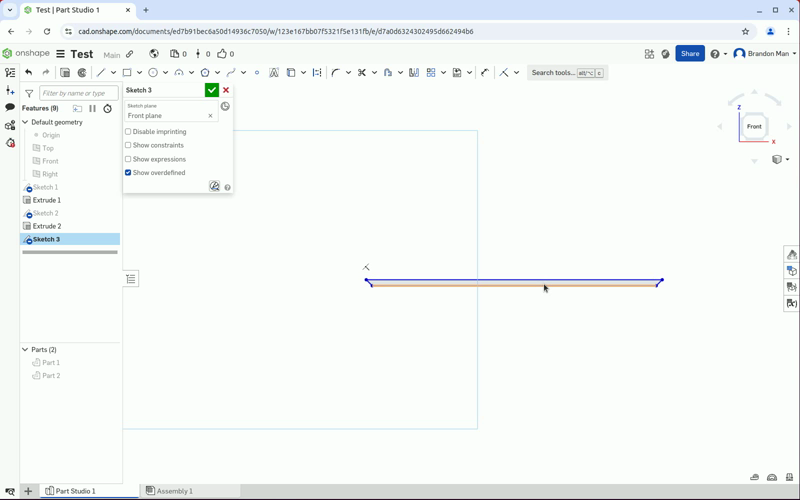
scroll(6)
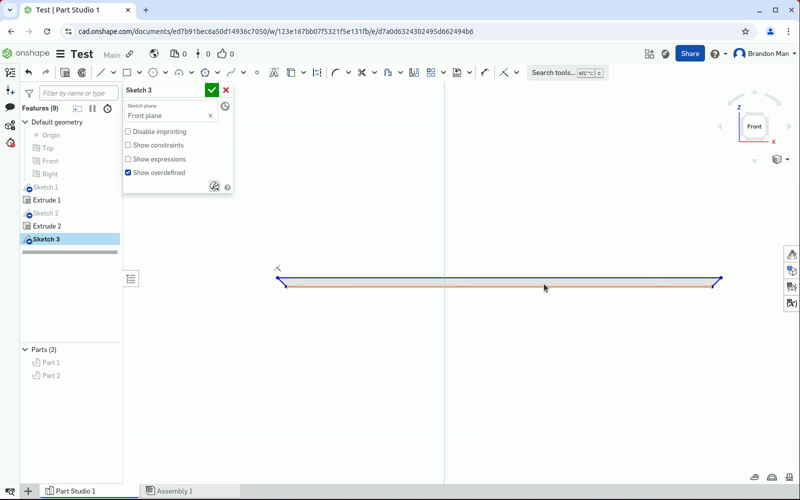
scroll(6)
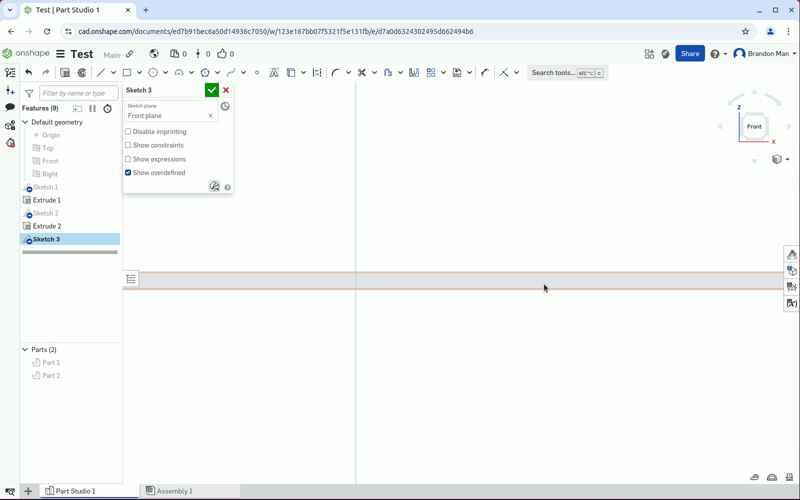
click(544, 283)
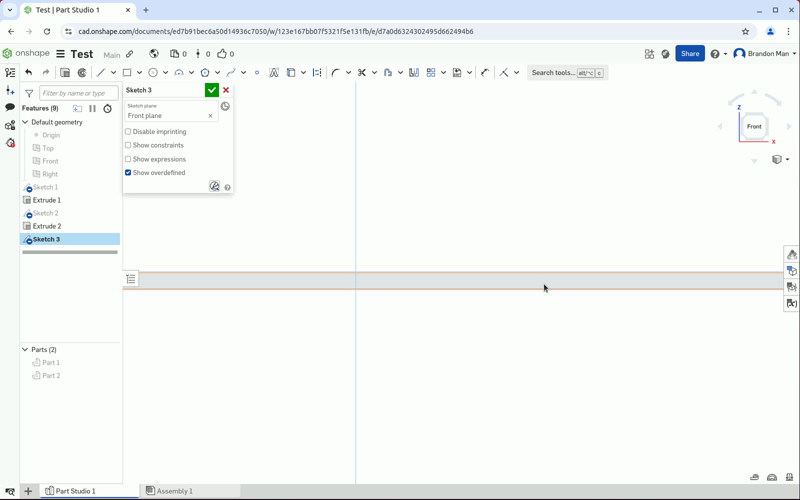
scroll(-6)
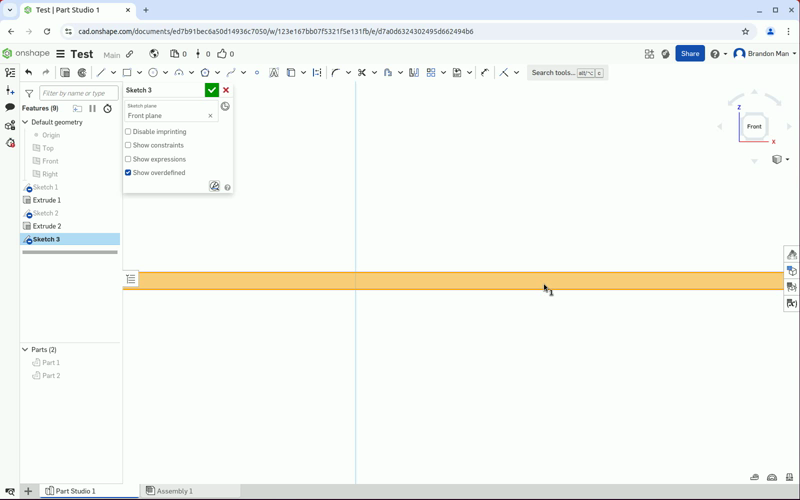
scroll(-6)
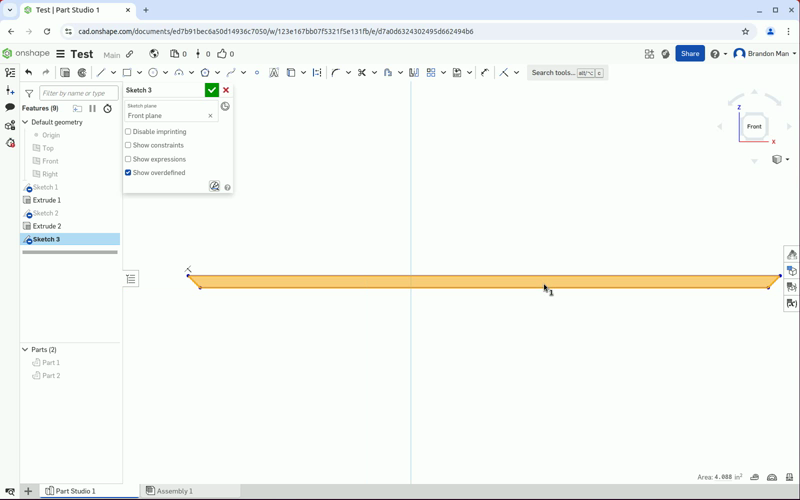
scroll(-6)
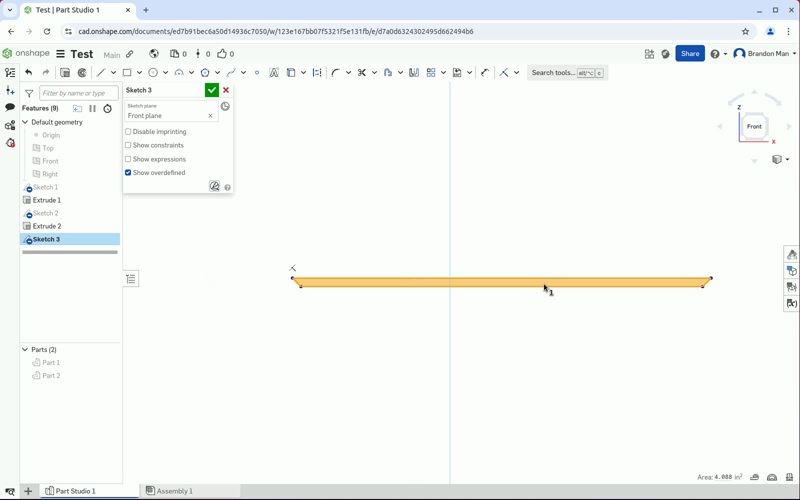
scroll(-6)
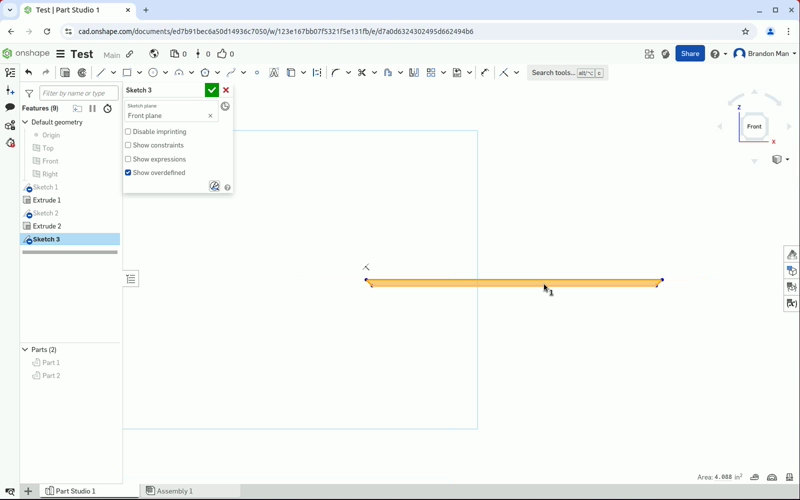
scroll(-6)
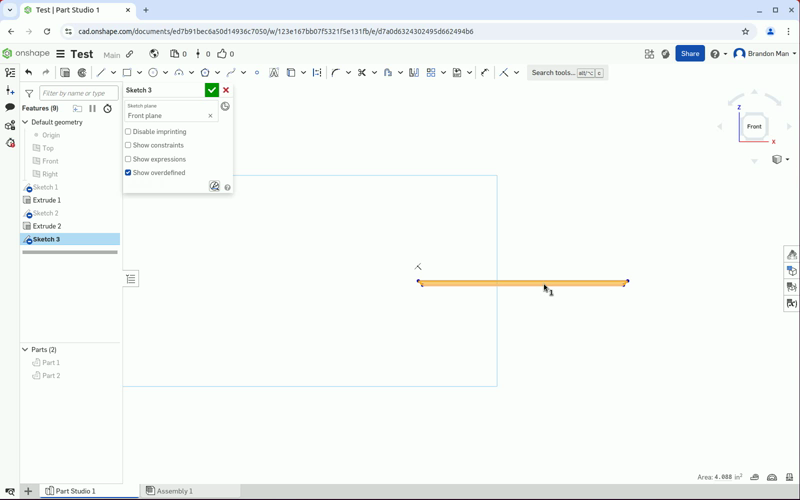
scroll(-6)
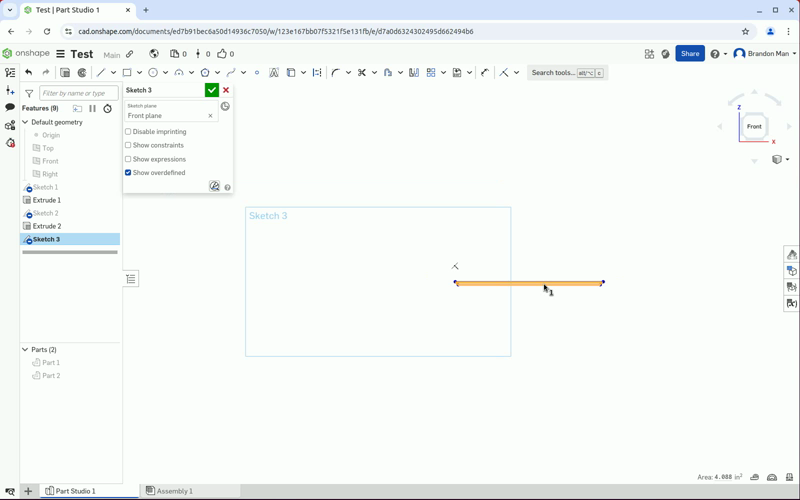
scroll(-6)
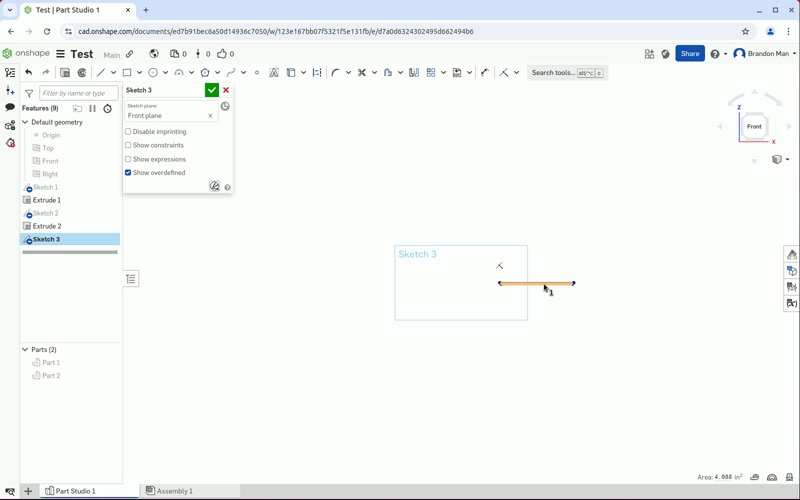
mouse_move(73, 352)
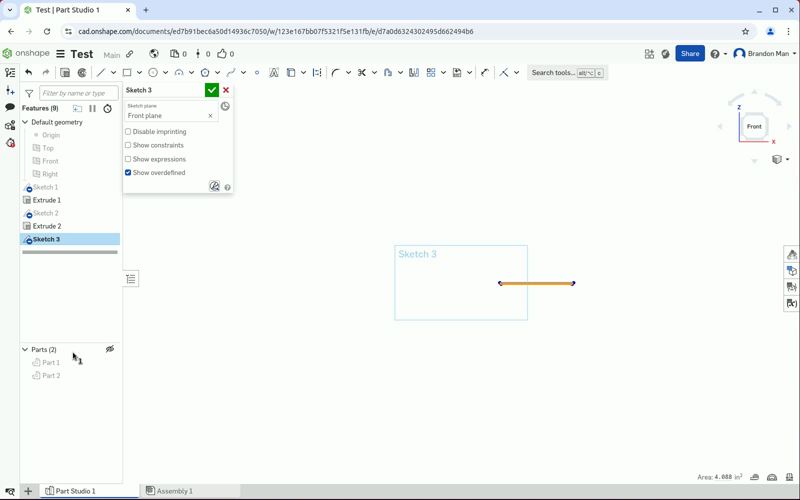
key(shift+y)
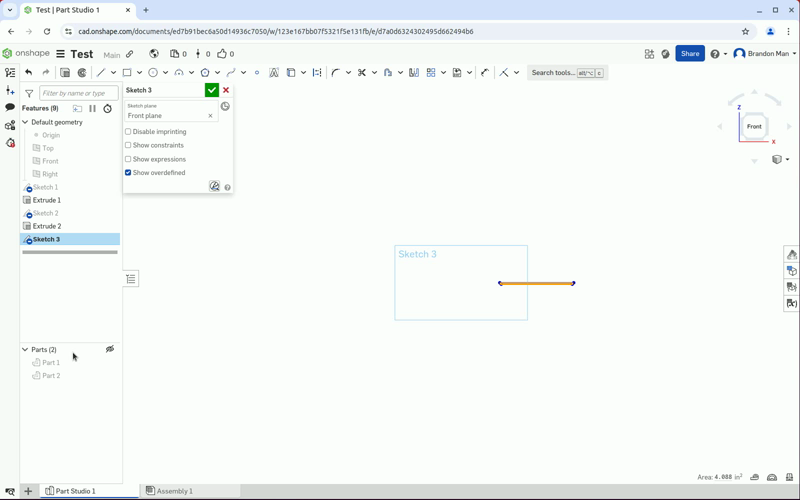
key(shift+e)
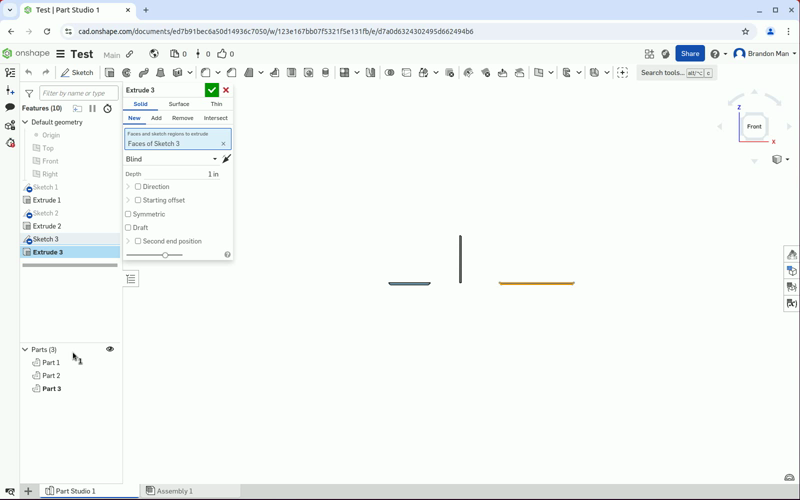
mouse_move(143, 106)
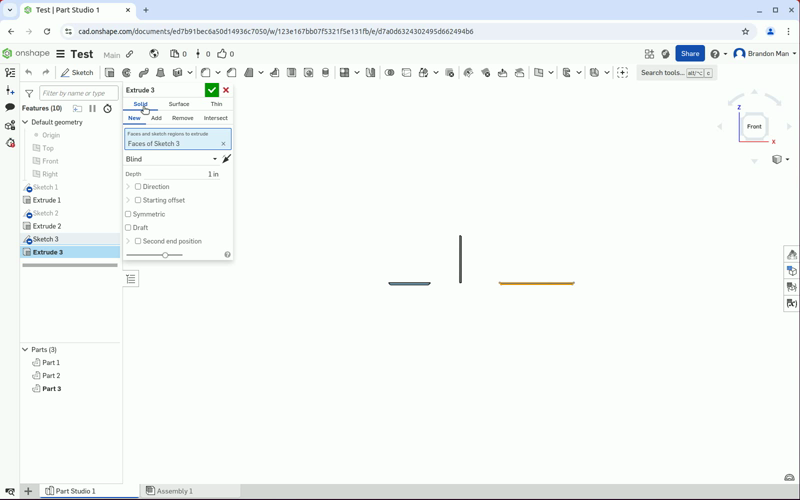
click(143, 106)
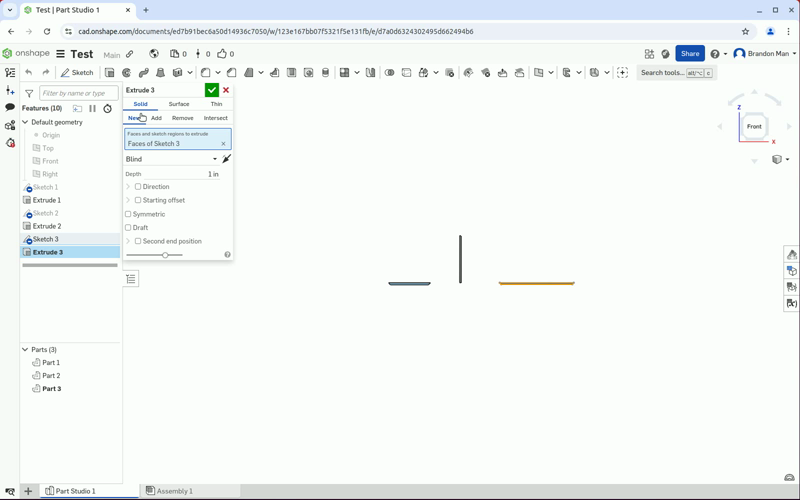
mouse_move(137, 120)
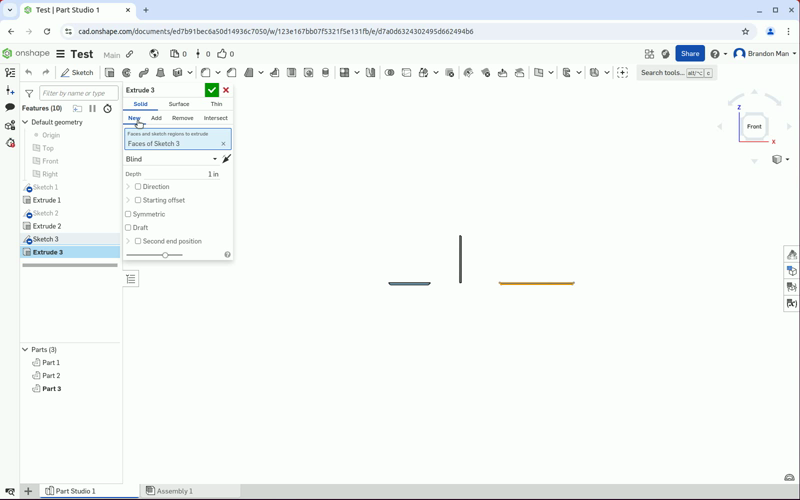
click(137, 120)
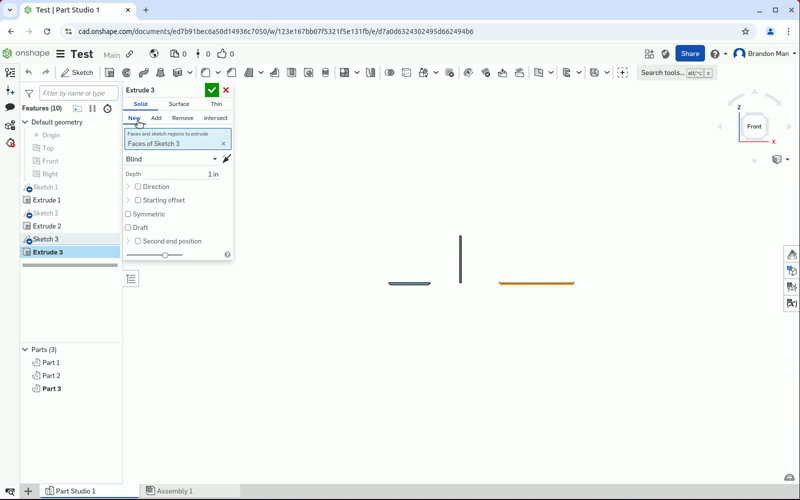
key(tab, 4)
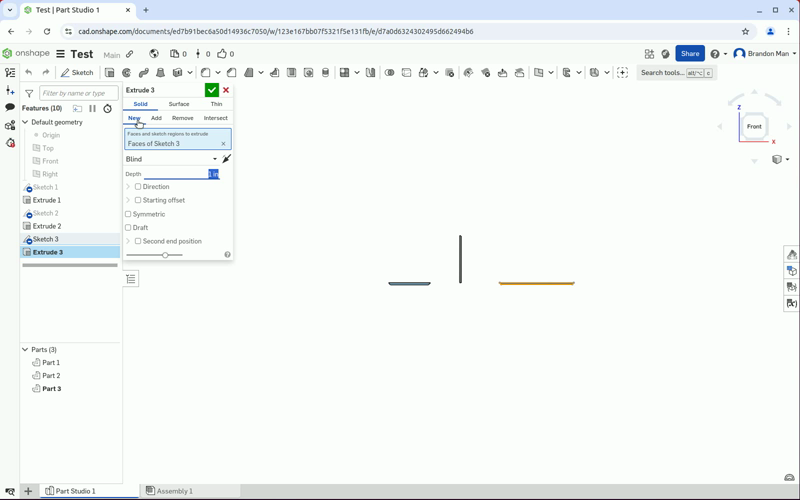
text(0.722)
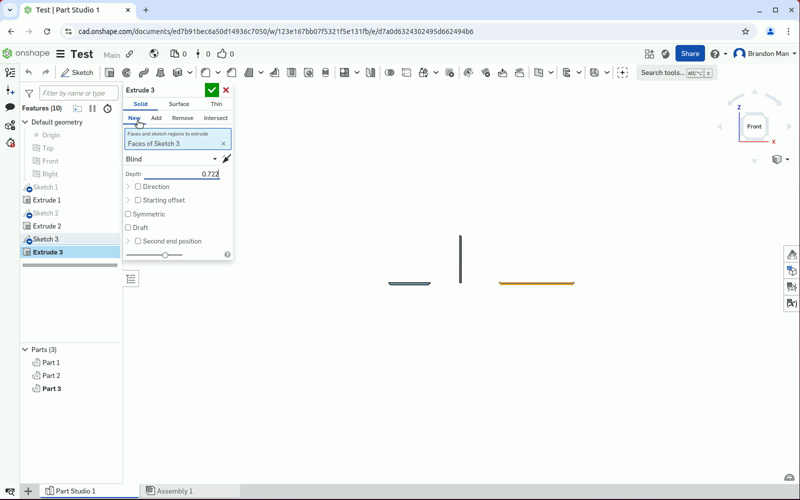
key(enter)
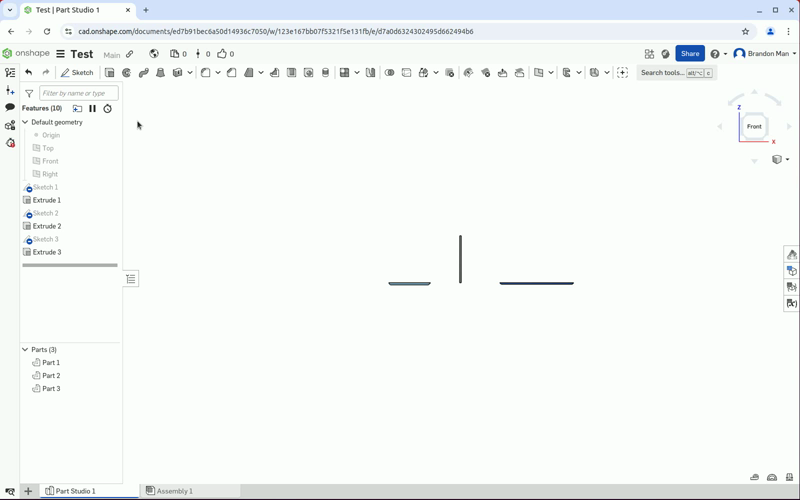
key(shift+h)
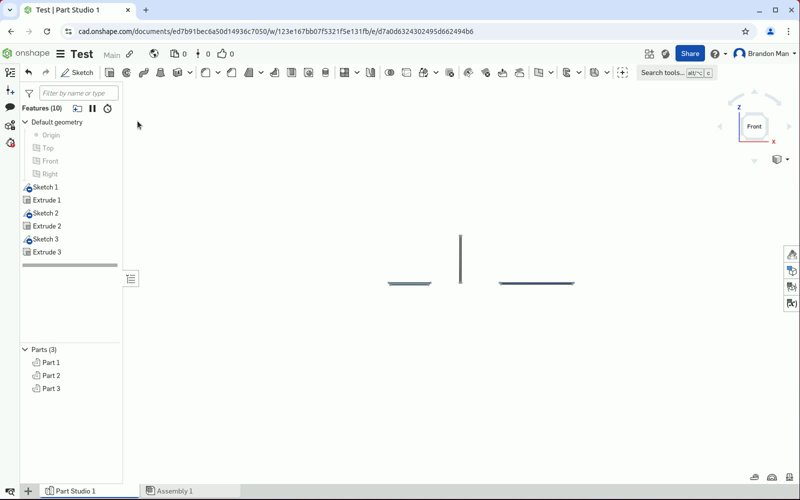
key(shift+h)
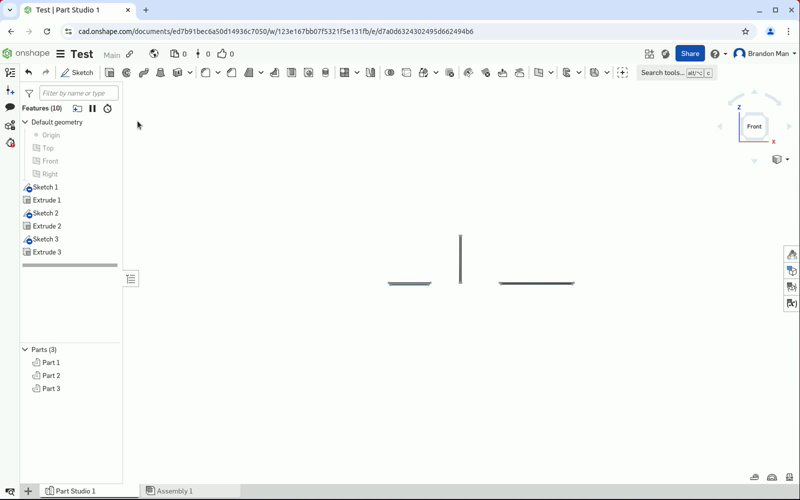
key(shift+7)
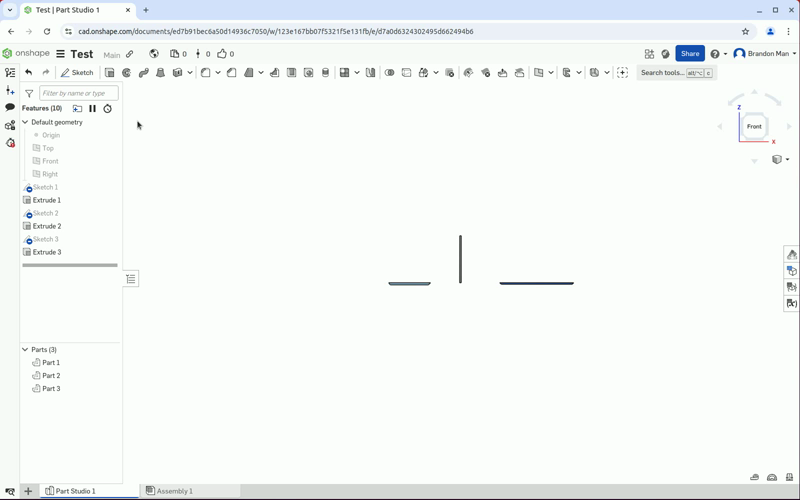
key(left, 2)
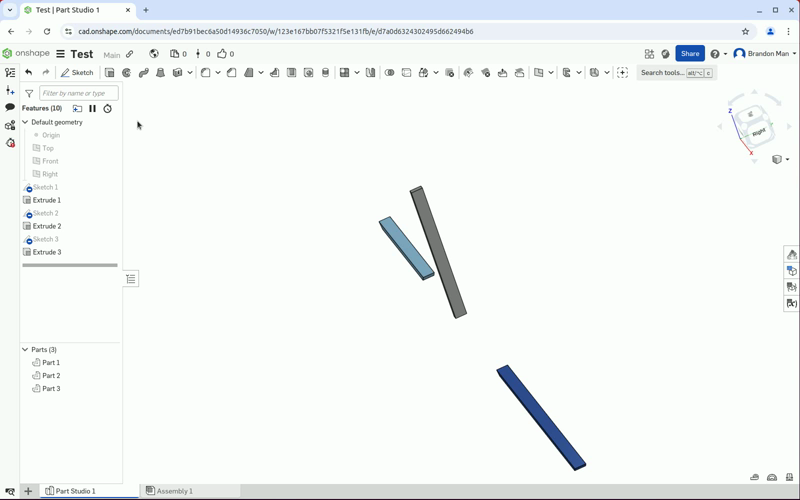
key(down, 2)
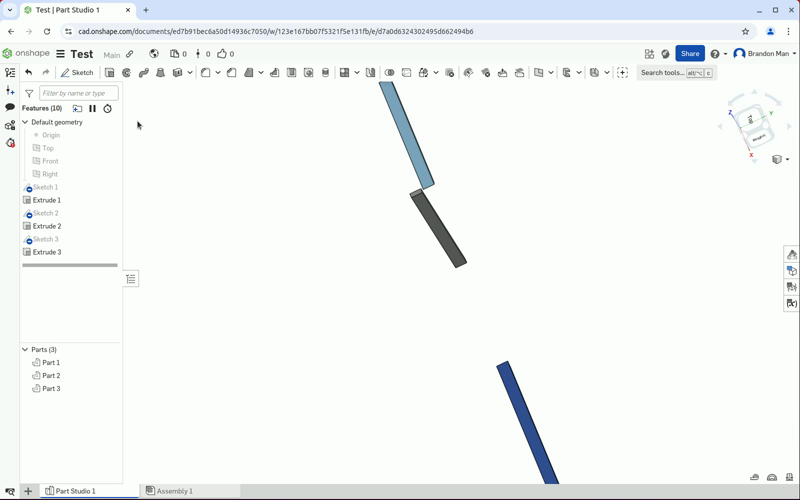
key(up, 2)
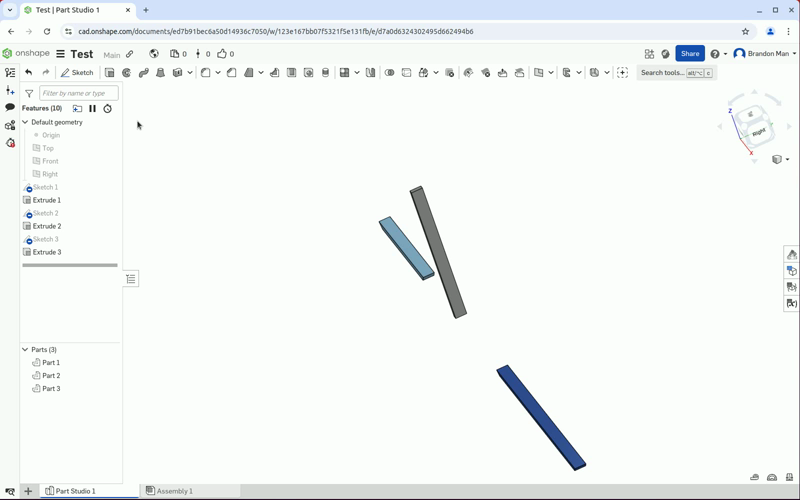
key(right, 2)
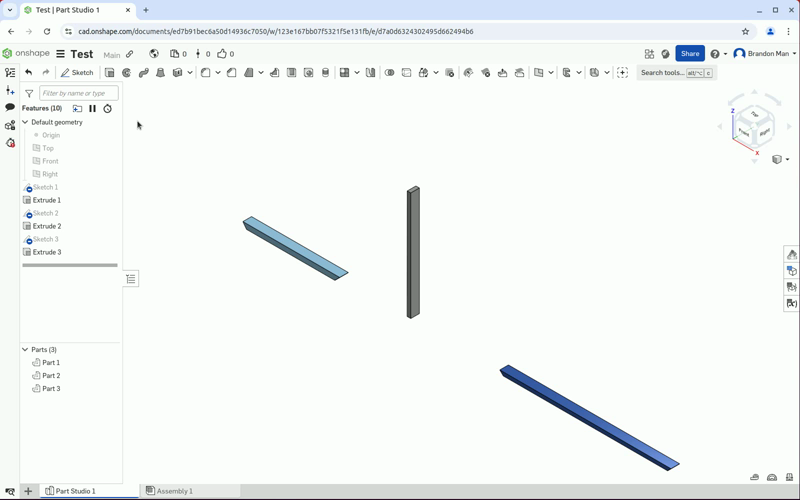
mouse_move(73, 189)
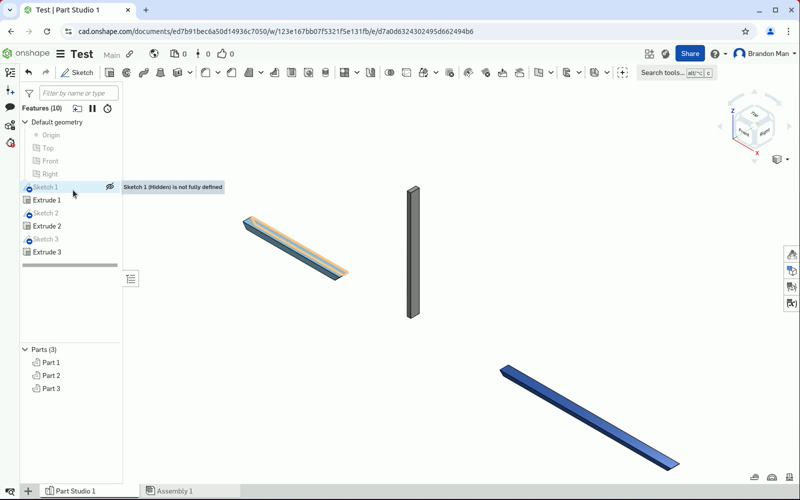
click(73, 189)